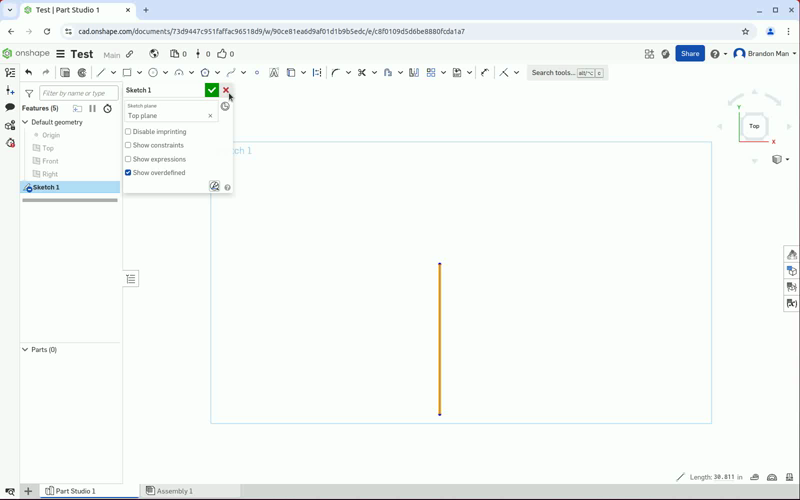
key(shift+h)
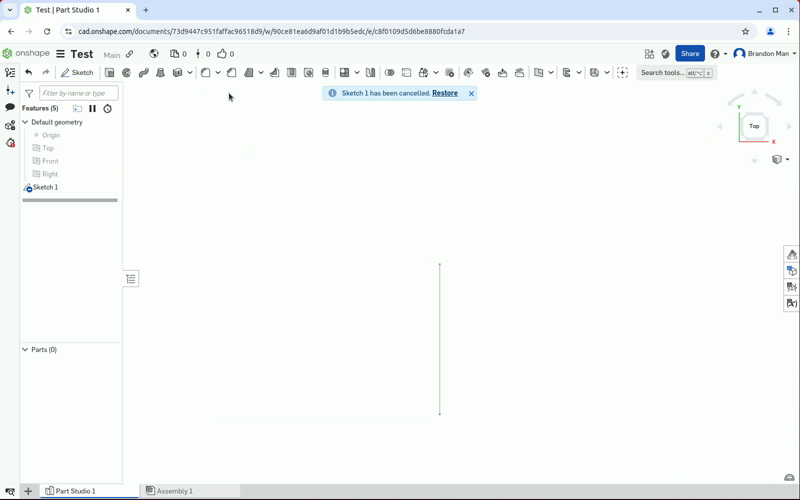
key(shift+s)
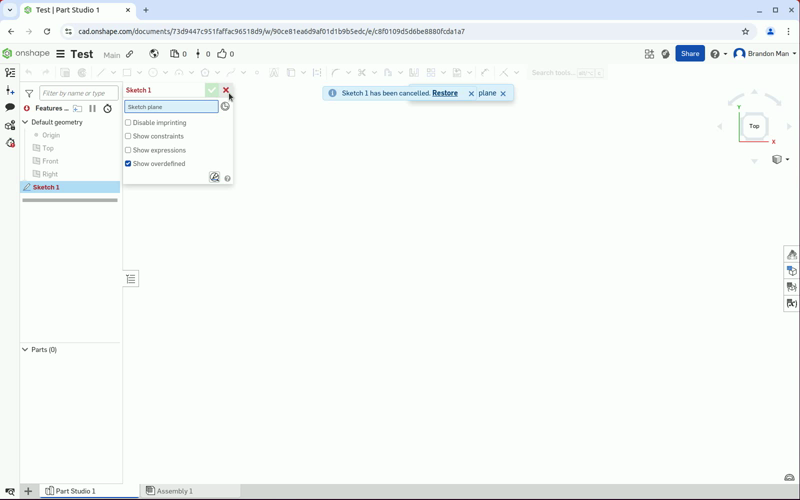
mouse_move(73, 150)
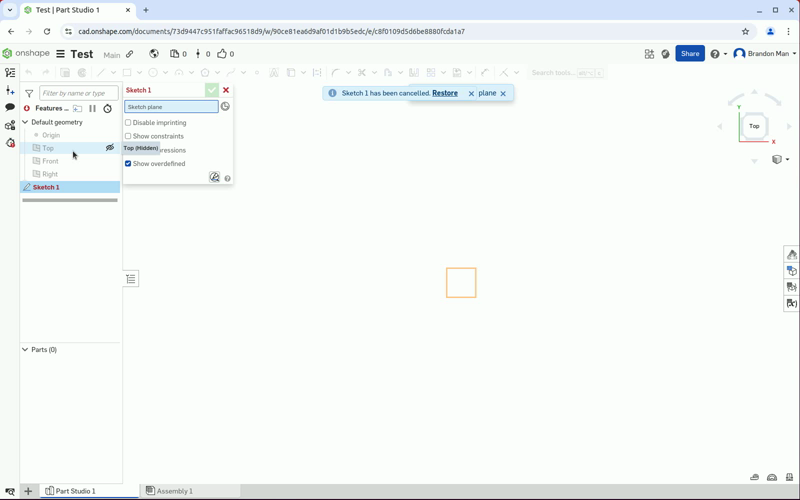
click(73, 150)
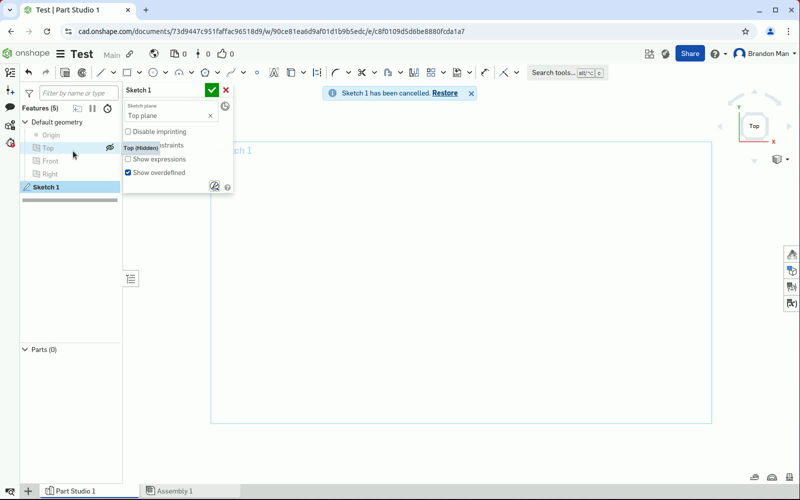
mouse_move(73, 352)
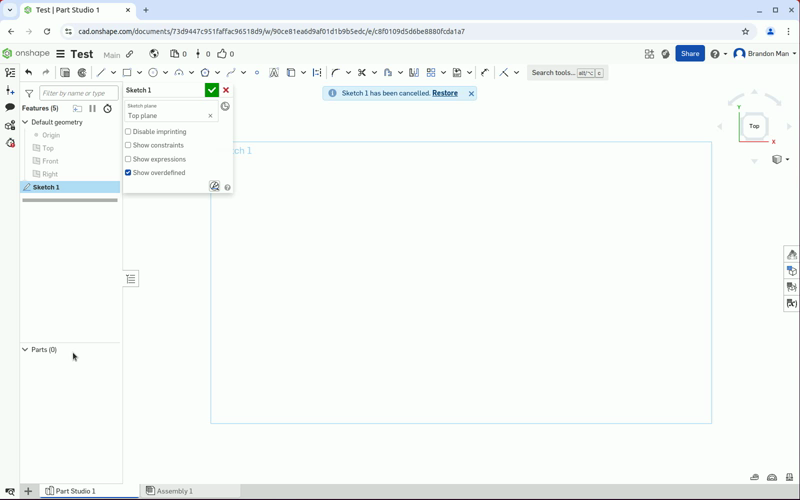
key(y)
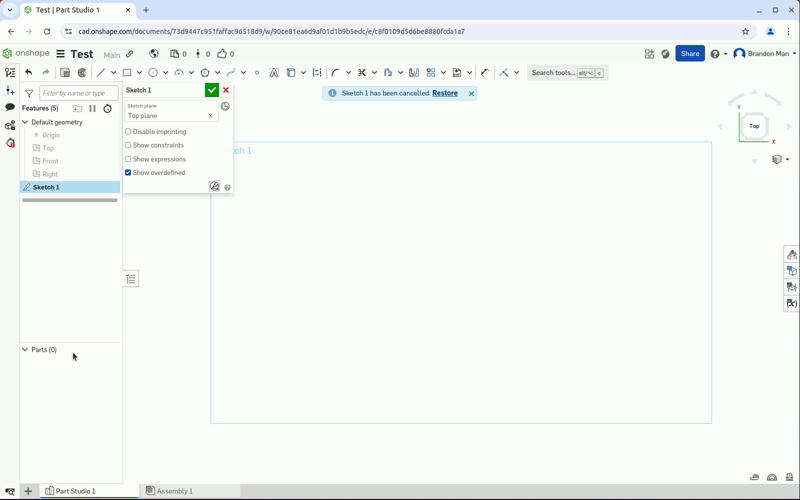
key(l)
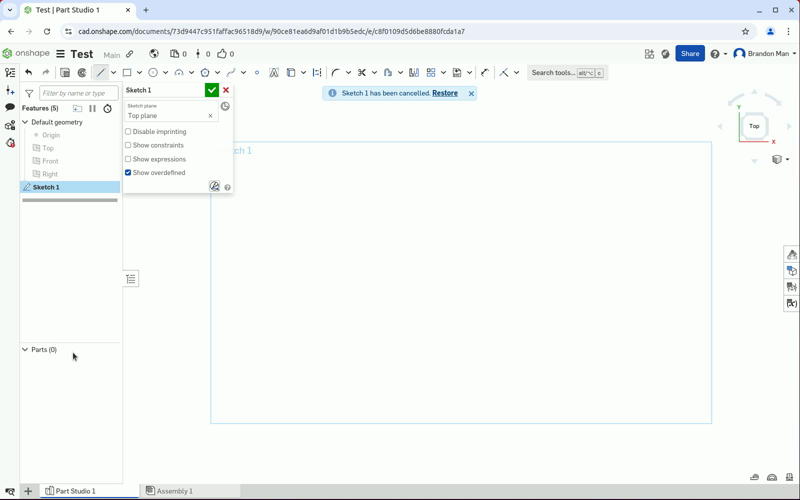
key_down(shift)
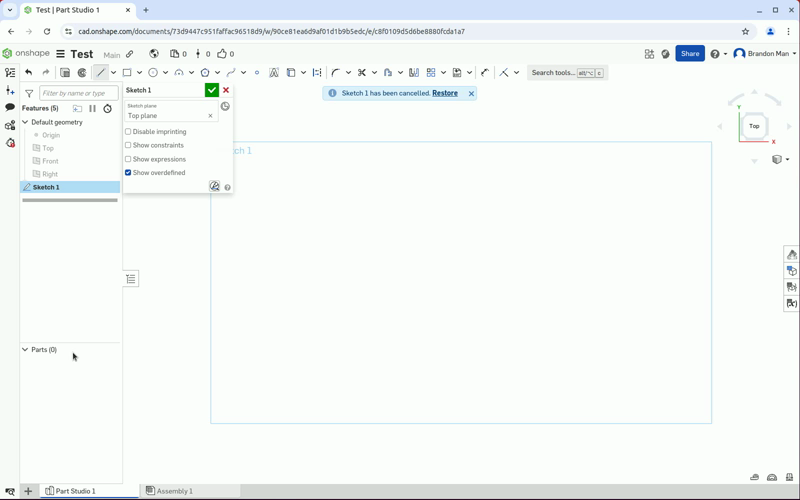
mouse_move(348, 362)
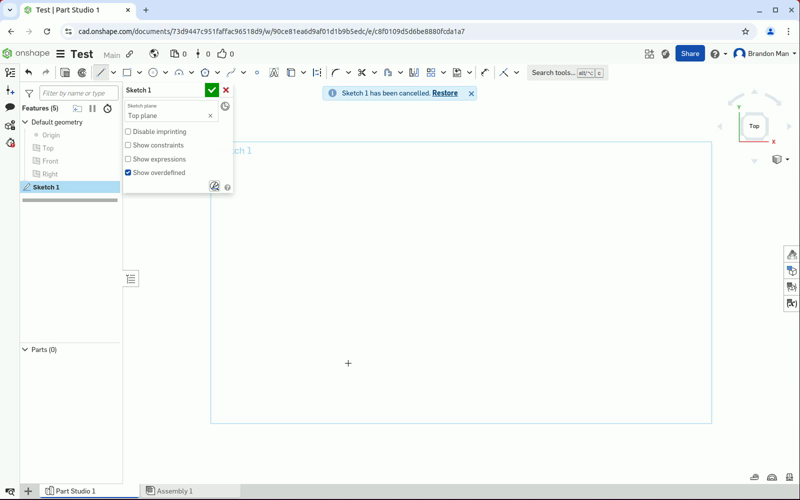
click(348, 362)
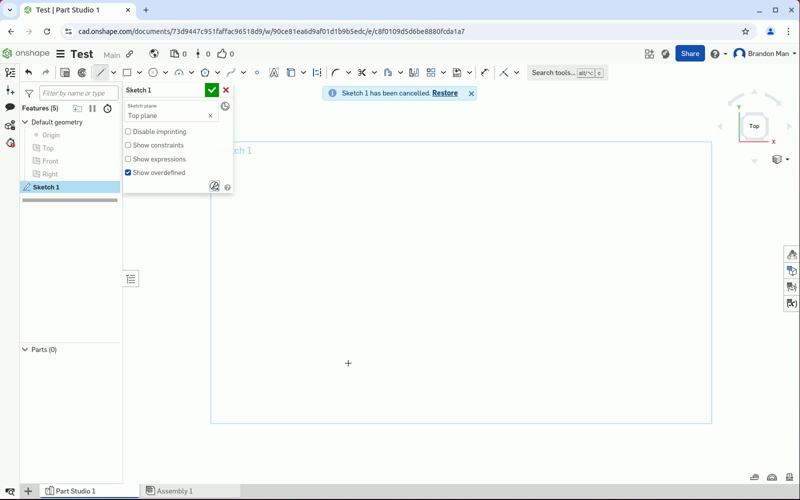
key_up(shift)
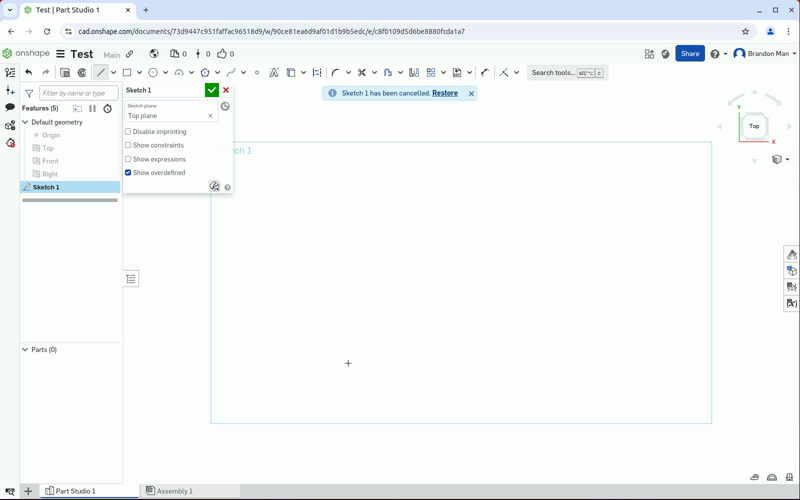
key_down(shift)
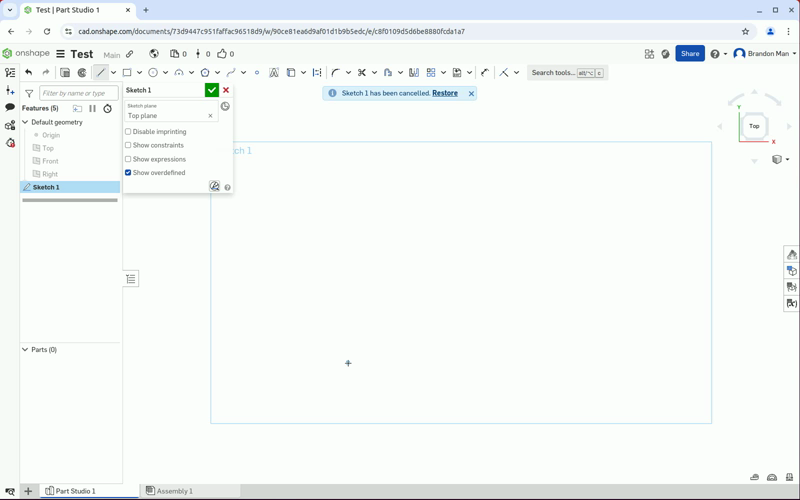
mouse_move(572, 362)
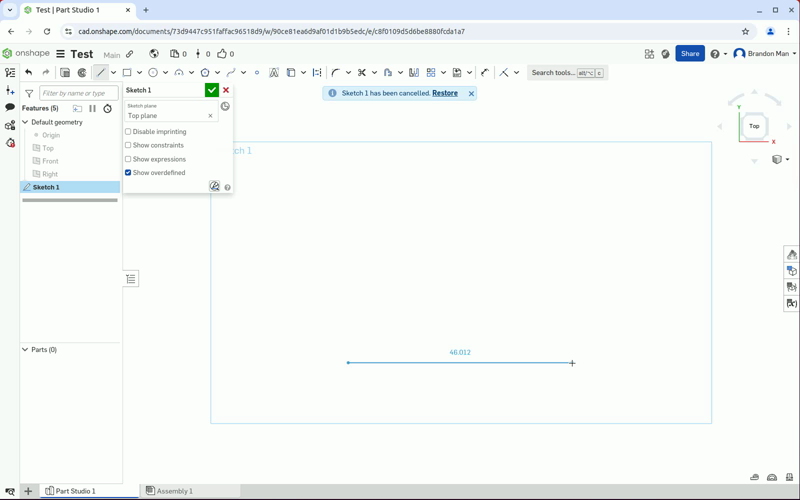
click(572, 362)
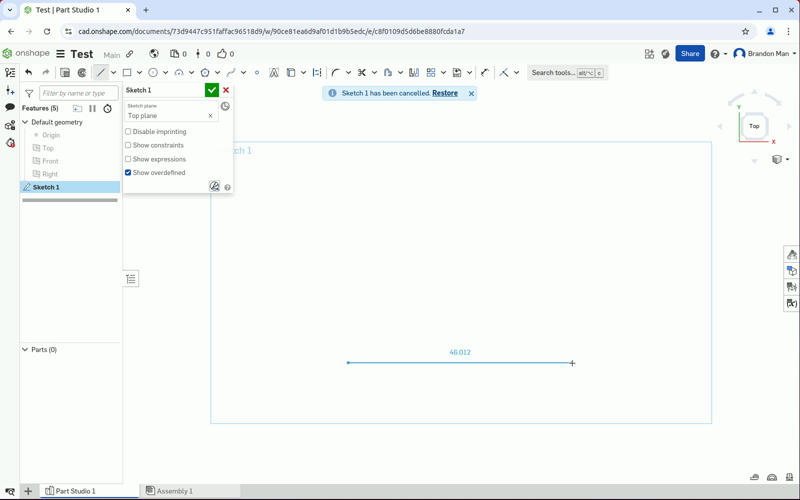
key_up(shift)
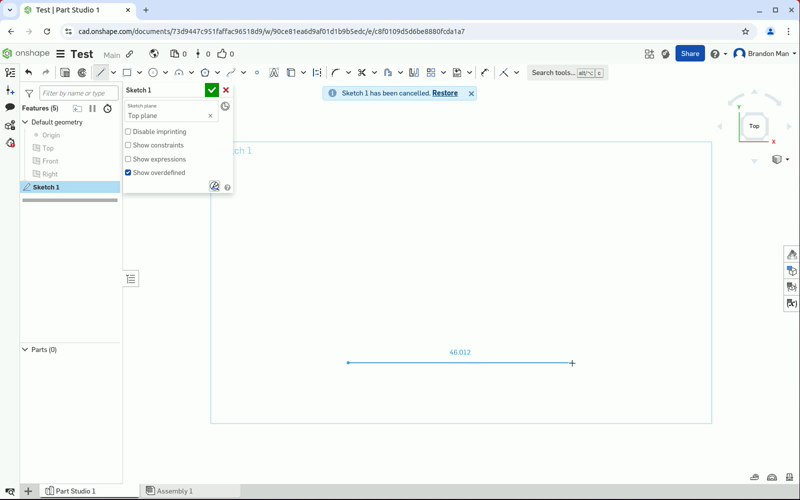
key_down(shift)
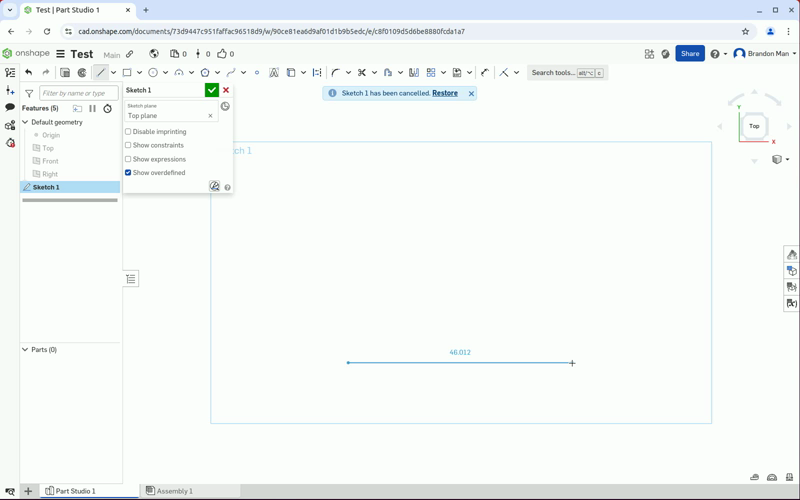
mouse_move(572, 204)
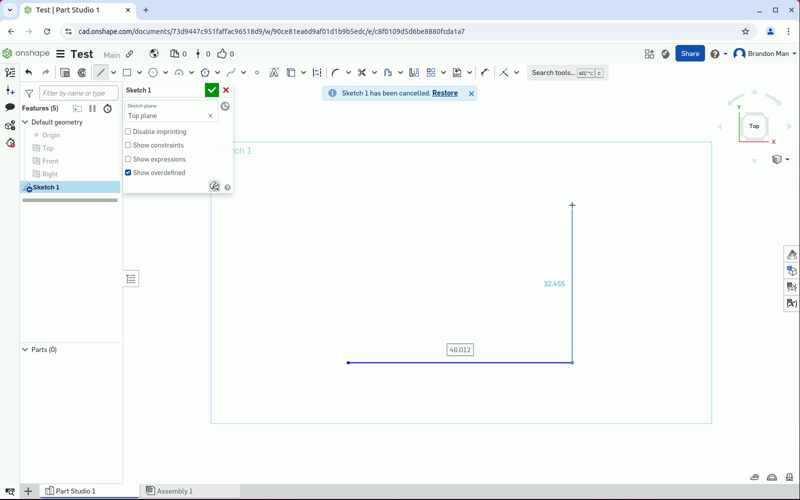
click(572, 204)
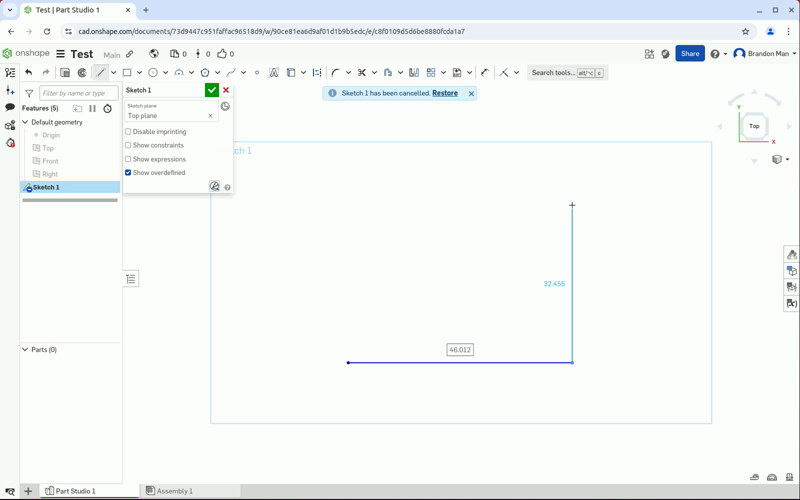
key_up(shift)
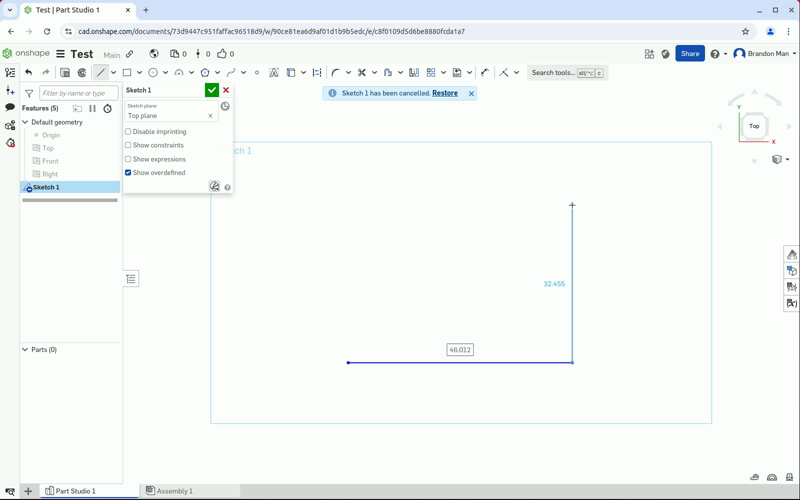
key_down(shift)
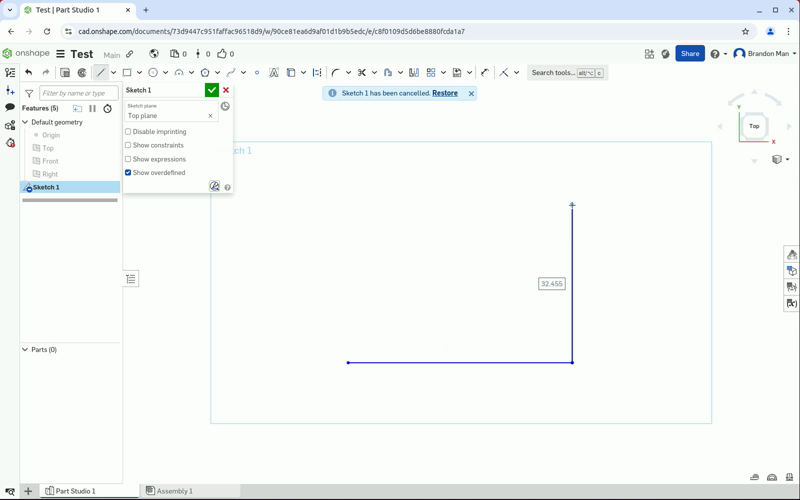
mouse_move(348, 204)
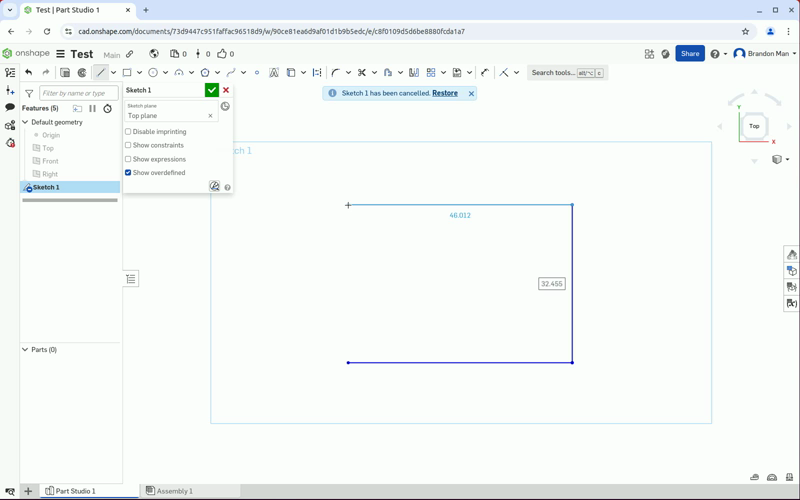
click(348, 204)
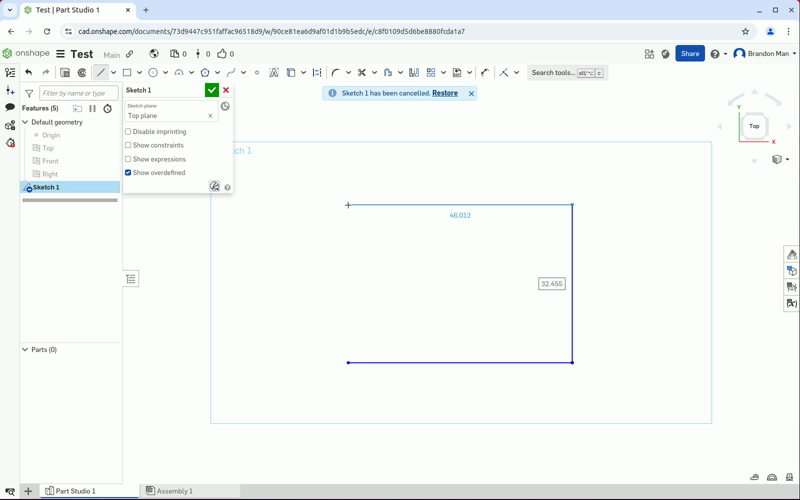
key_up(shift)
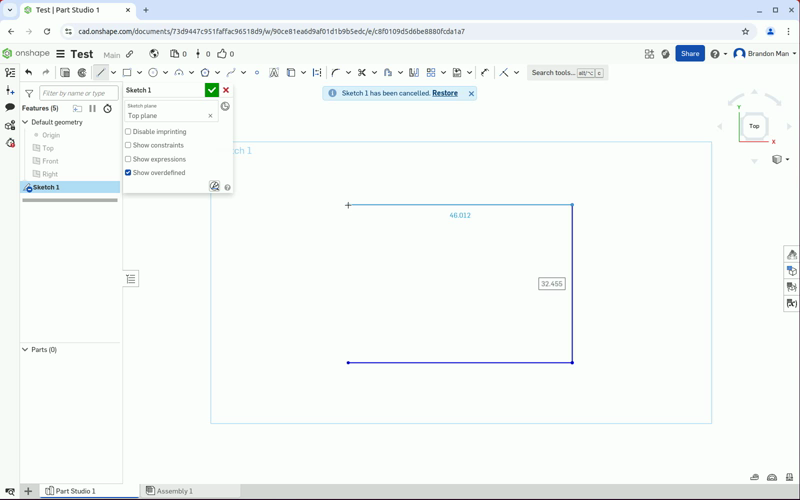
key_down(shift)
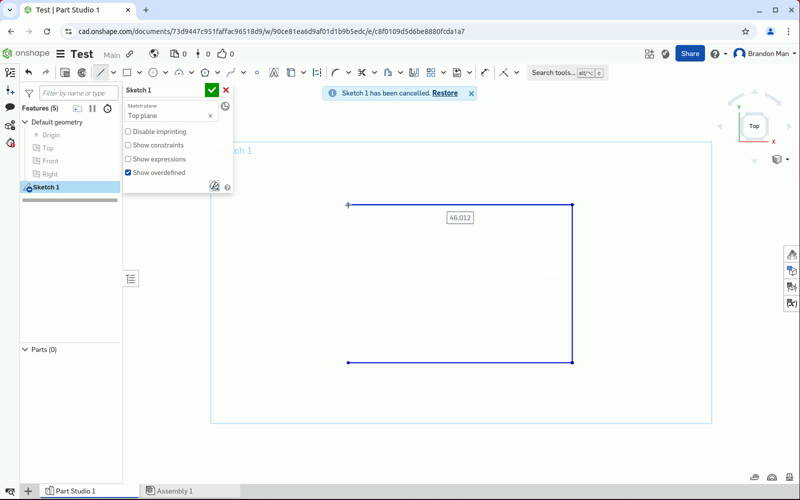
mouse_move(348, 362)
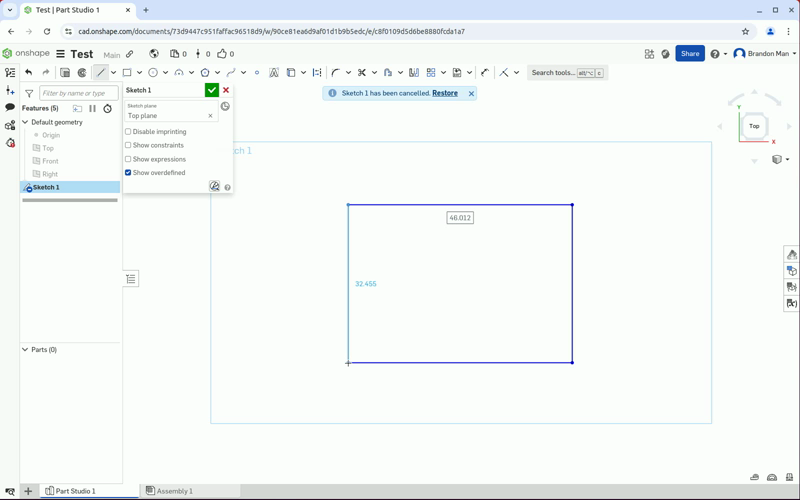
key_up(shift)
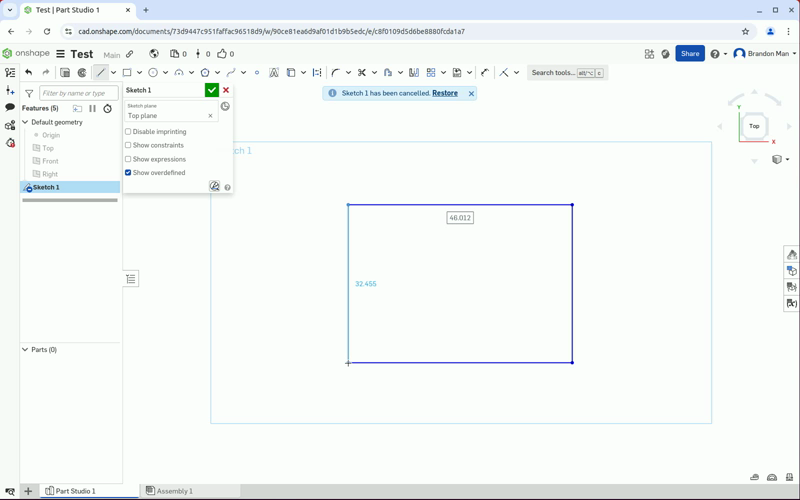
click(348, 362)
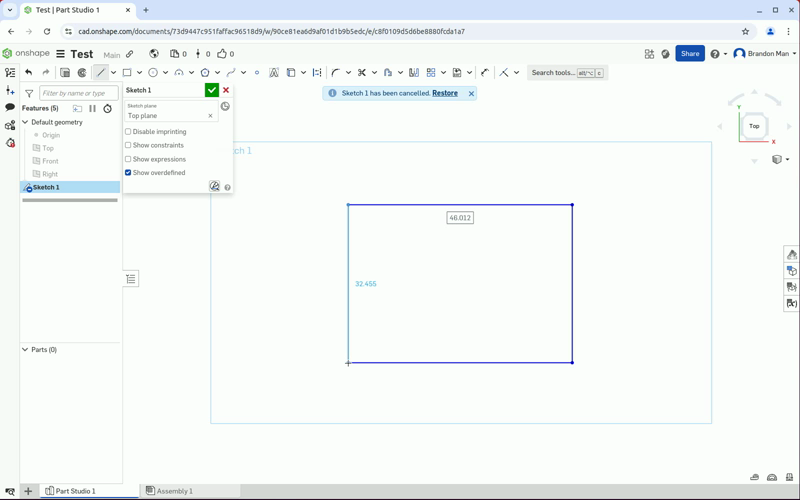
key(esc)
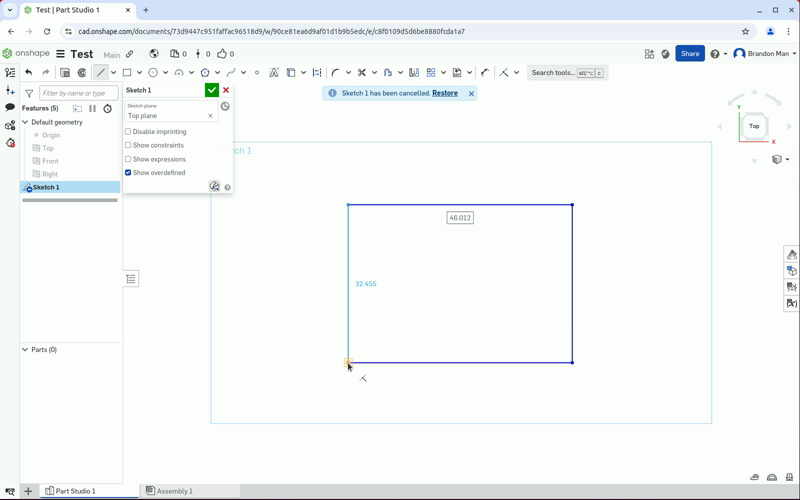
mouse_move(528, 306)
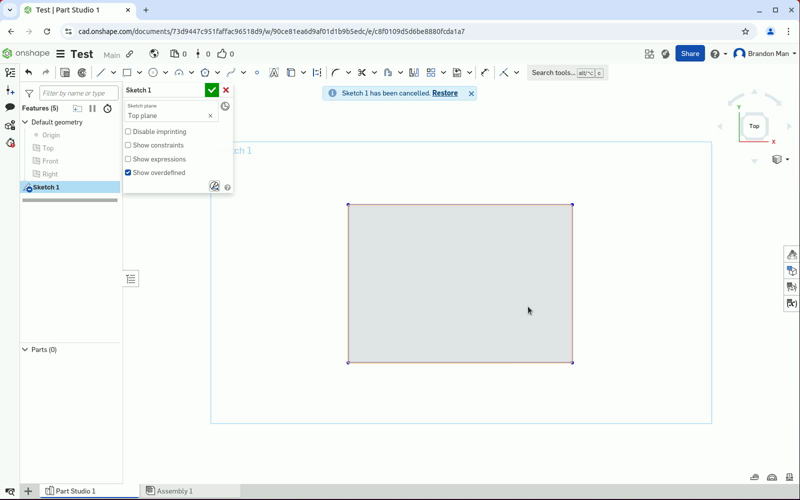
click(528, 306)
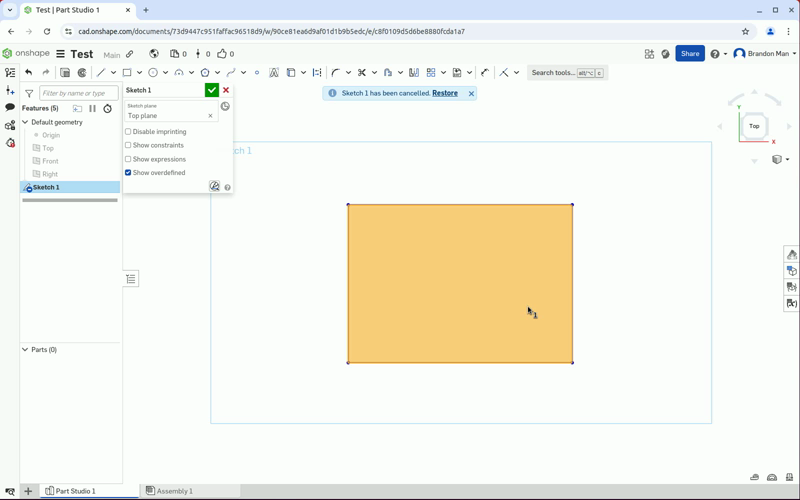
mouse_move(73, 352)
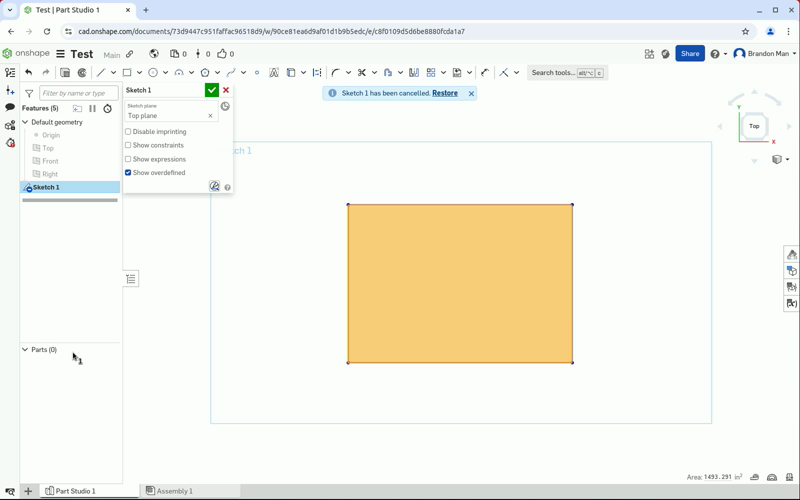
key(shift+y)
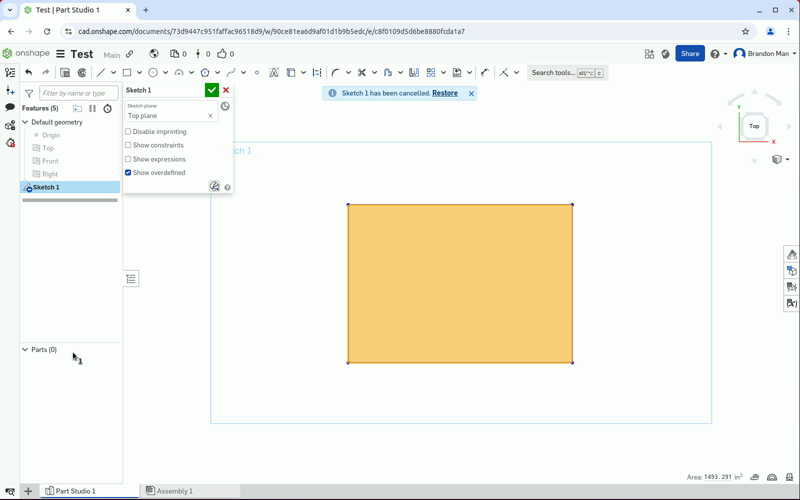
key(shift+e)
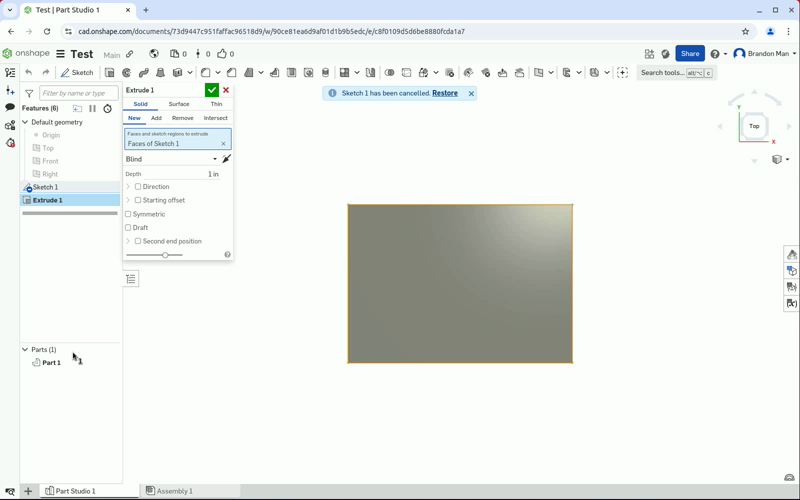
mouse_move(143, 106)
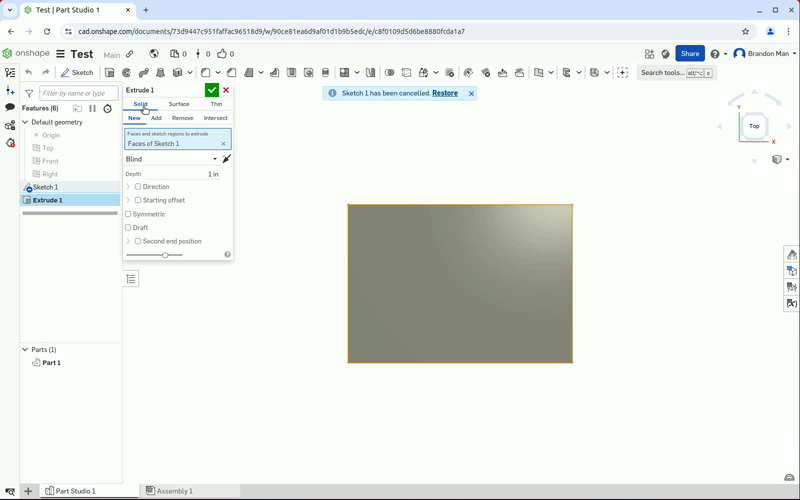
click(143, 106)
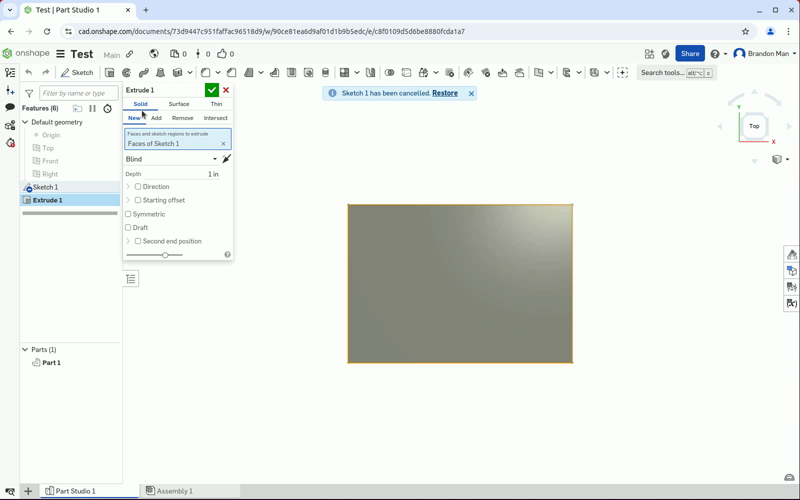
mouse_move(137, 120)
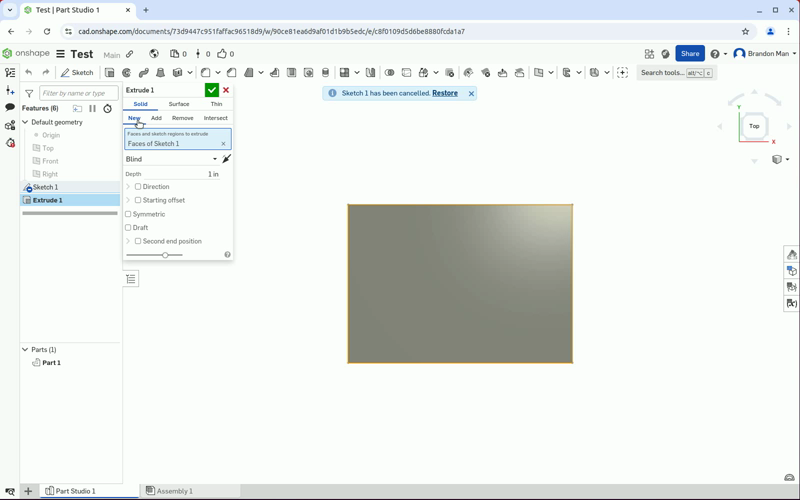
click(137, 120)
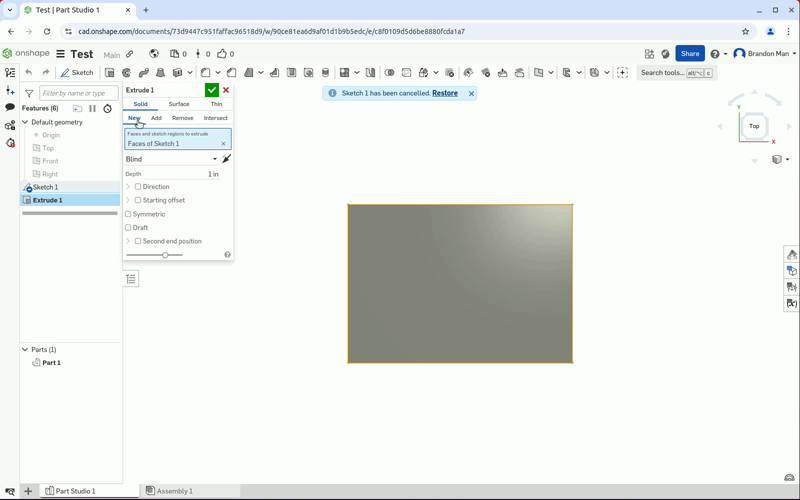
key(tab, 4)
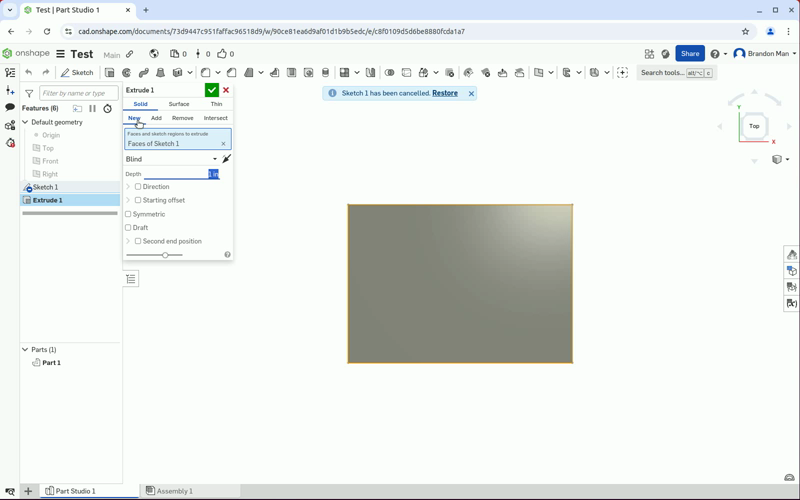
text(6.018)
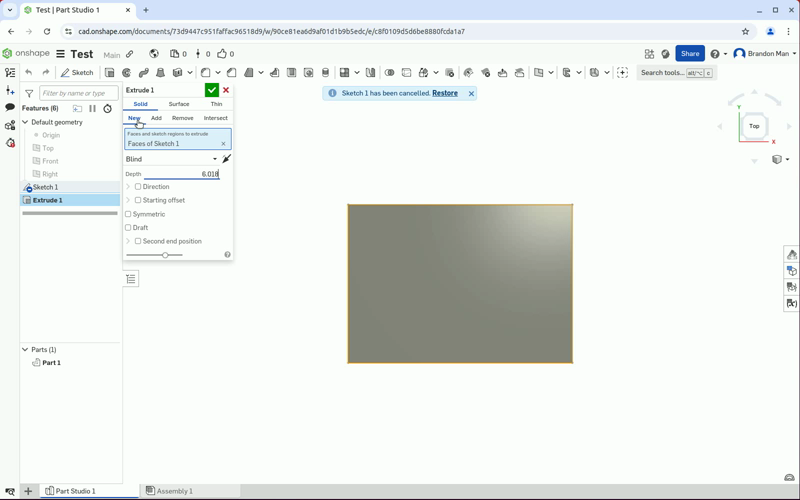
key(enter)
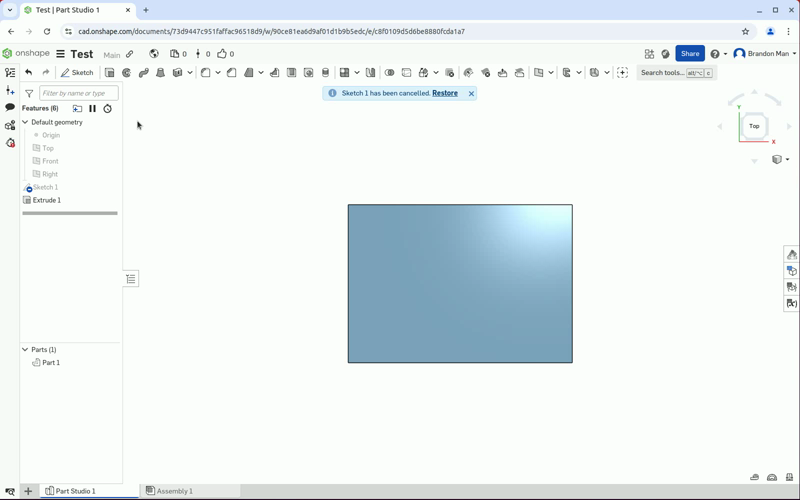
key(shift+h)
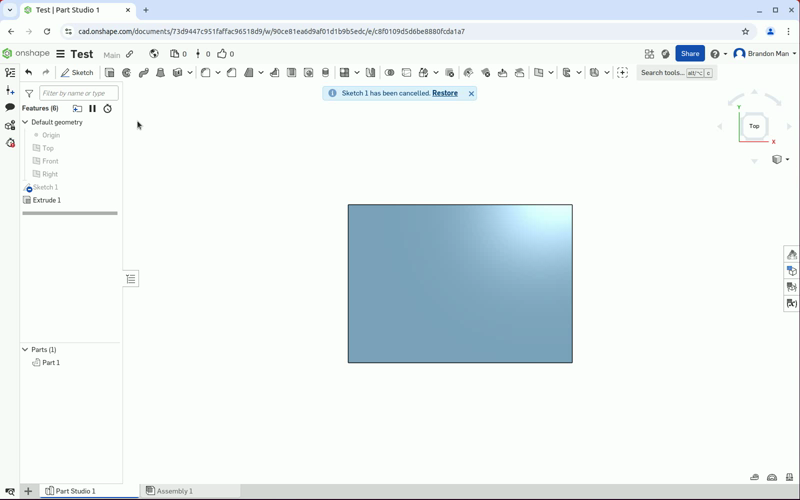
key(shift+h)
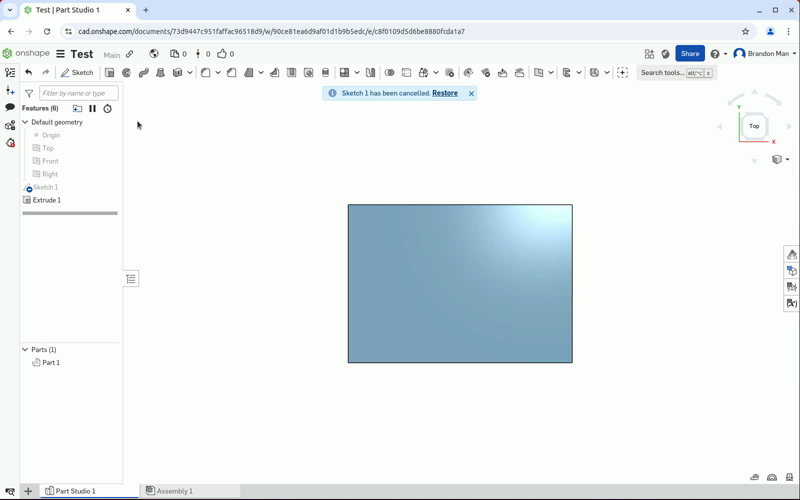
mouse_move(73, 189)
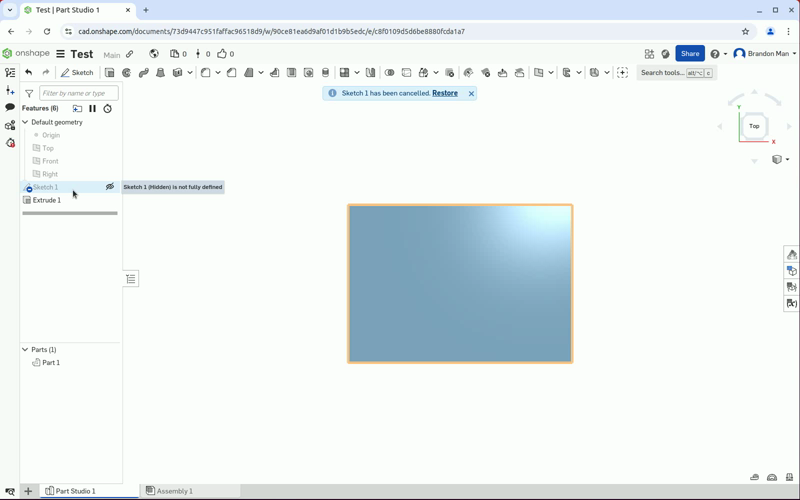
click(73, 189)
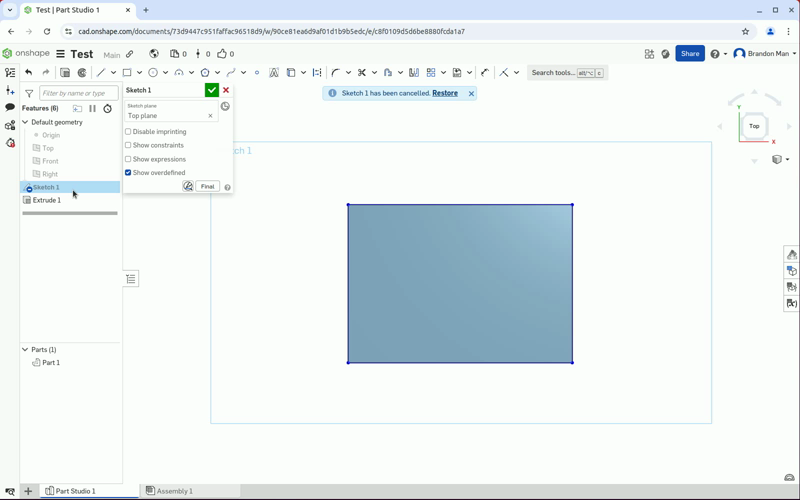
mouse_move(229, 92)
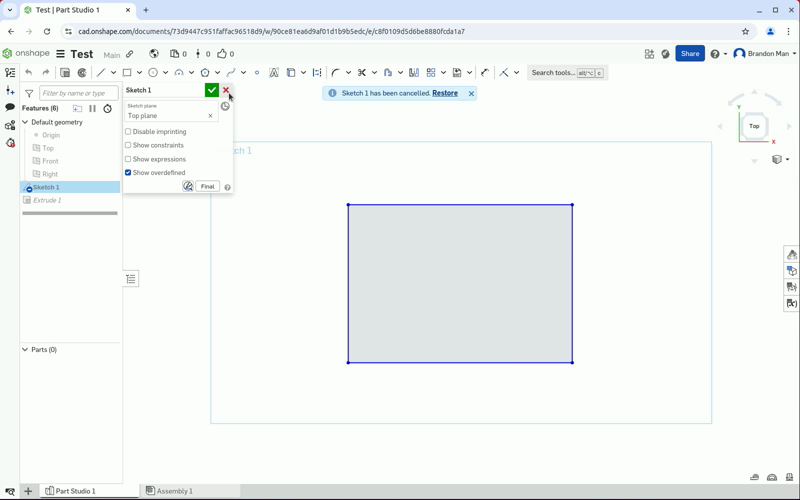
click(229, 92)
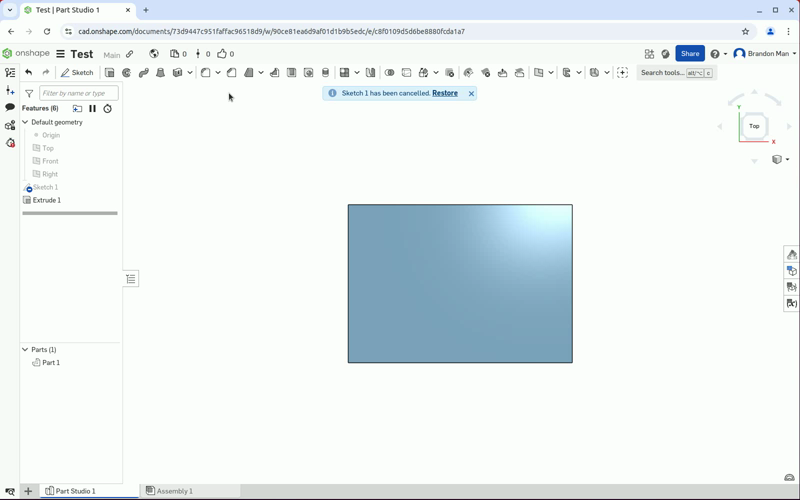
mouse_move(541, 75)
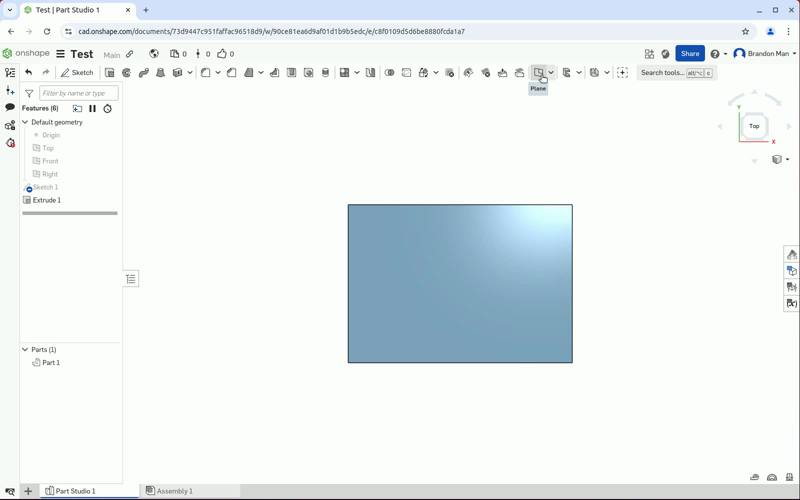
click(541, 75)
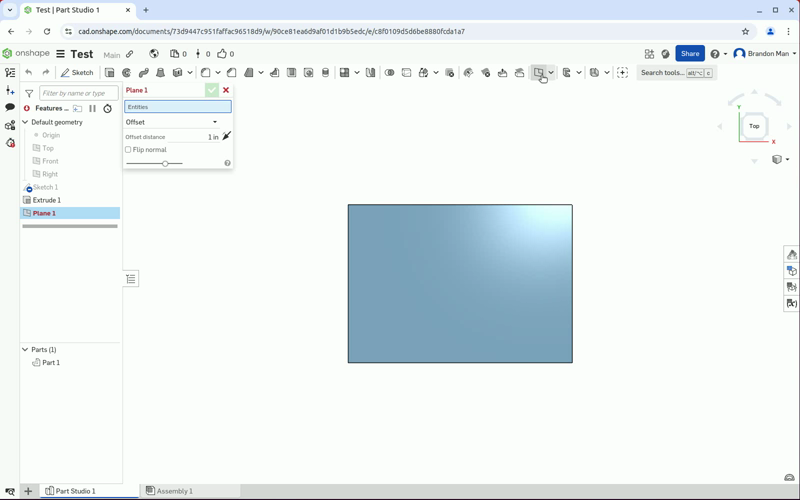
mouse_move(73, 150)
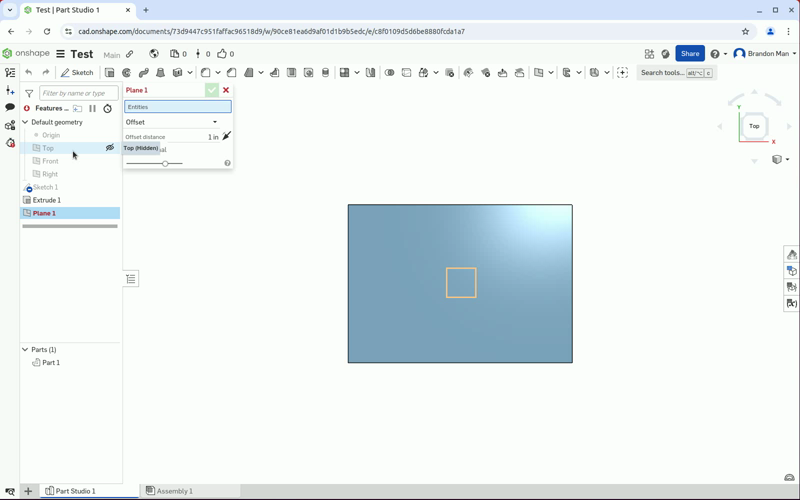
click(73, 150)
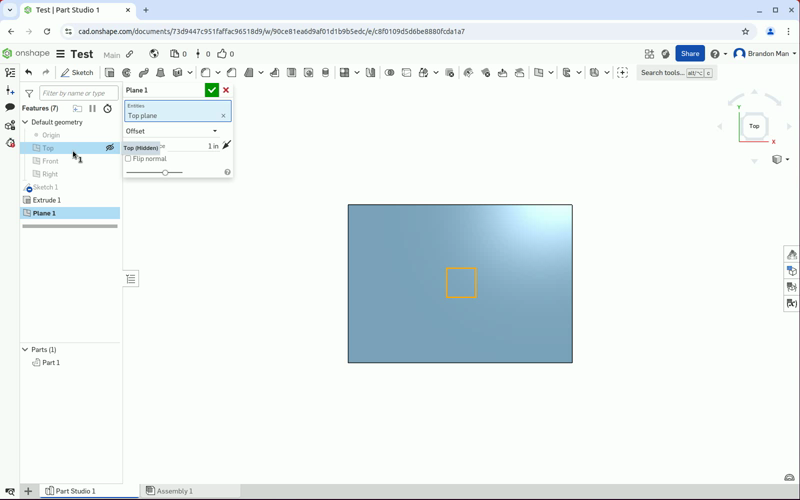
key(tab, 2)
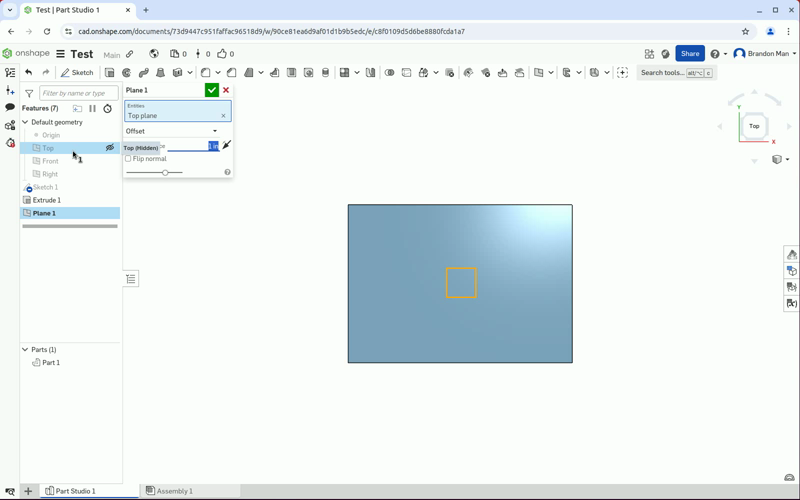
text(6.008)
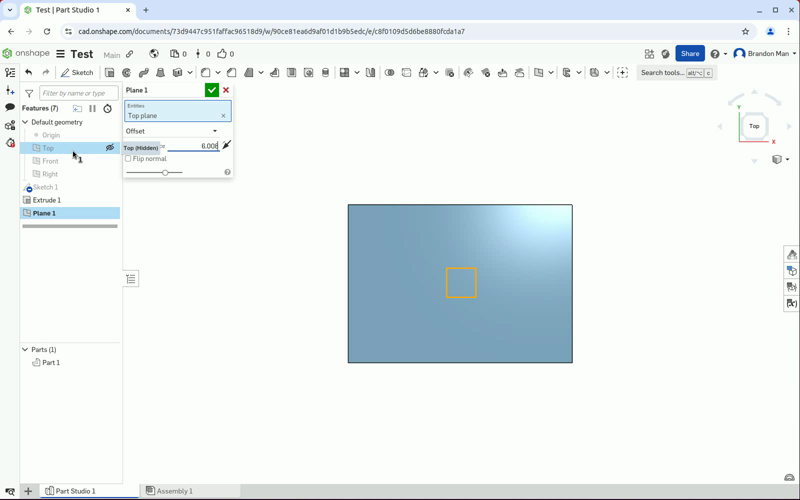
key(enter, 2)
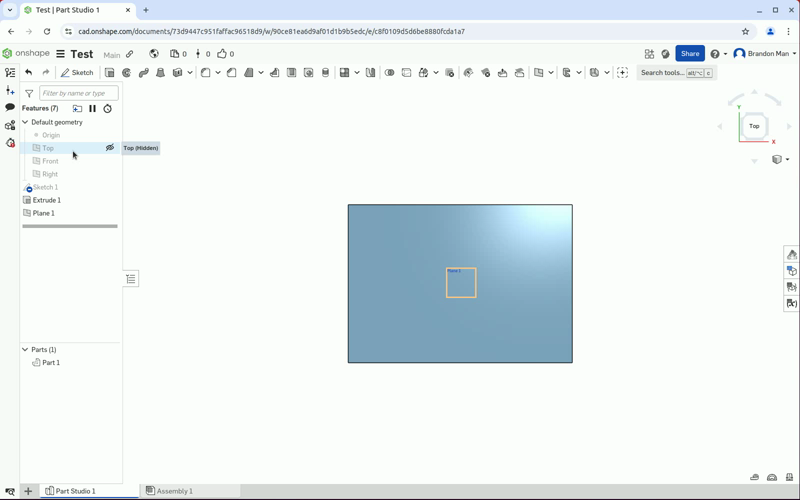
key(shift+s)
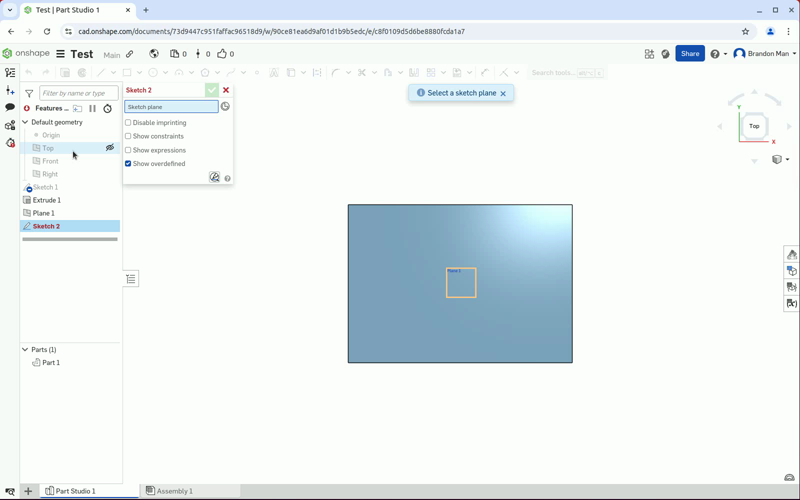
mouse_move(73, 215)
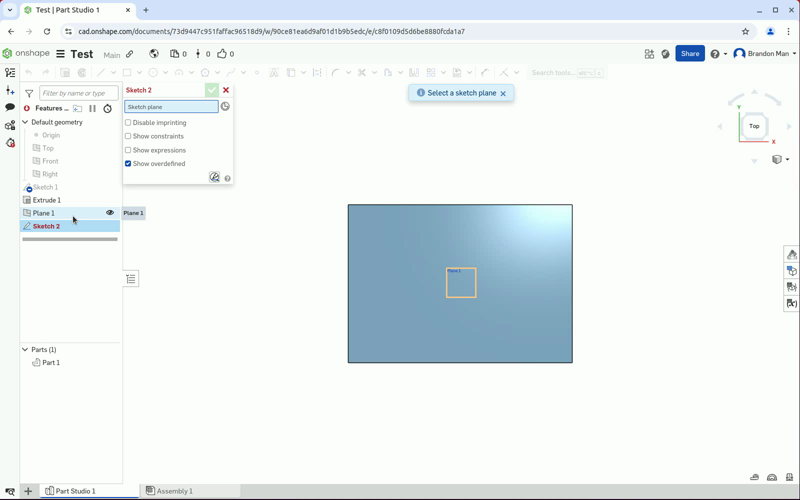
click(73, 215)
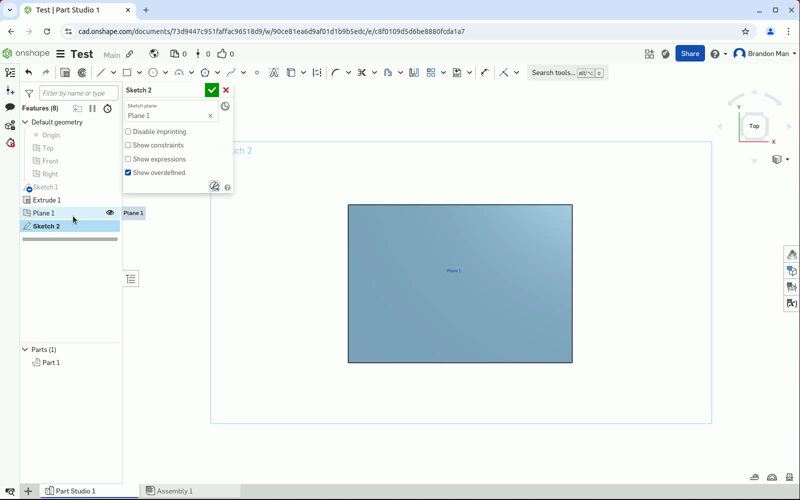
mouse_move(73, 352)
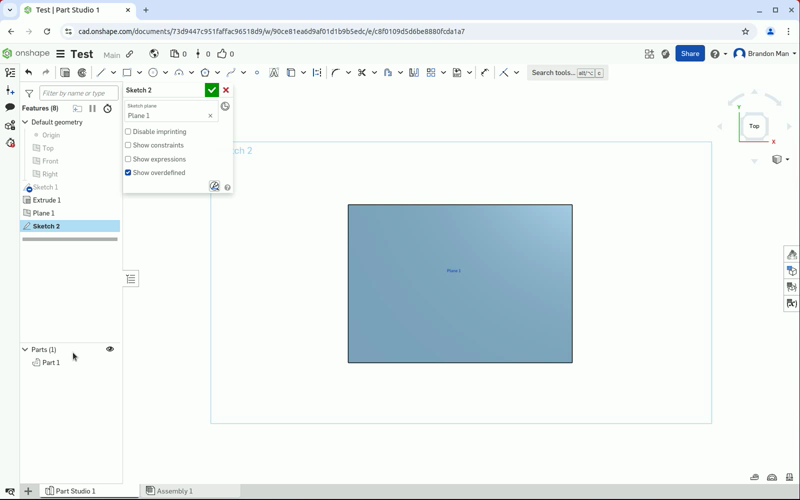
key(y)
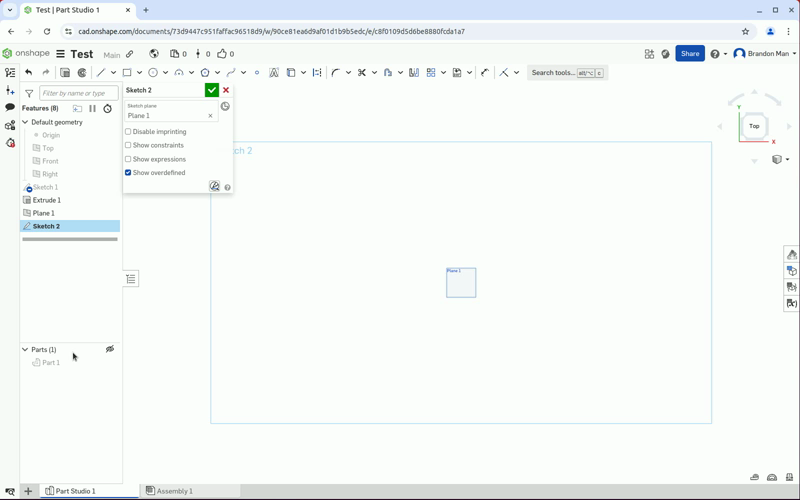
key(c)
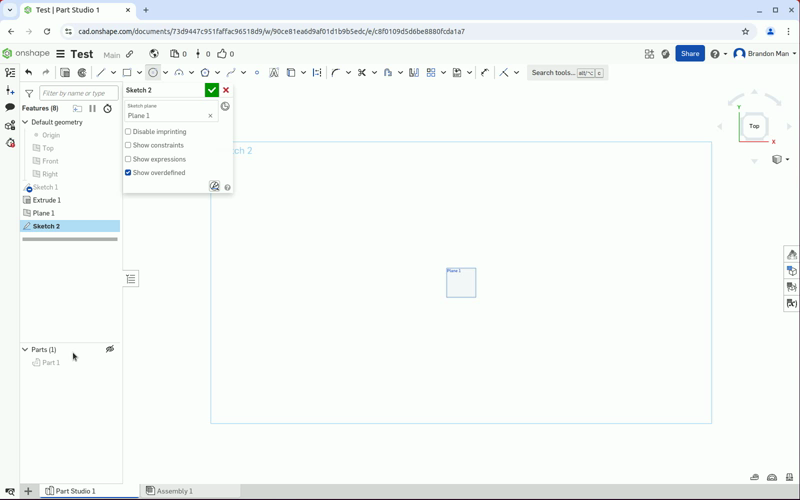
key_down(shift)
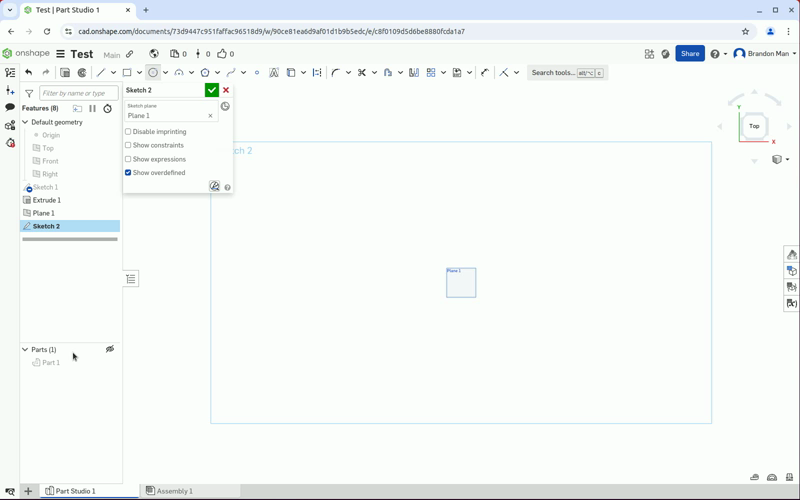
mouse_move(363, 227)
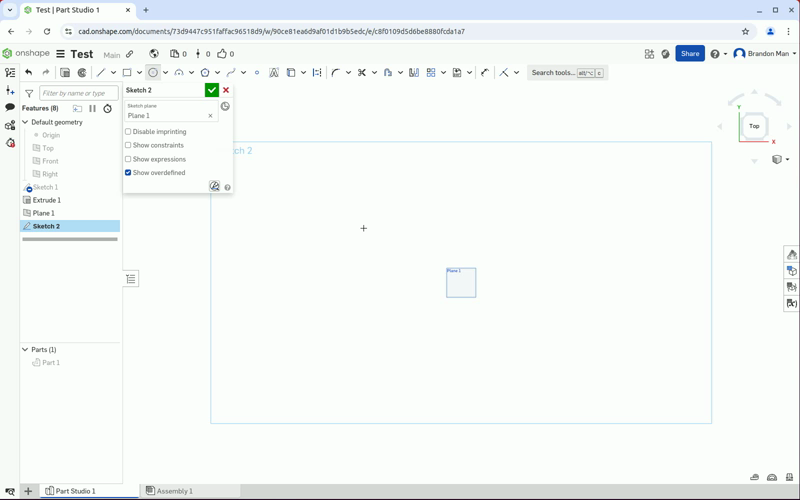
click(363, 227)
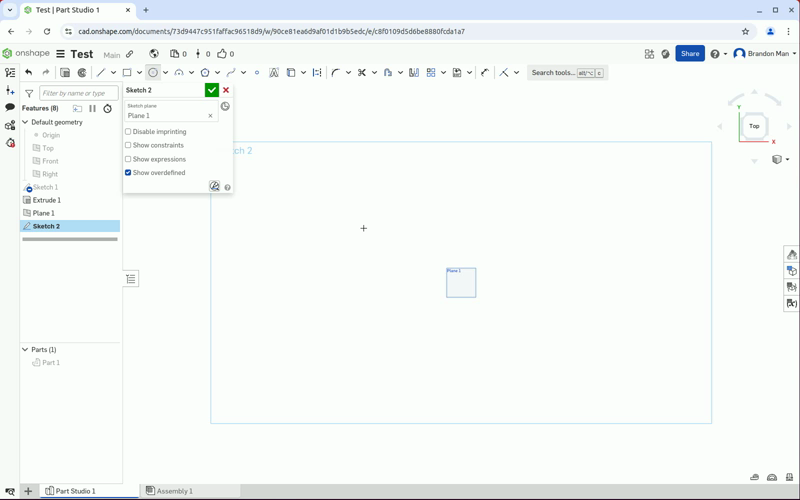
key_up(shift)
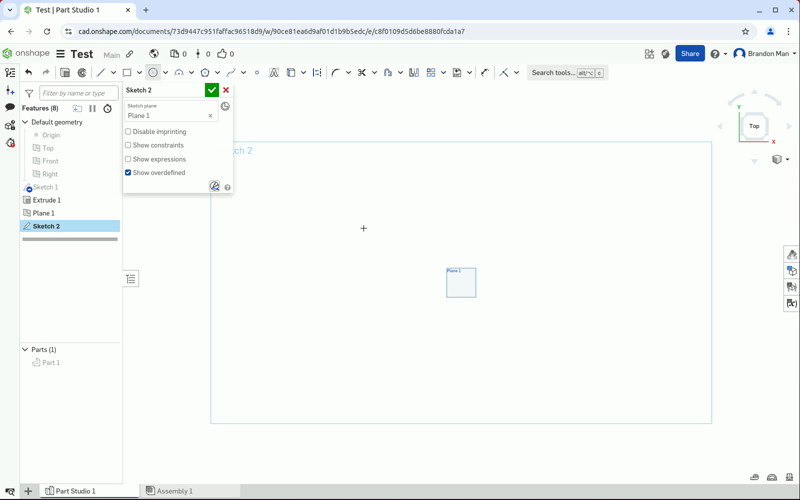
mouse_move(373, 227)
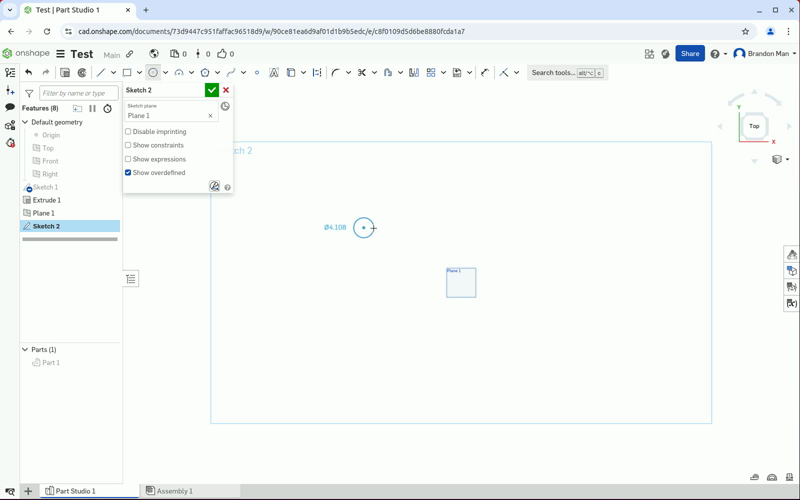
click(373, 227)
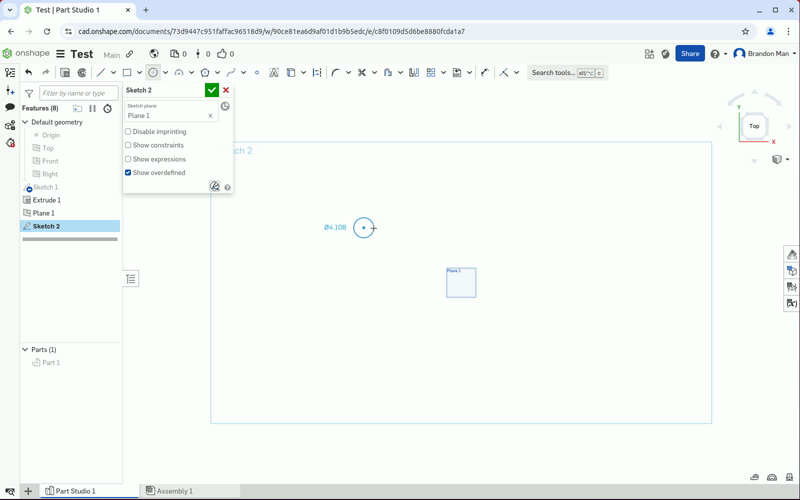
key(esc)
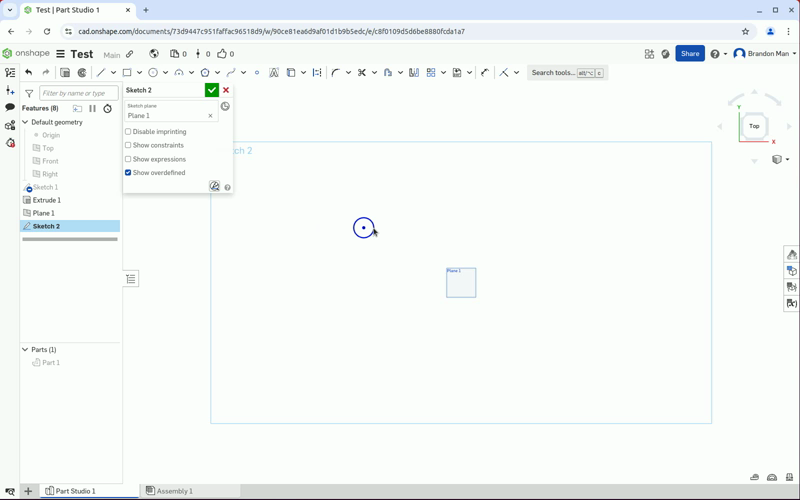
mouse_move(370, 225)
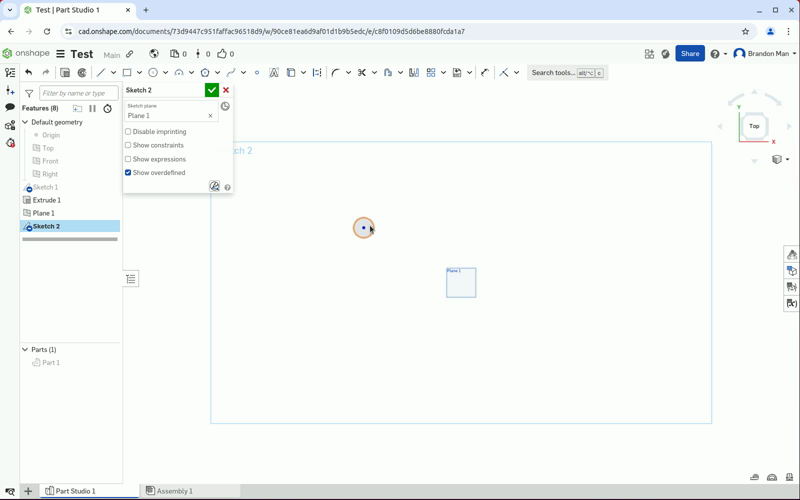
scroll(6)
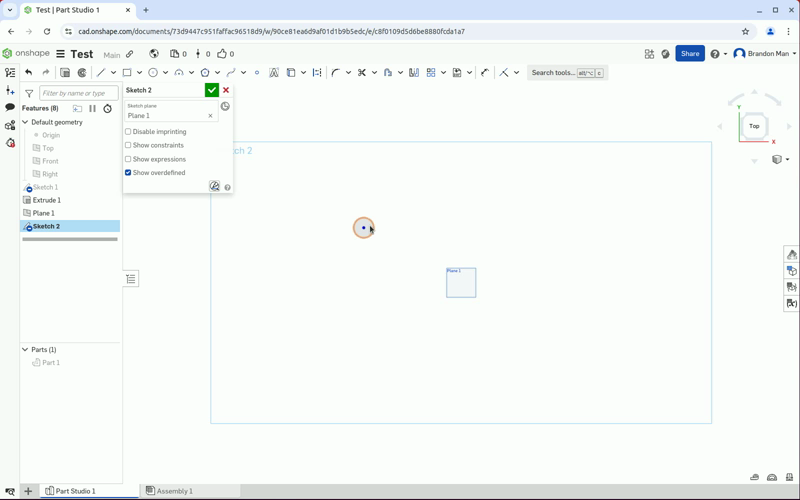
scroll(6)
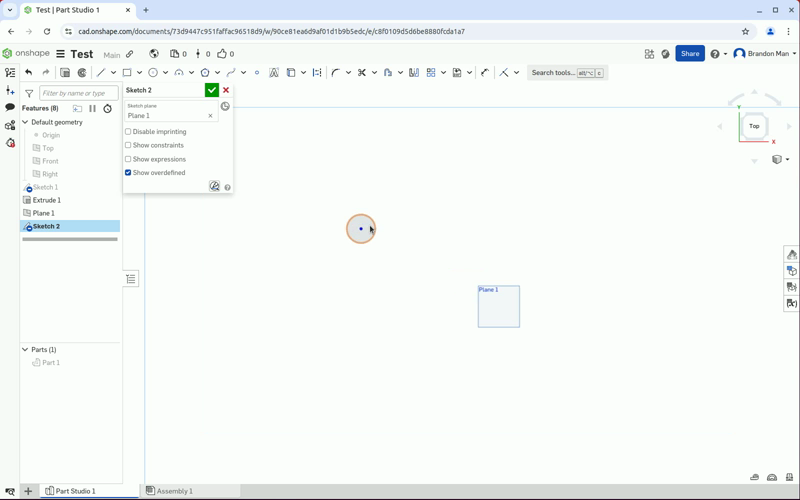
scroll(6)
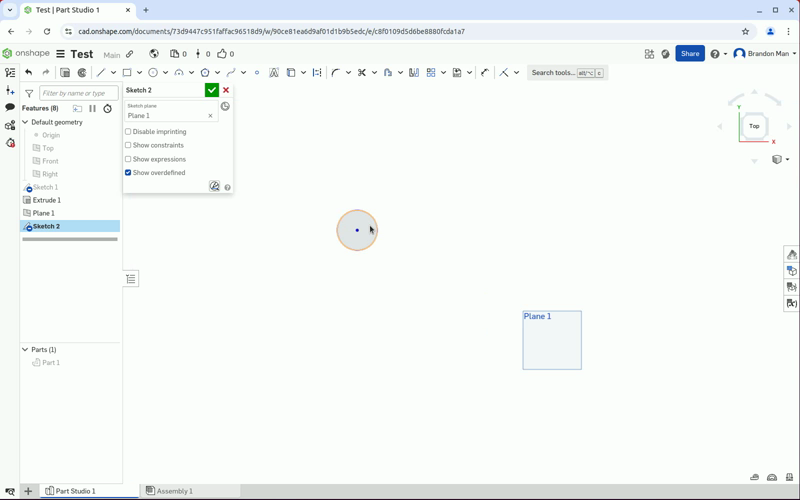
scroll(6)
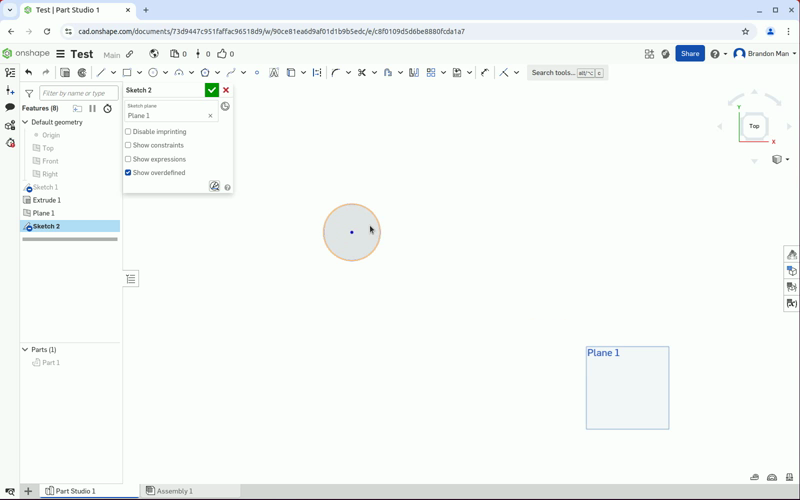
scroll(6)
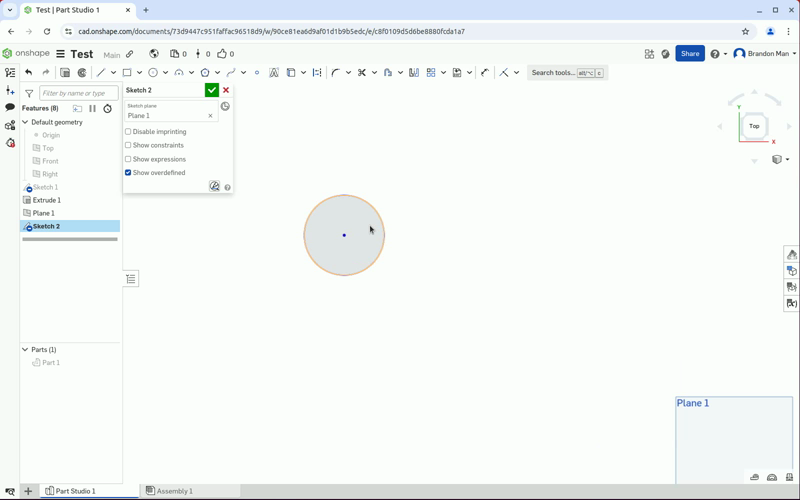
scroll(6)
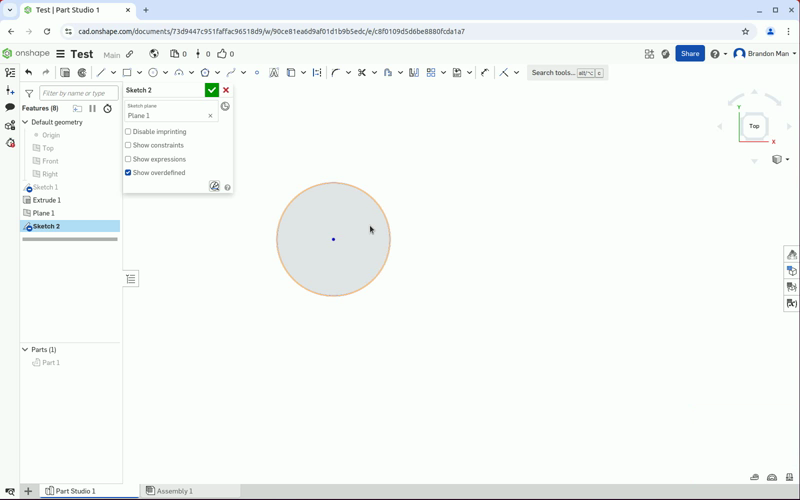
scroll(6)
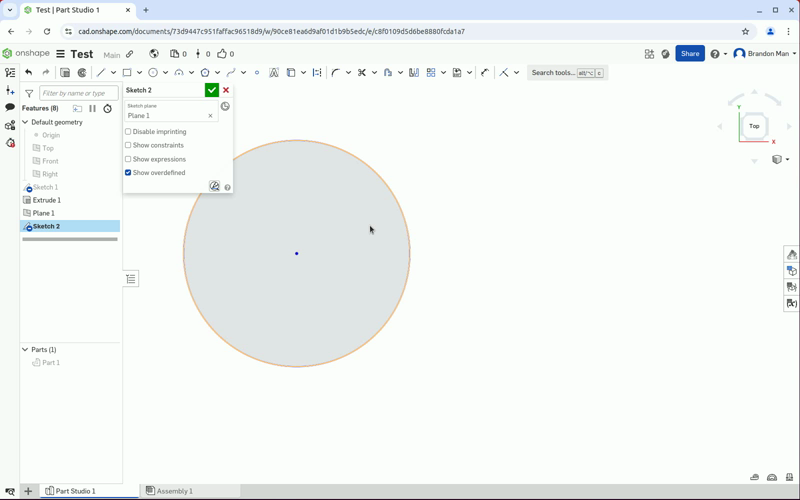
click(370, 225)
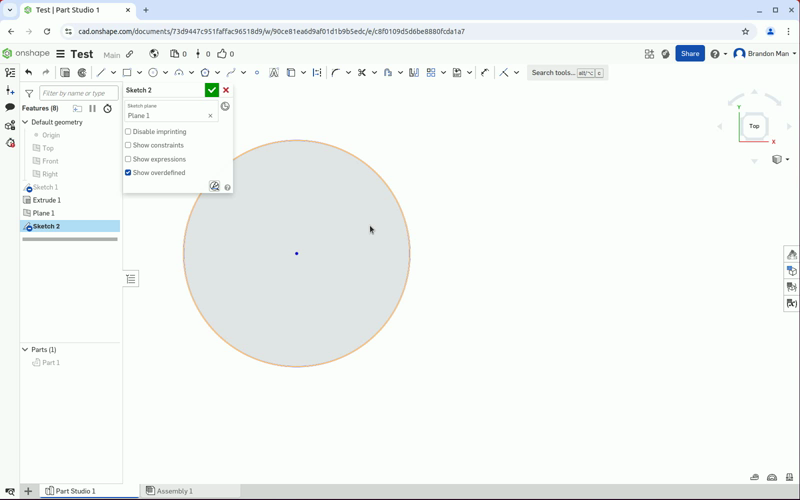
scroll(-6)
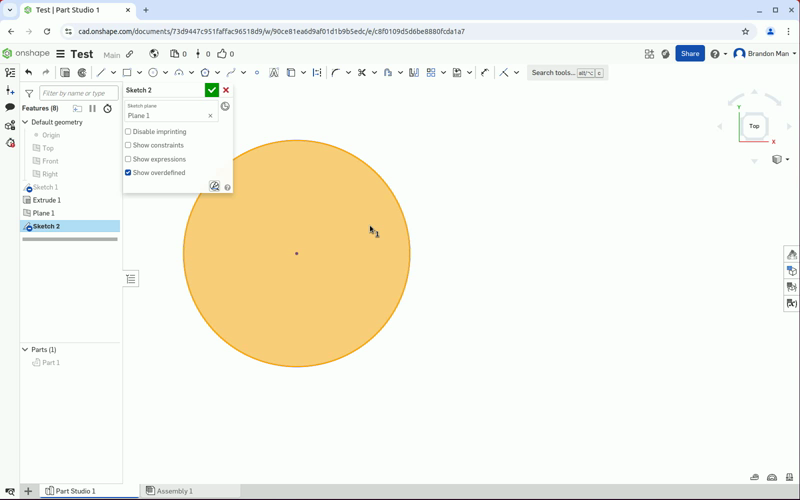
scroll(-6)
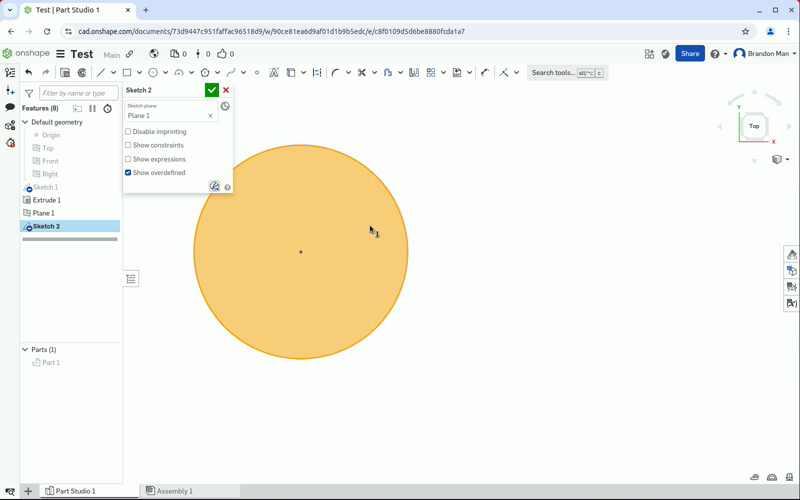
scroll(-6)
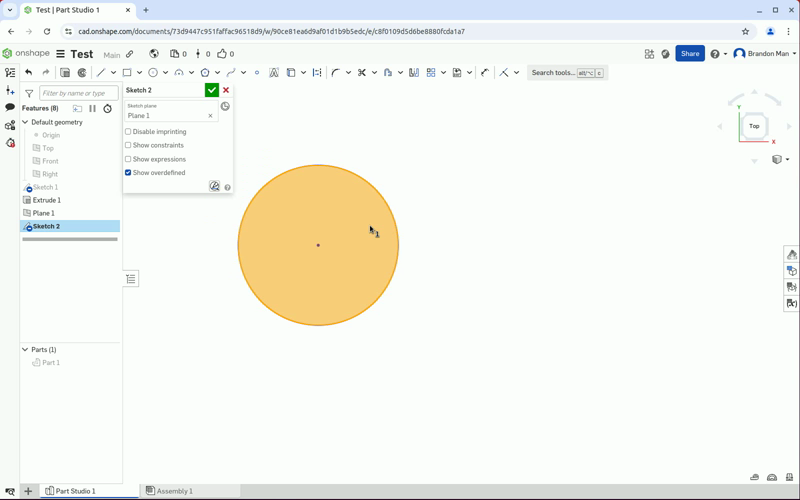
scroll(-6)
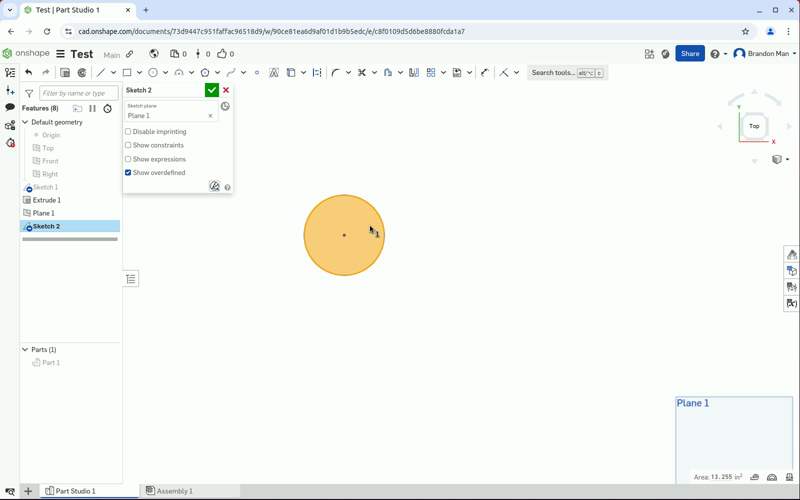
scroll(-6)
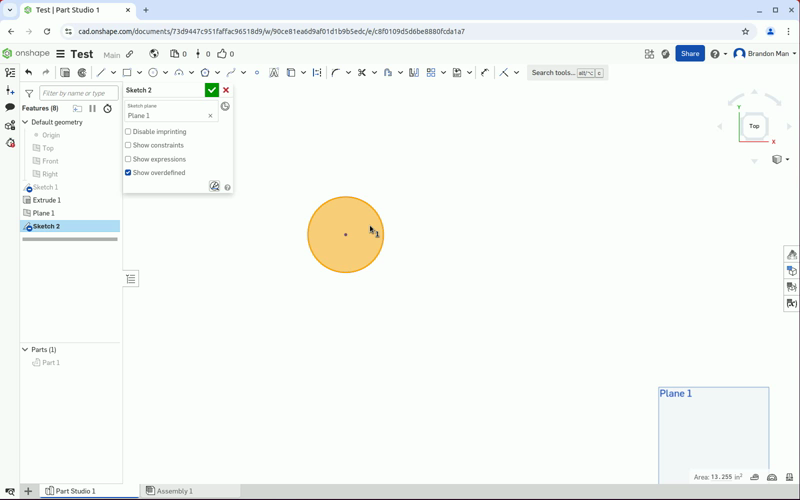
scroll(-6)
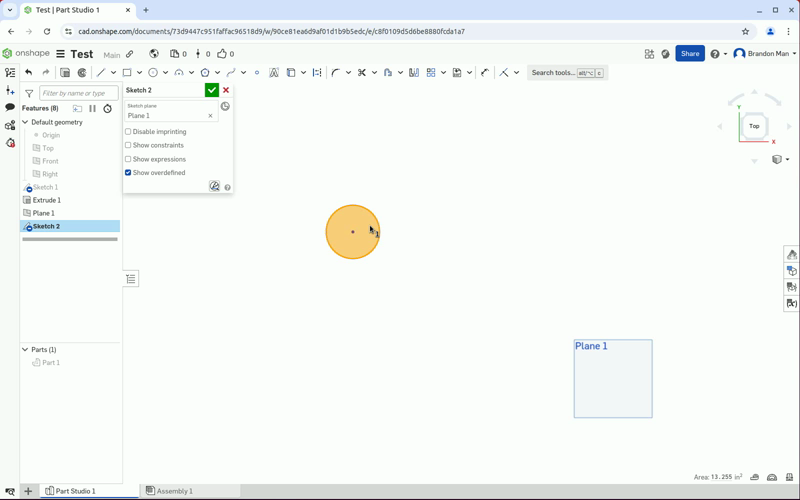
scroll(-6)
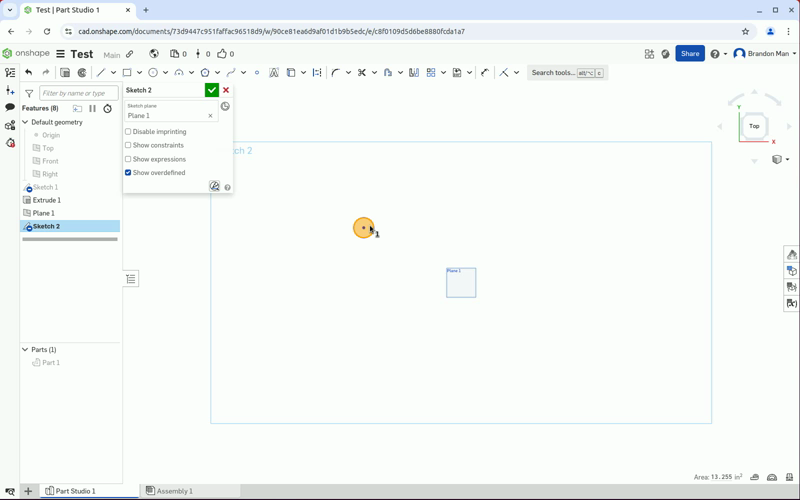
mouse_move(73, 352)
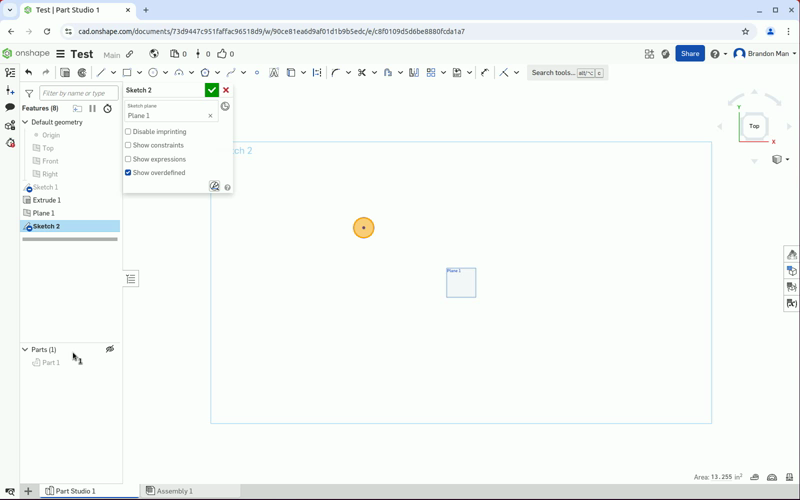
key(shift+y)
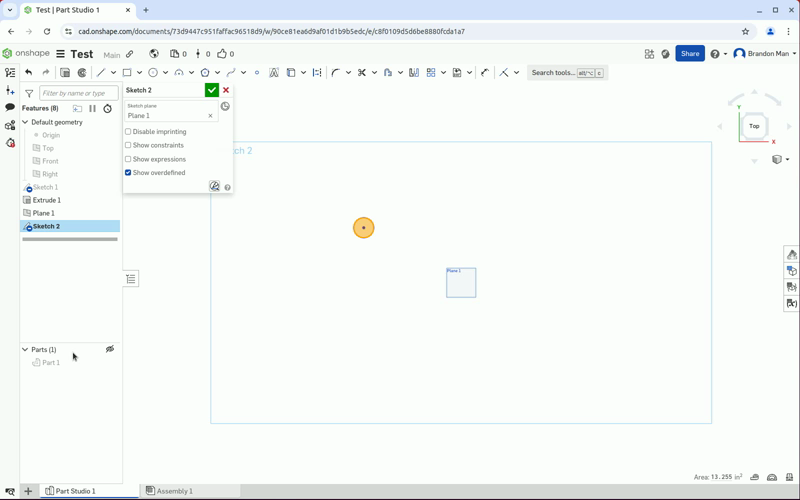
key(shift+e)
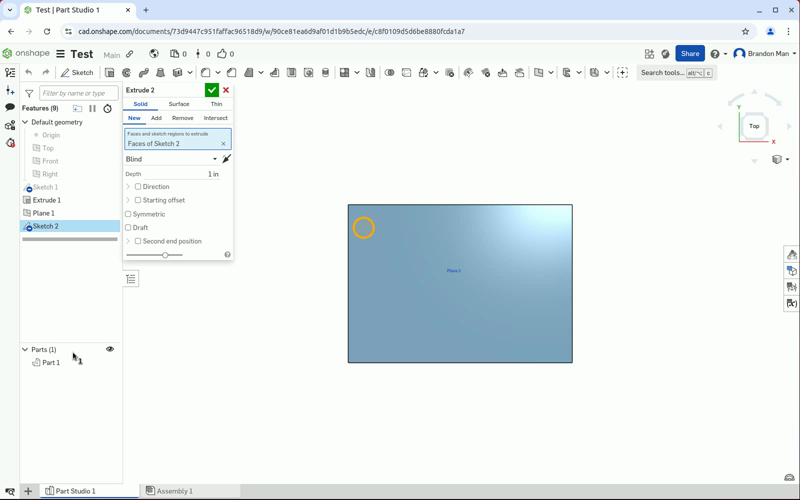
mouse_move(143, 106)
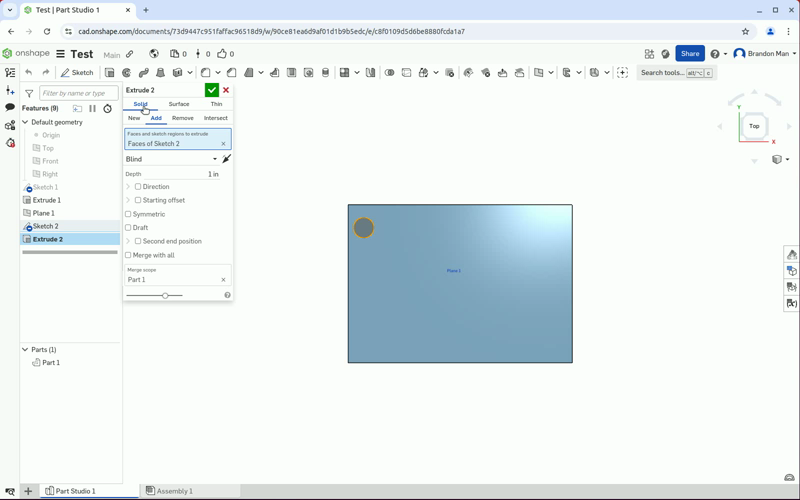
click(143, 106)
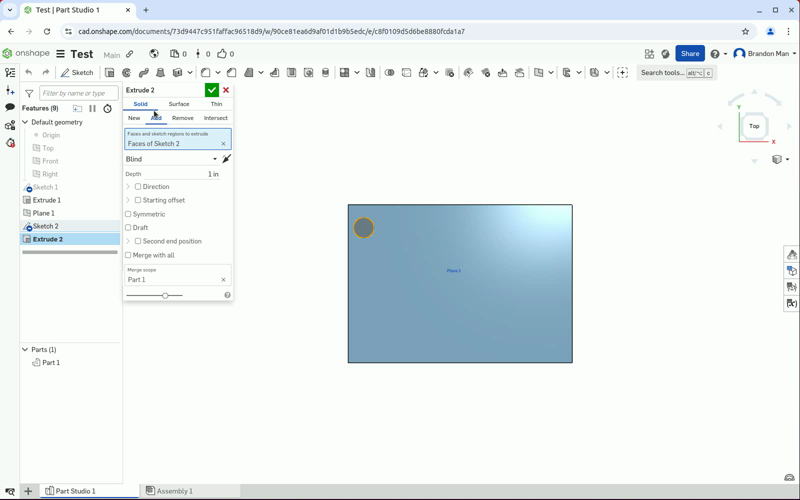
mouse_move(186, 120)
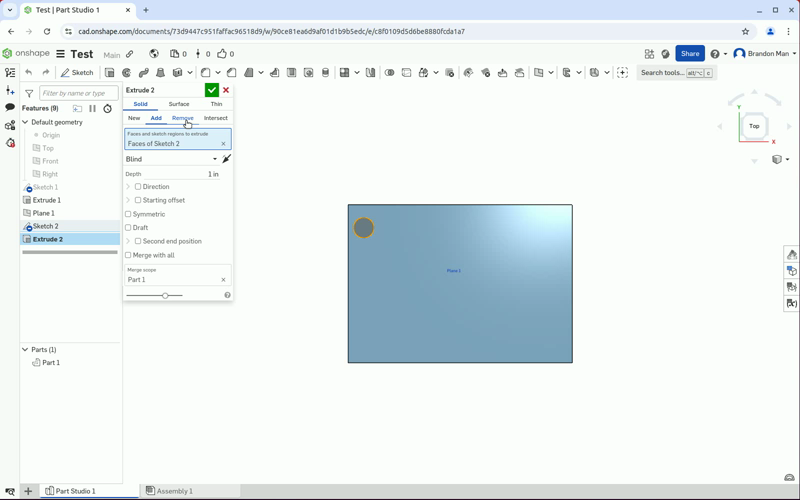
click(186, 120)
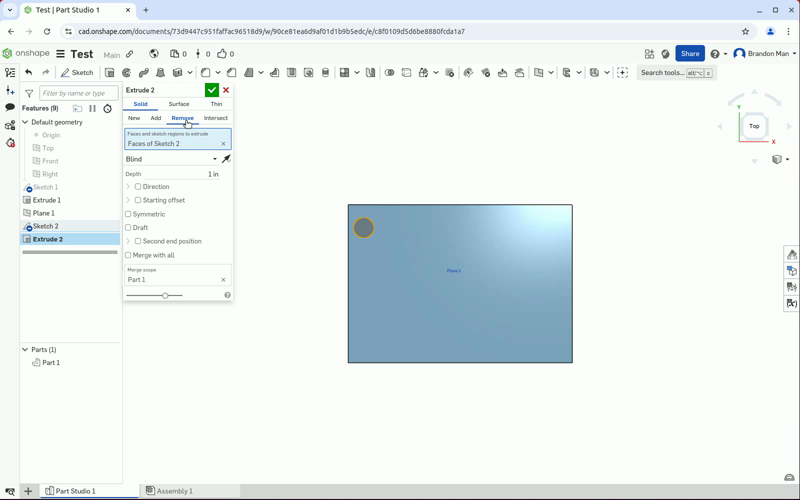
key(tab, 4)
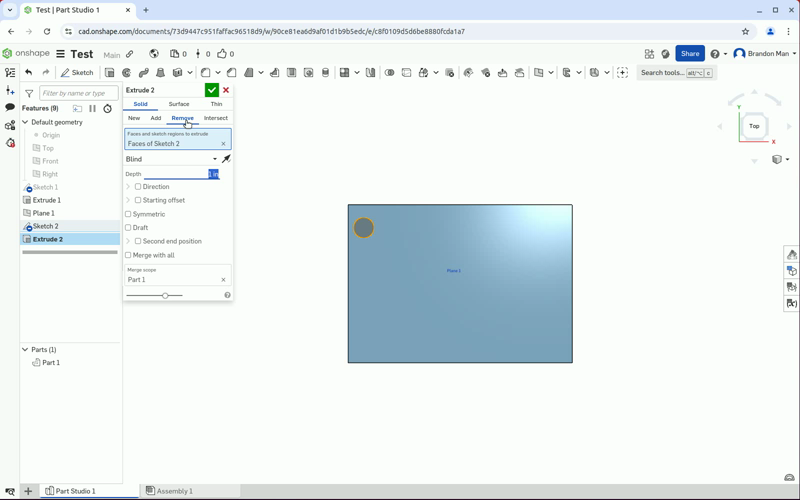
text(29.607)
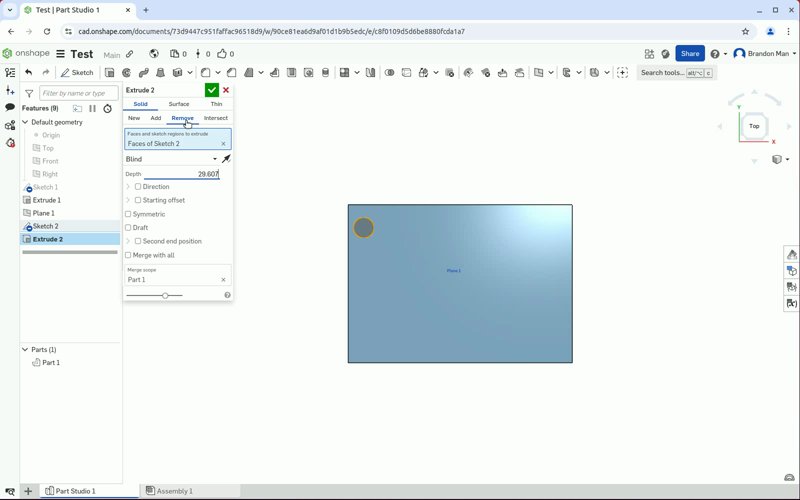
key(tab, 6)
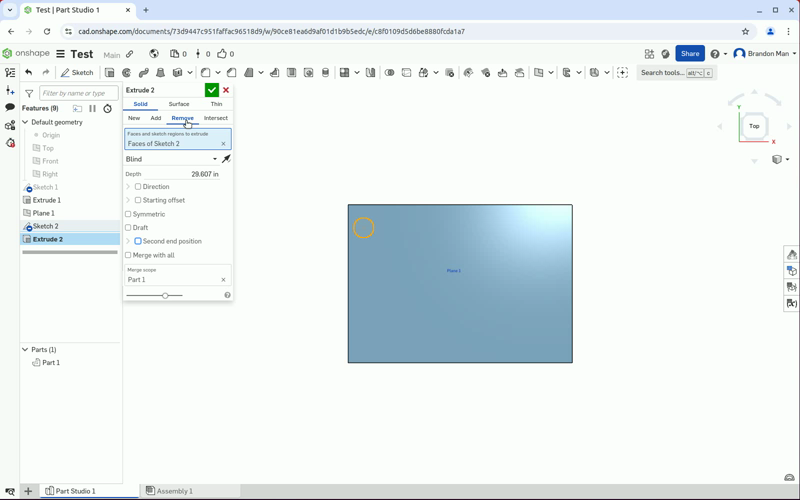
key(space)
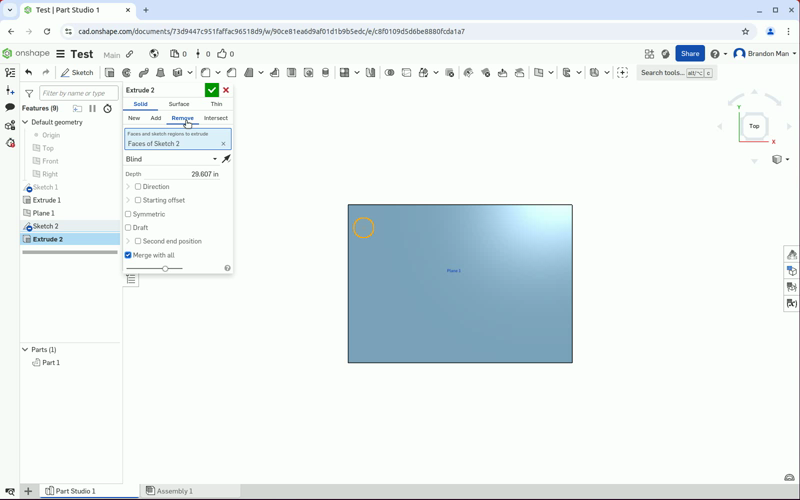
key(enter)
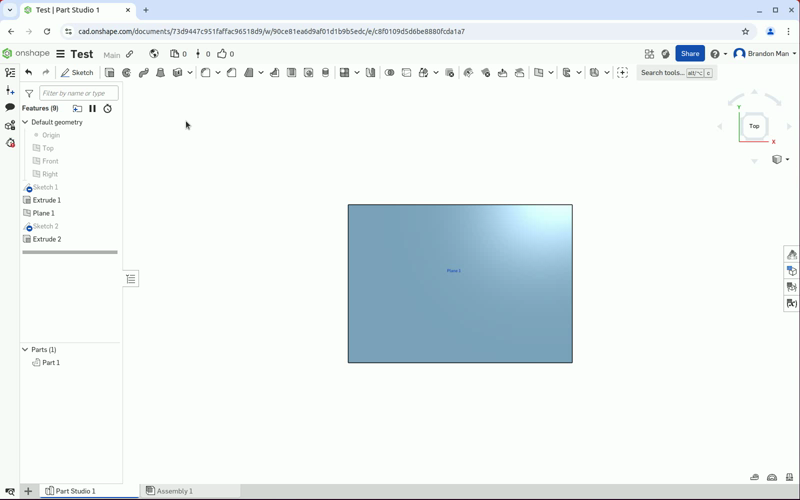
key(shift+h)
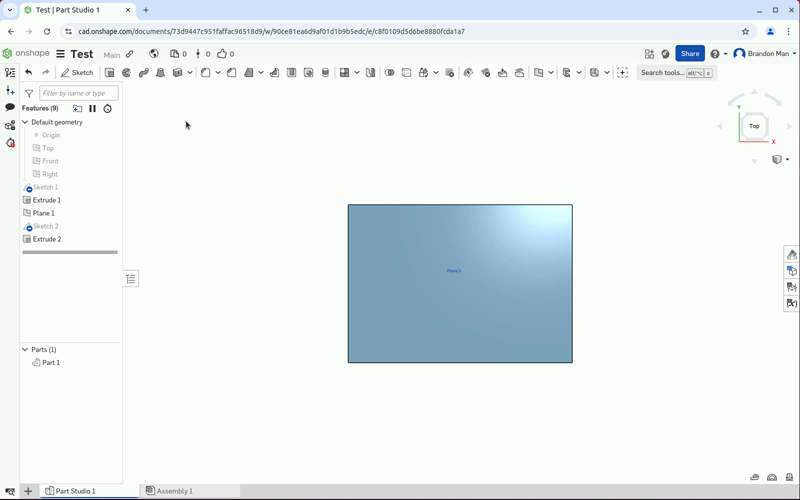
key(shift+h)
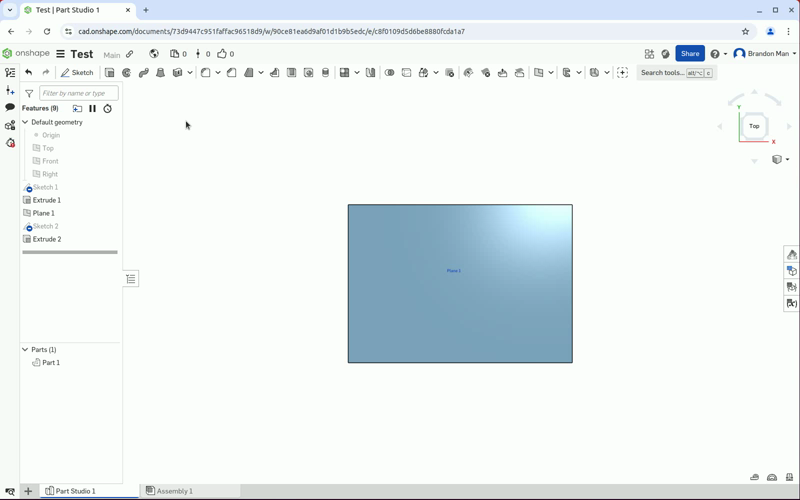
mouse_move(73, 189)
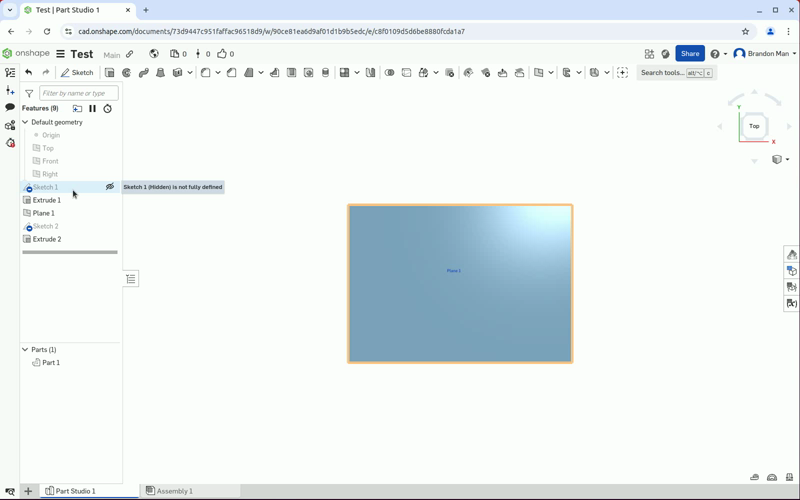
click(73, 189)
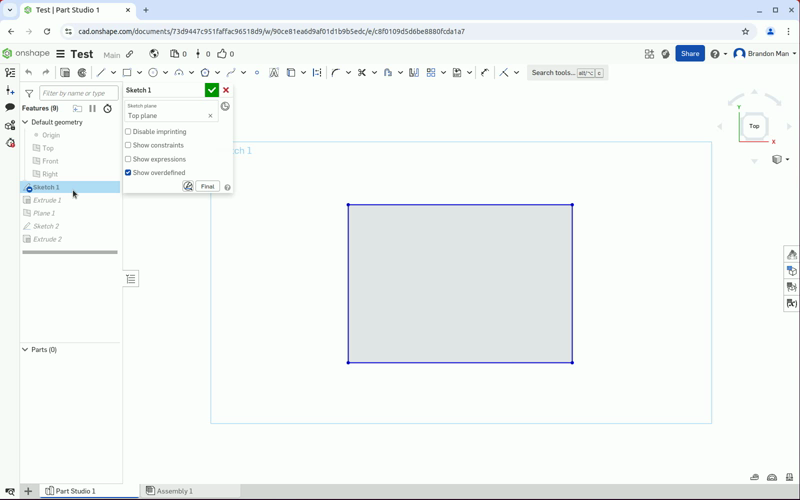
mouse_move(229, 92)
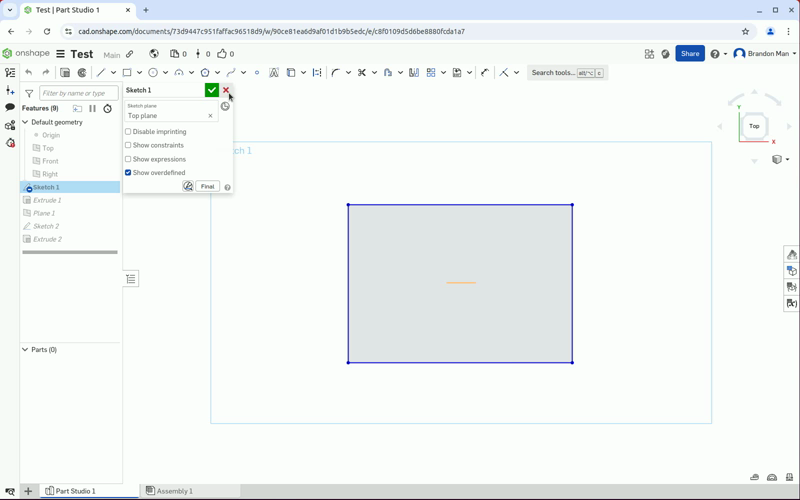
click(229, 92)
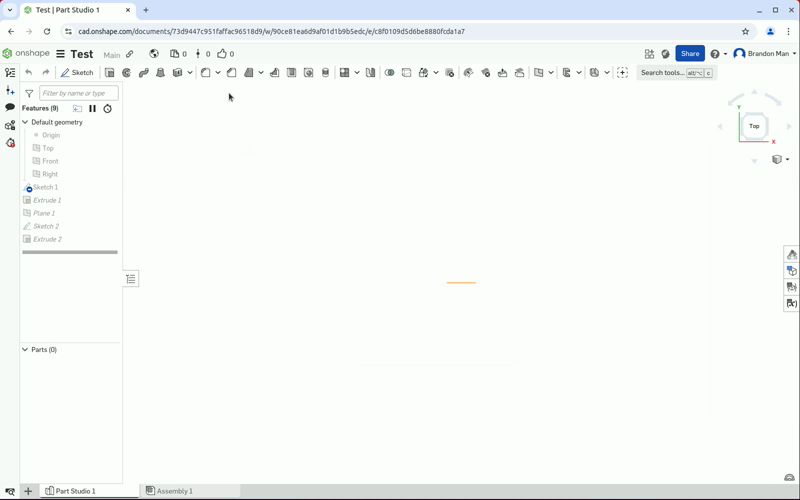
key(shift+s)
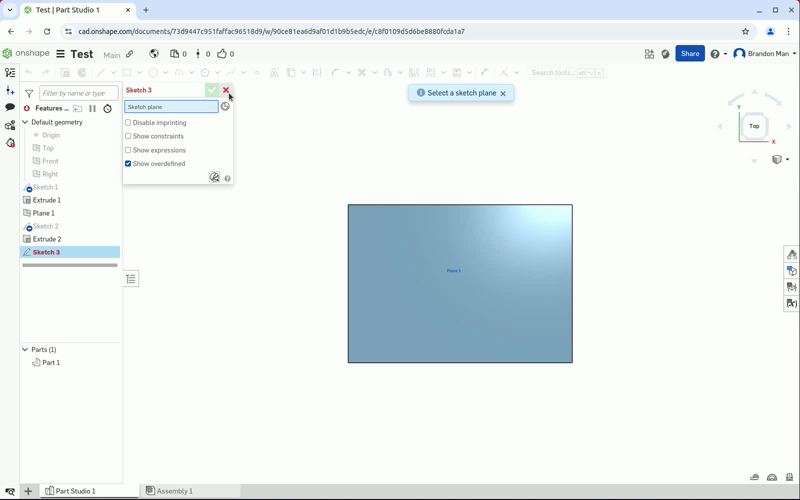
mouse_move(73, 215)
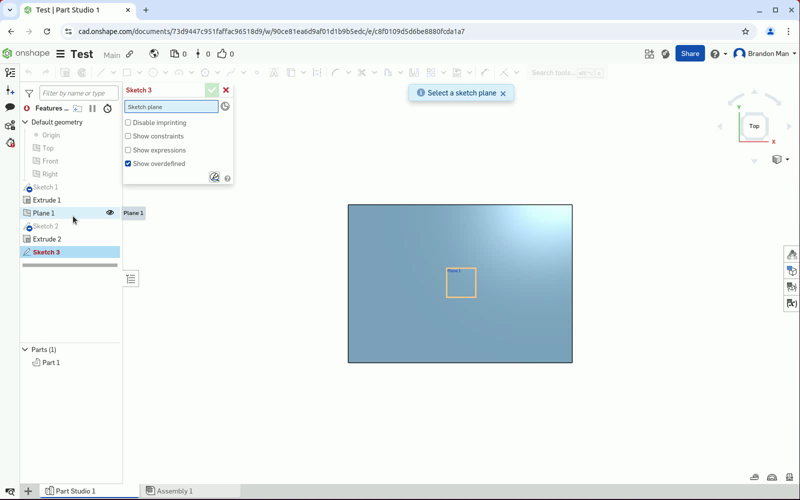
click(73, 215)
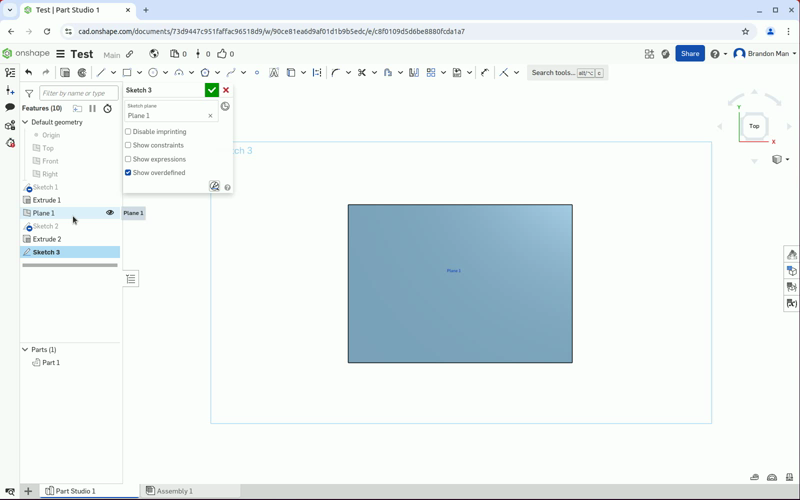
mouse_move(73, 352)
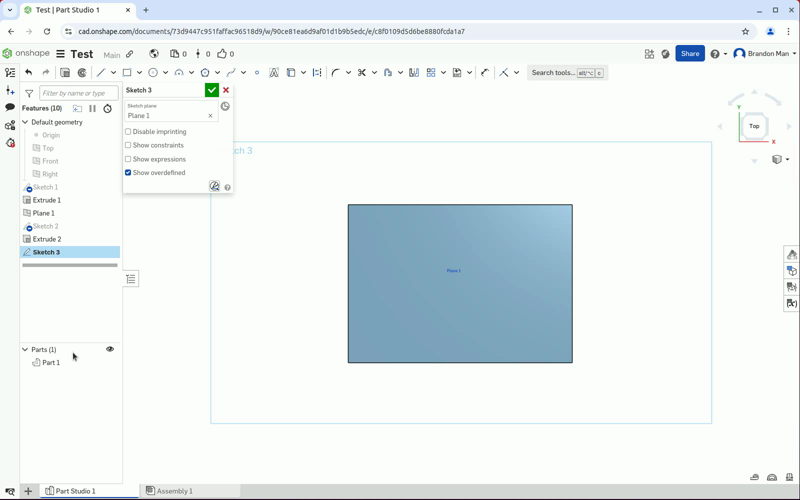
key(y)
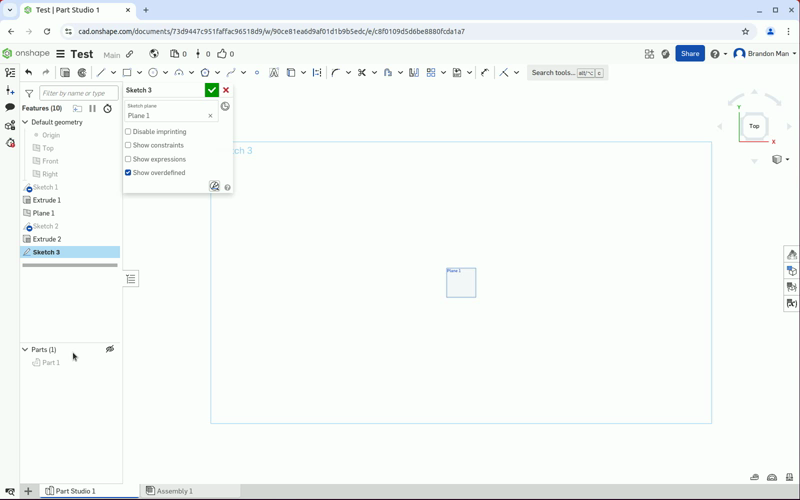
key(c)
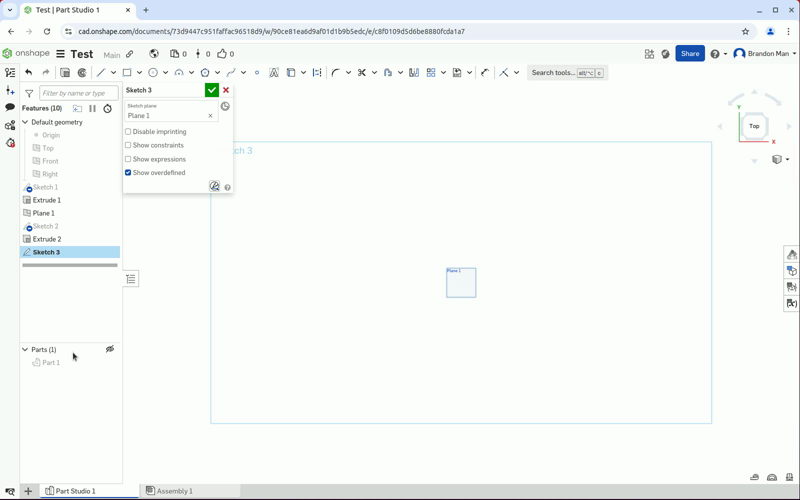
key_down(shift)
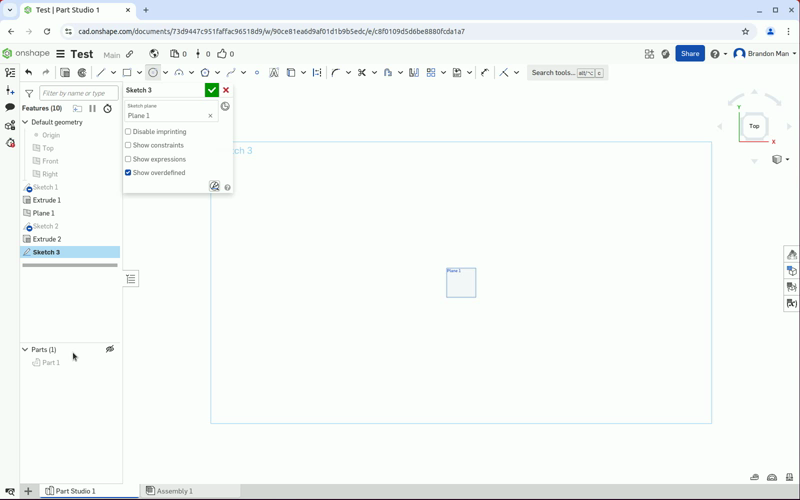
mouse_move(363, 337)
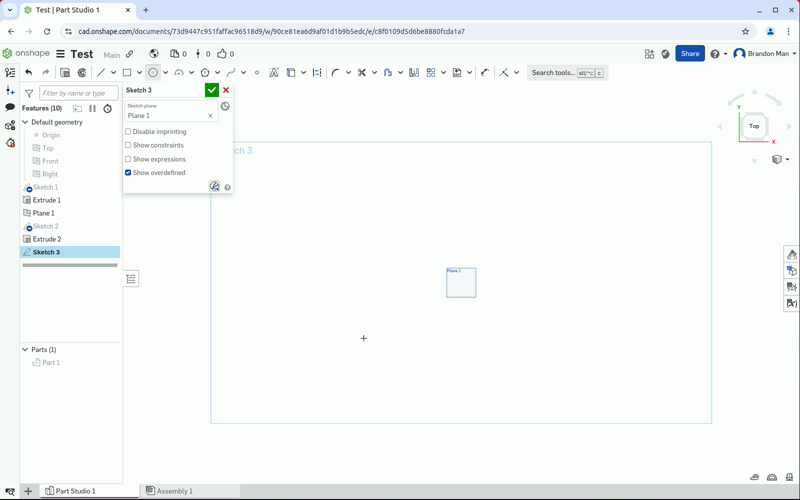
click(363, 337)
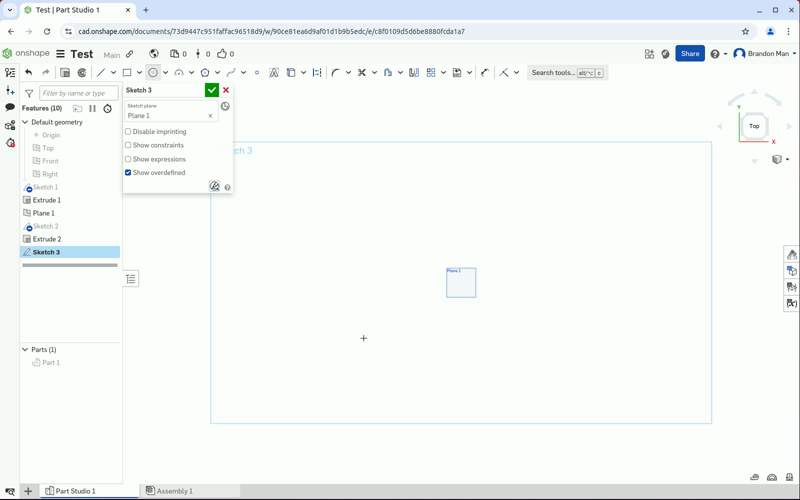
key_up(shift)
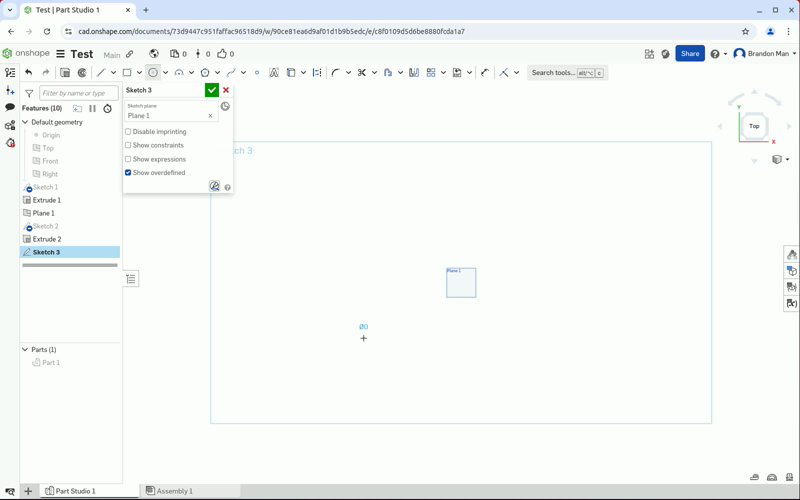
mouse_move(373, 337)
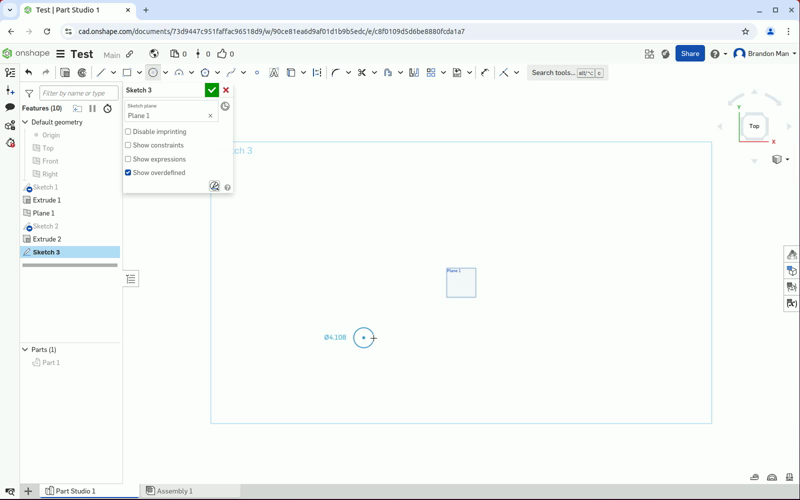
click(373, 337)
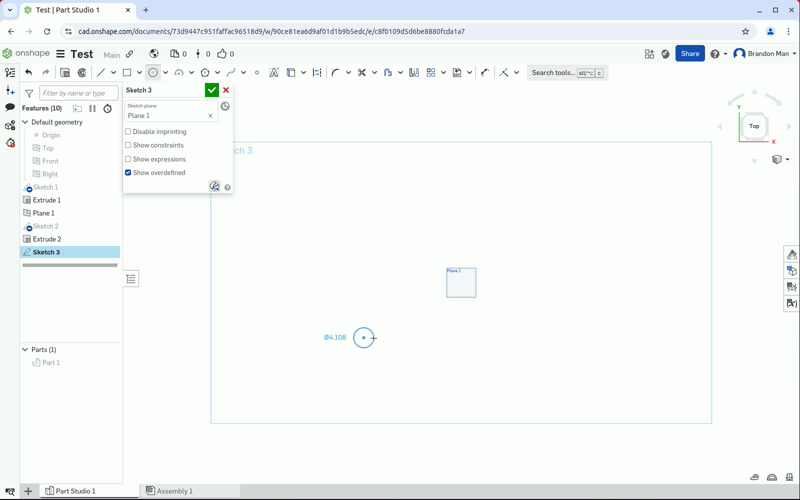
key(esc)
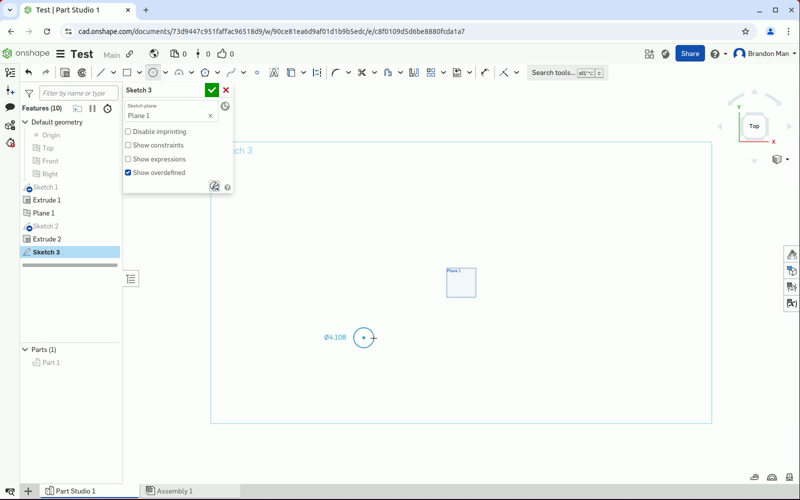
mouse_move(368, 333)
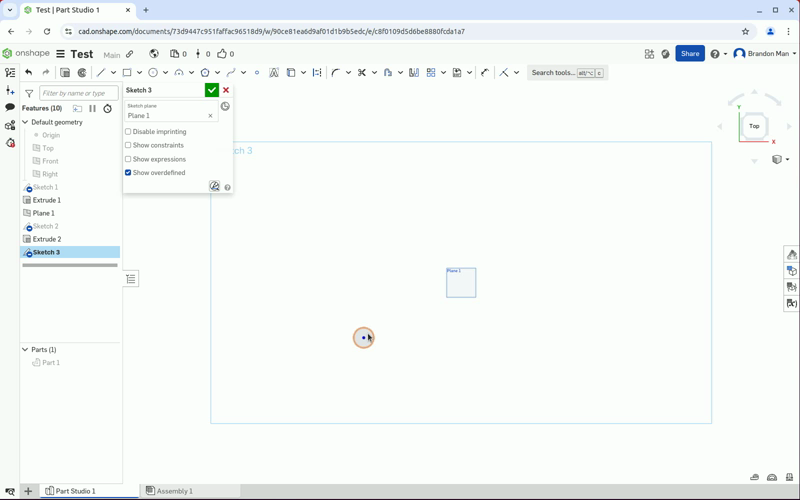
scroll(6)
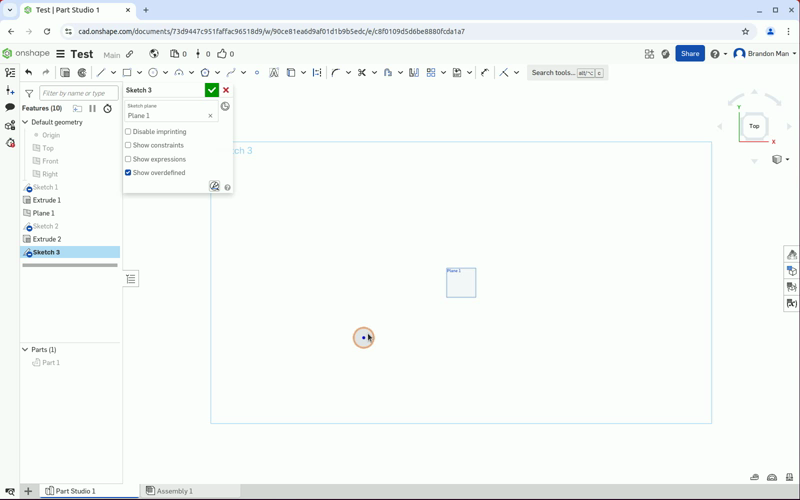
scroll(6)
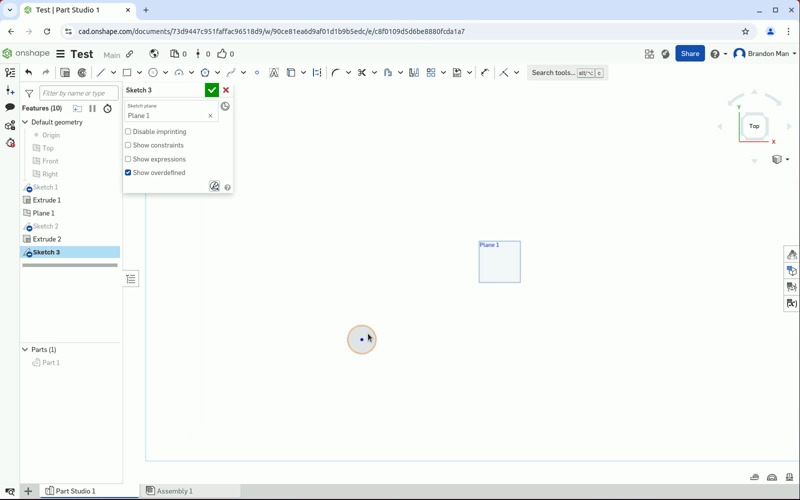
scroll(6)
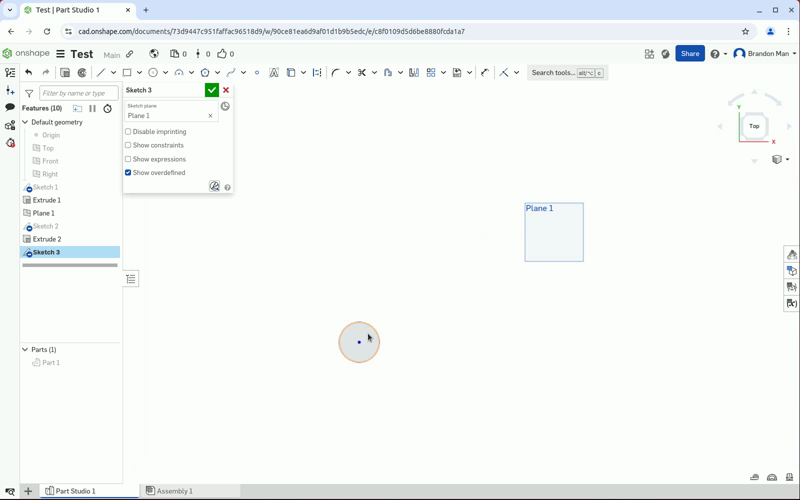
scroll(6)
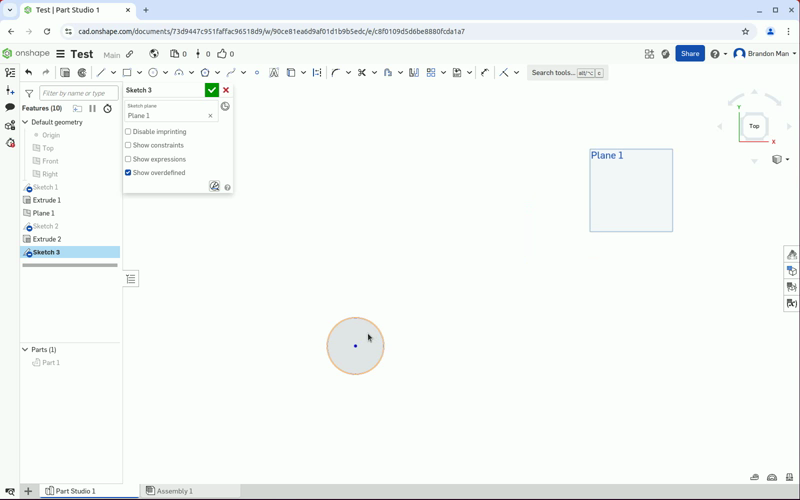
scroll(6)
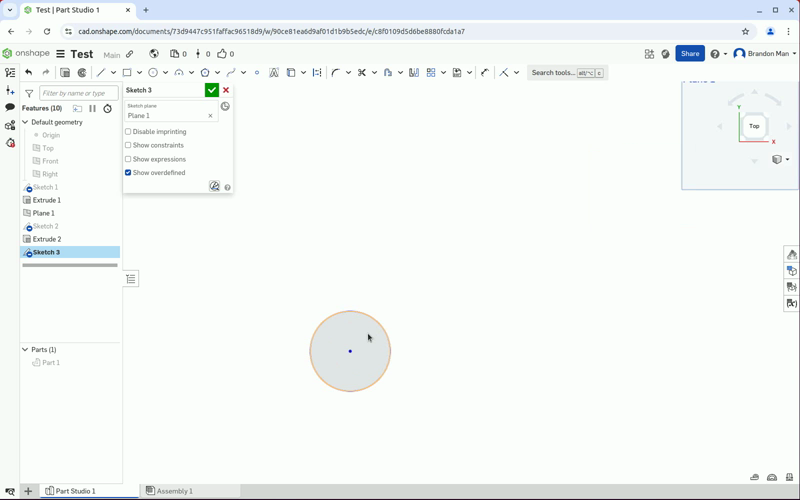
scroll(6)
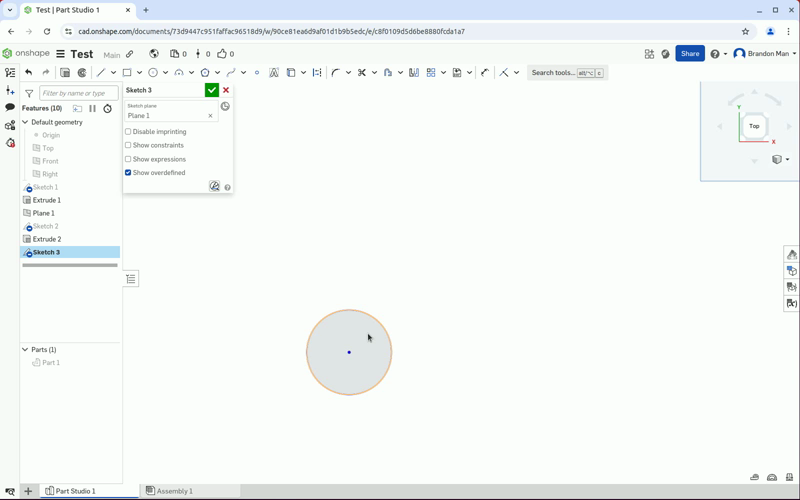
scroll(6)
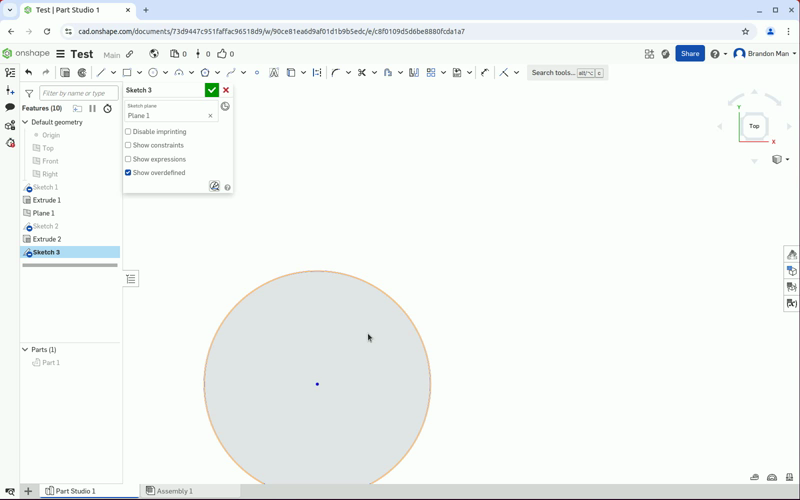
click(368, 333)
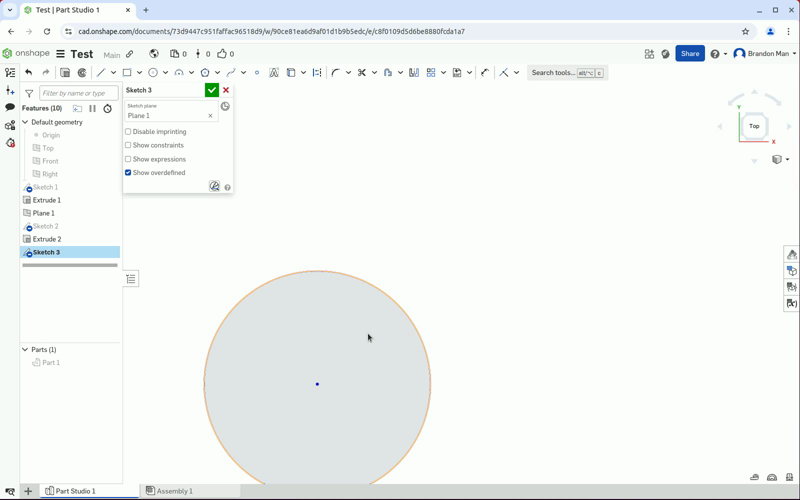
scroll(-6)
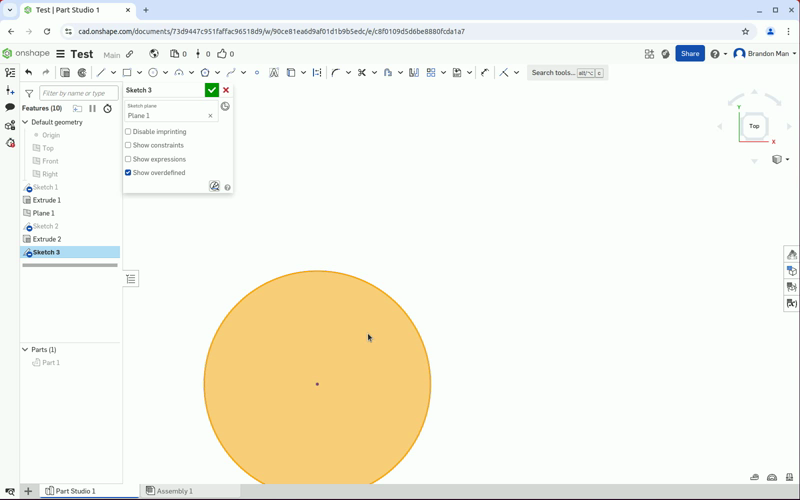
scroll(-6)
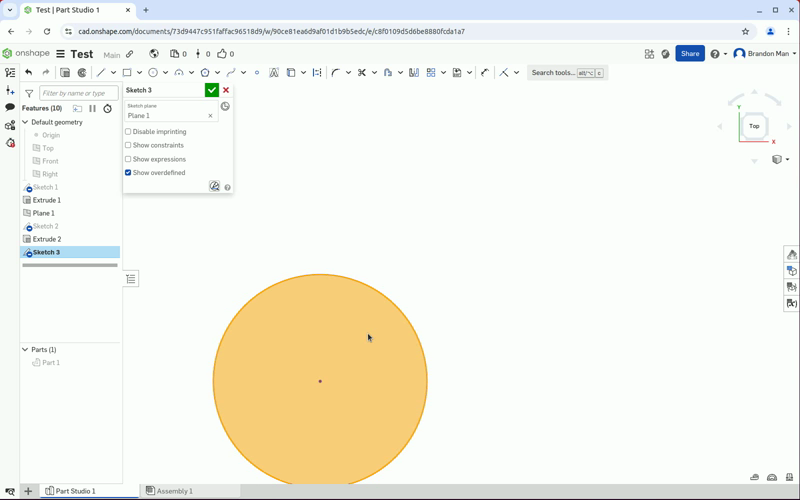
scroll(-6)
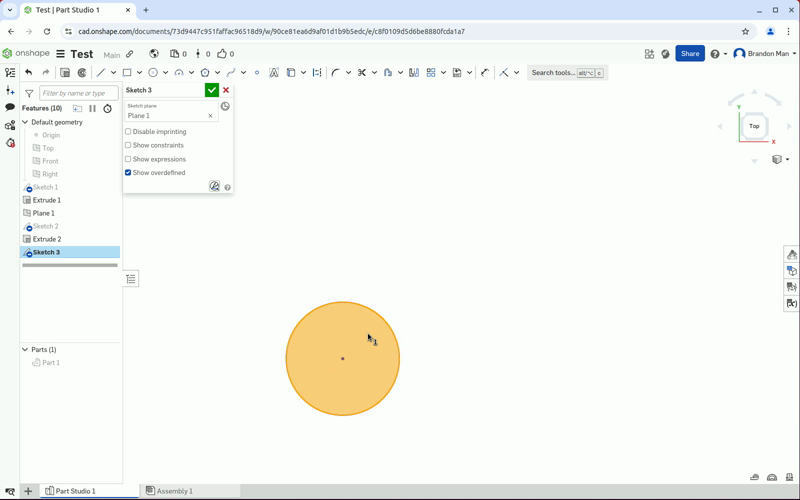
scroll(-6)
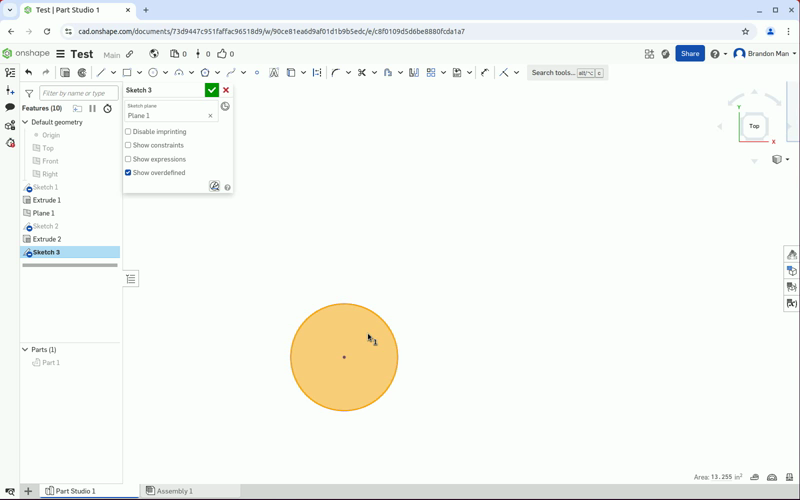
scroll(-6)
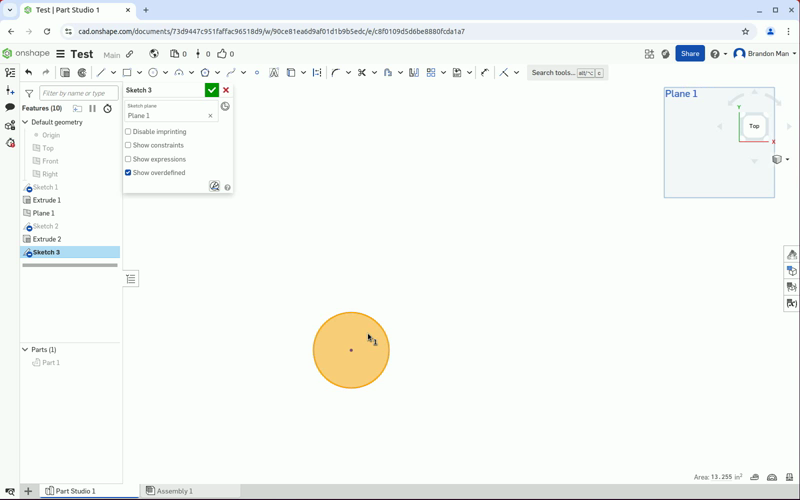
scroll(-6)
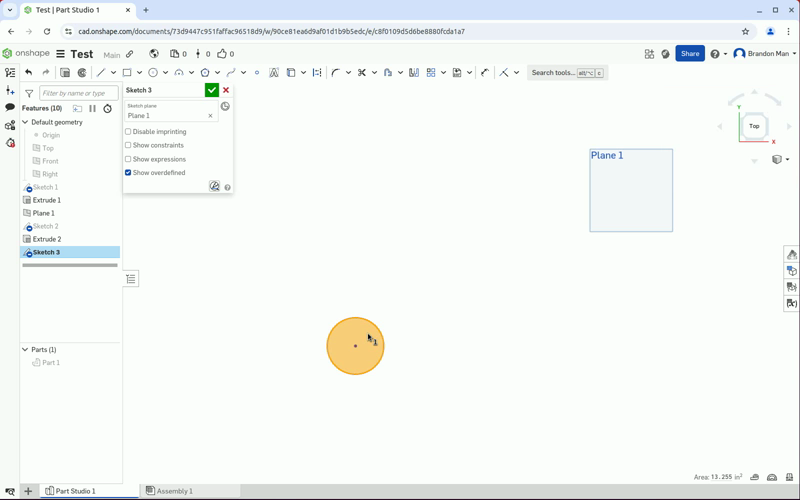
scroll(-6)
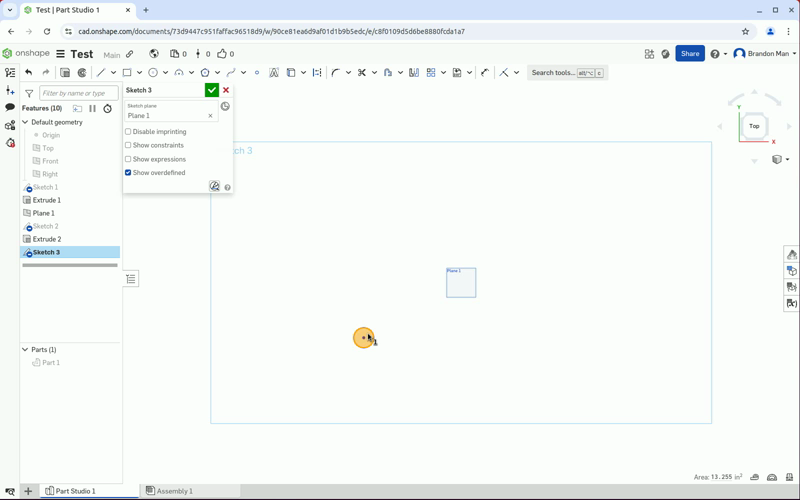
mouse_move(73, 352)
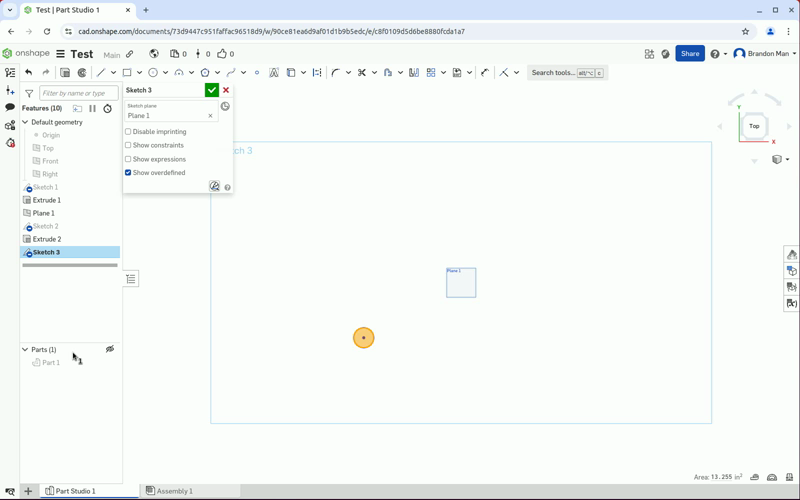
key(shift+y)
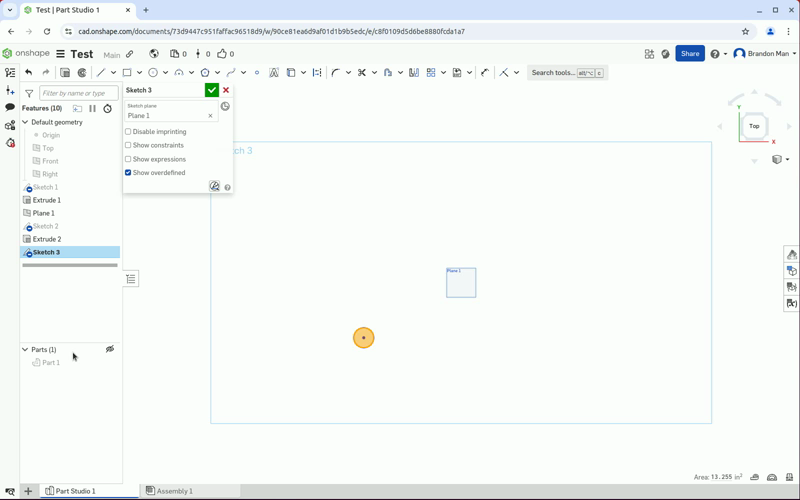
key(shift+e)
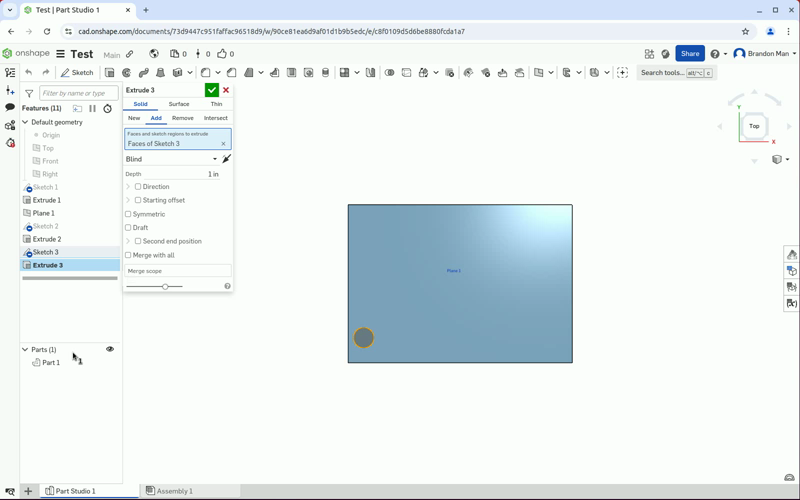
mouse_move(143, 106)
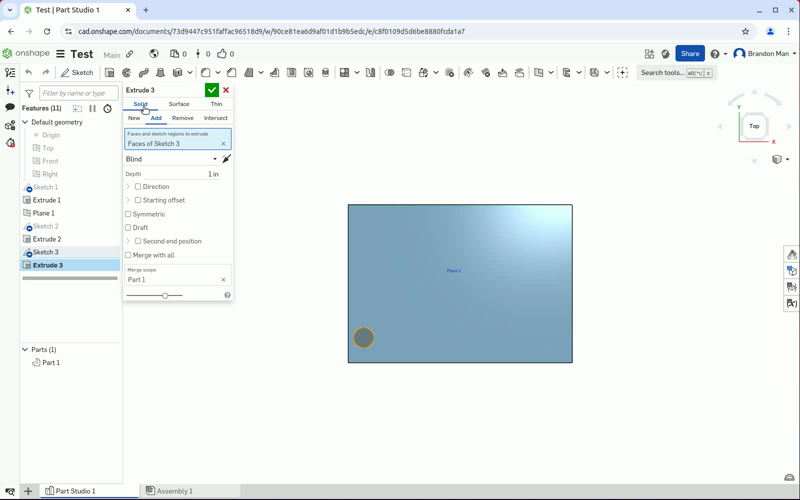
click(143, 106)
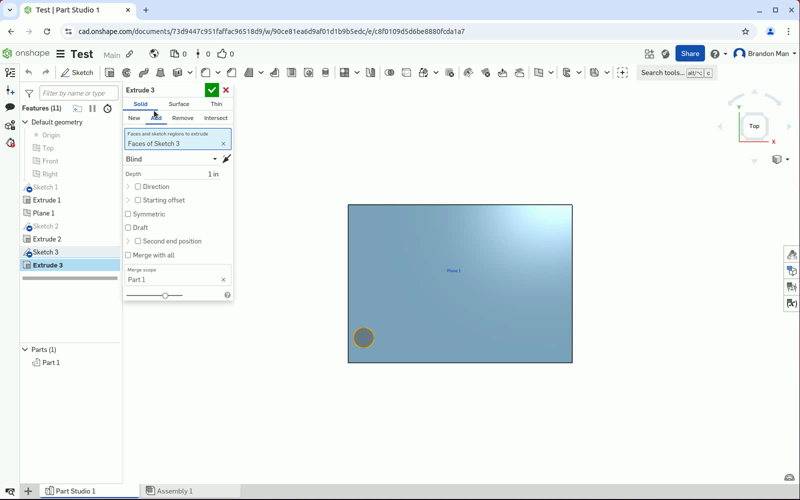
mouse_move(186, 120)
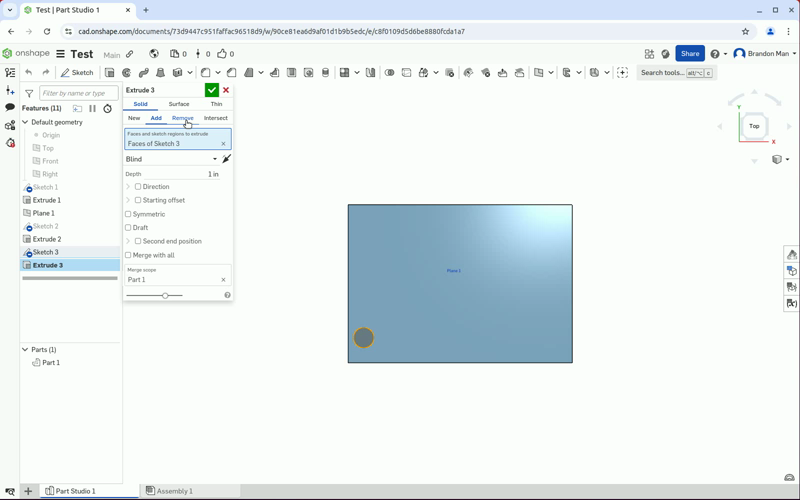
click(186, 120)
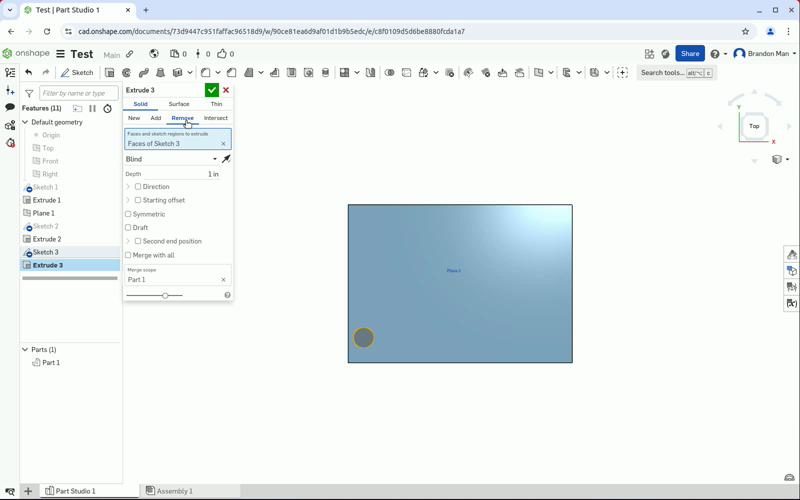
key(tab, 4)
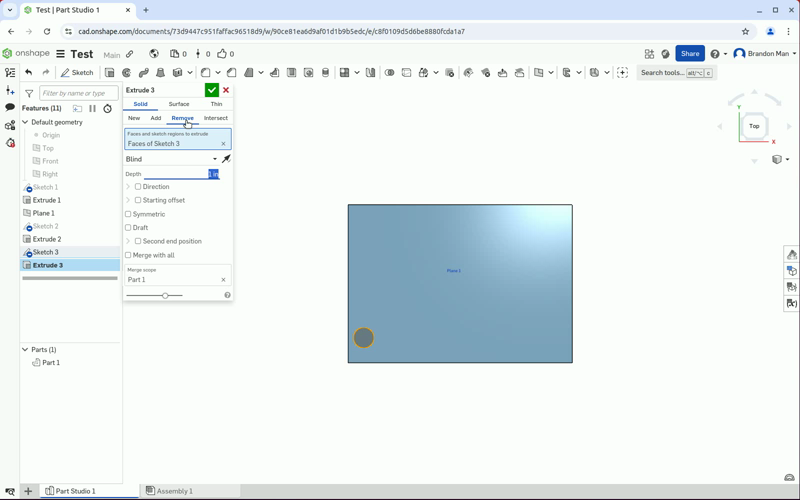
text(29.607)
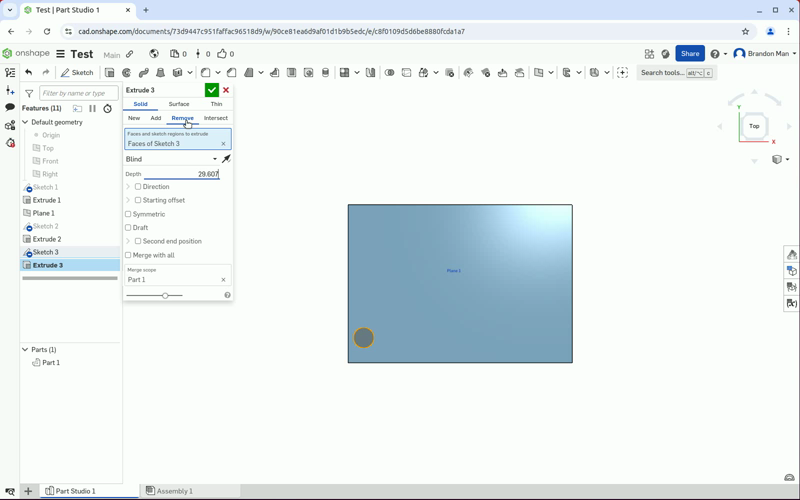
key(tab, 6)
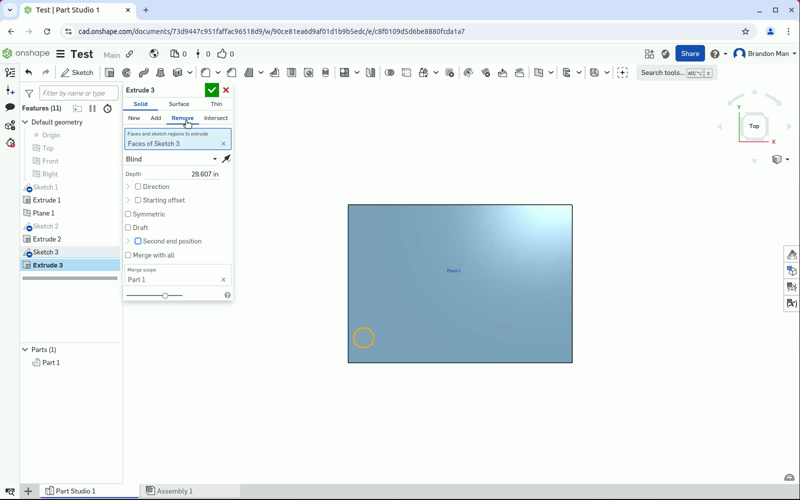
key(space)
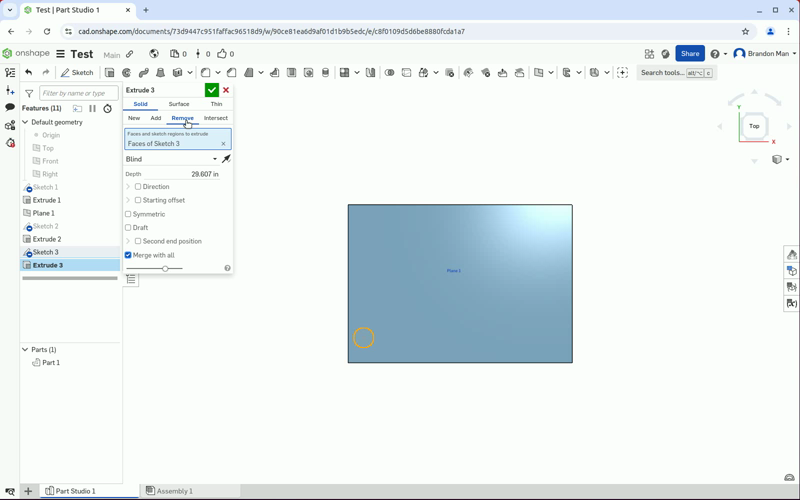
key(enter)
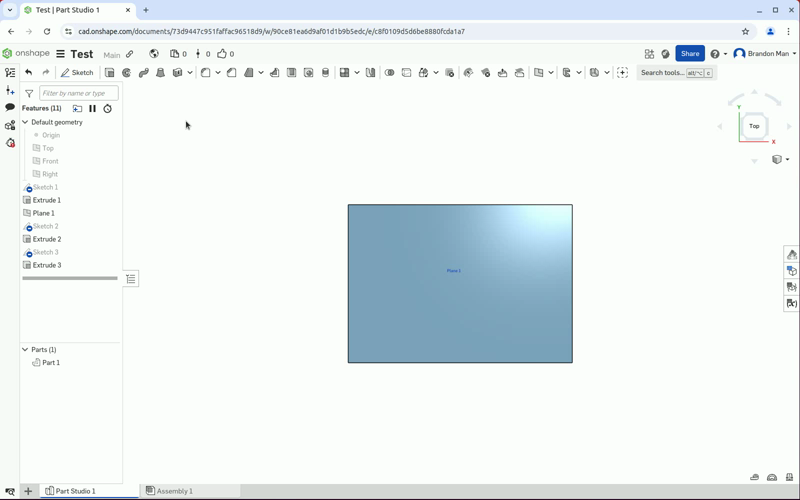
key(shift+h)
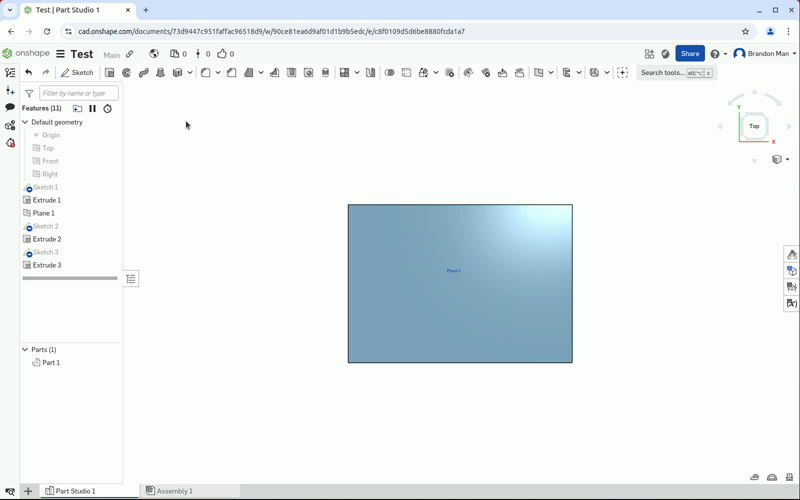
key(shift+h)
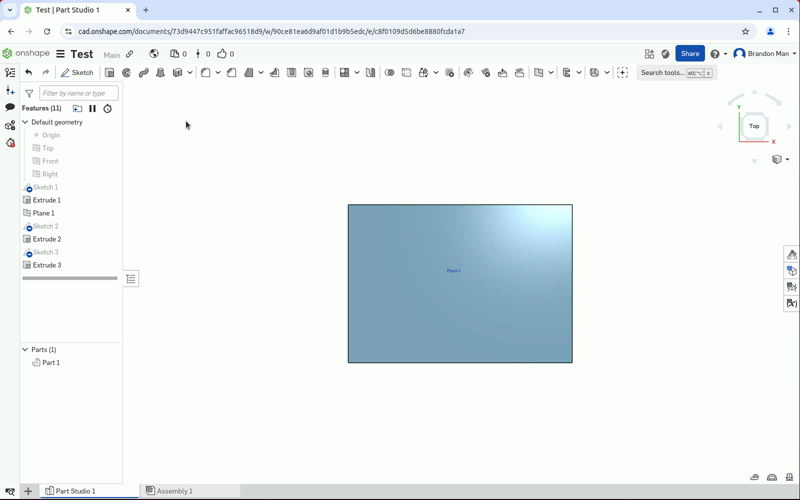
mouse_move(73, 189)
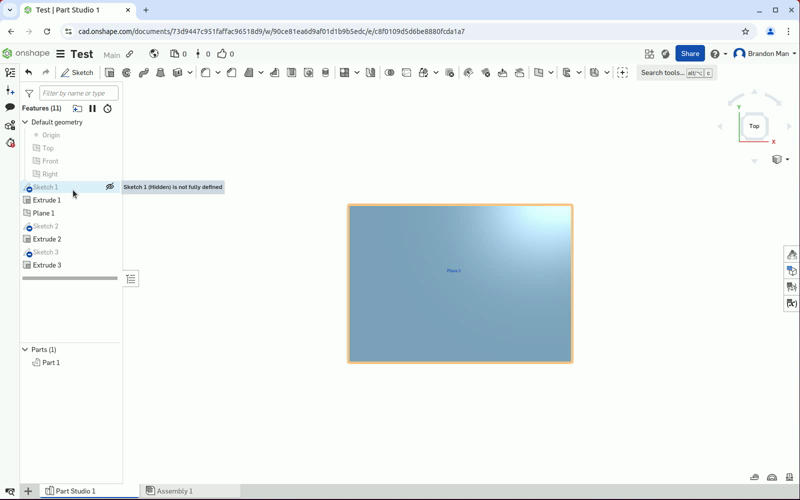
click(73, 189)
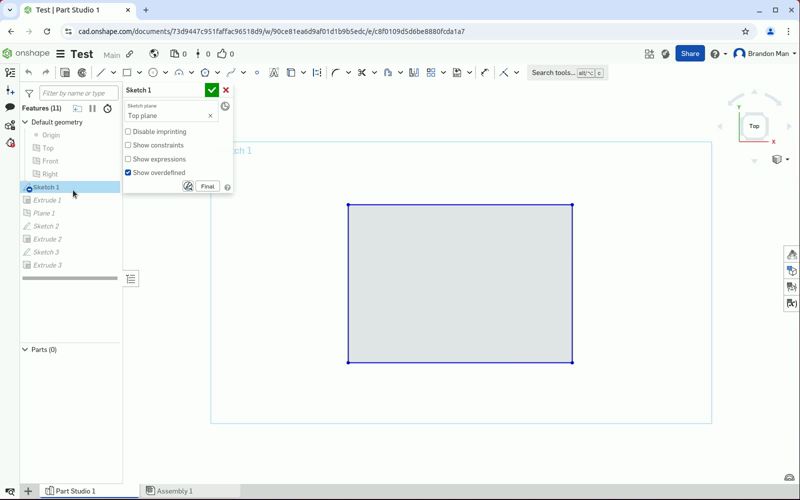
mouse_move(229, 92)
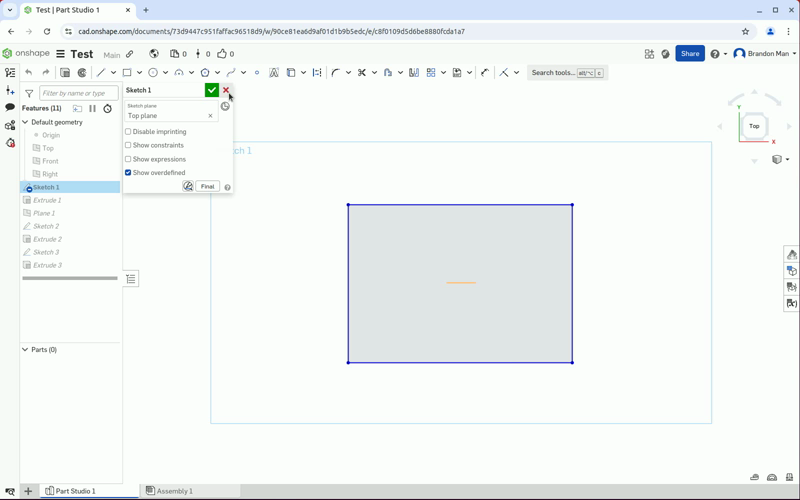
click(229, 92)
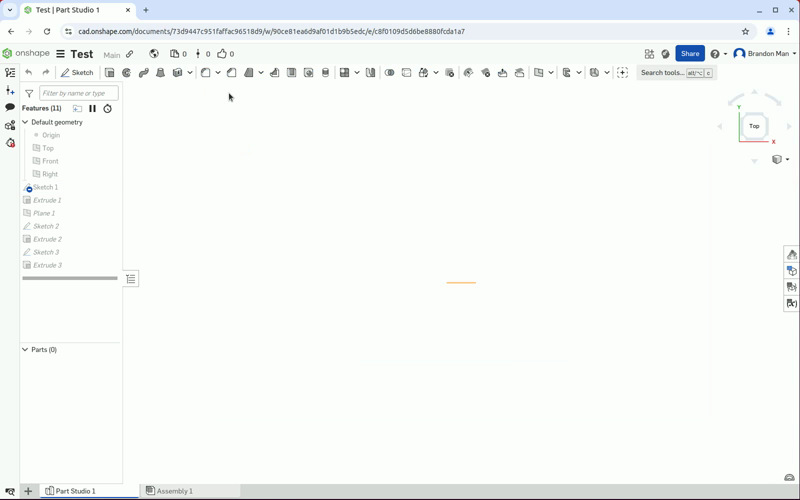
key(shift+s)
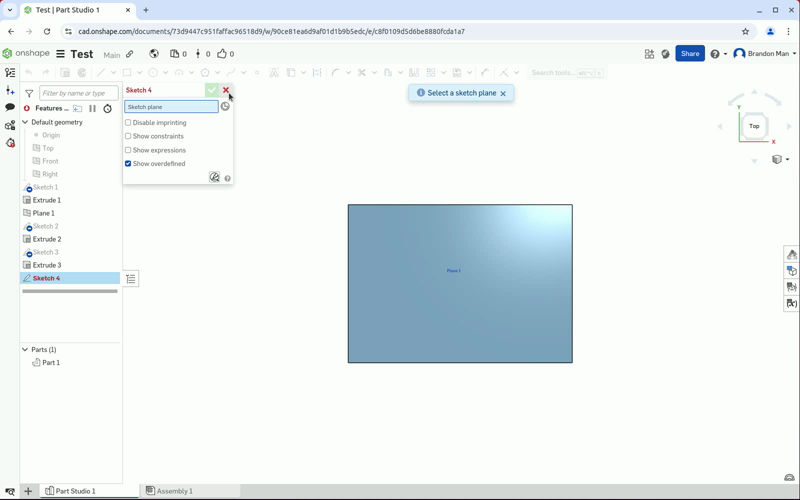
mouse_move(73, 215)
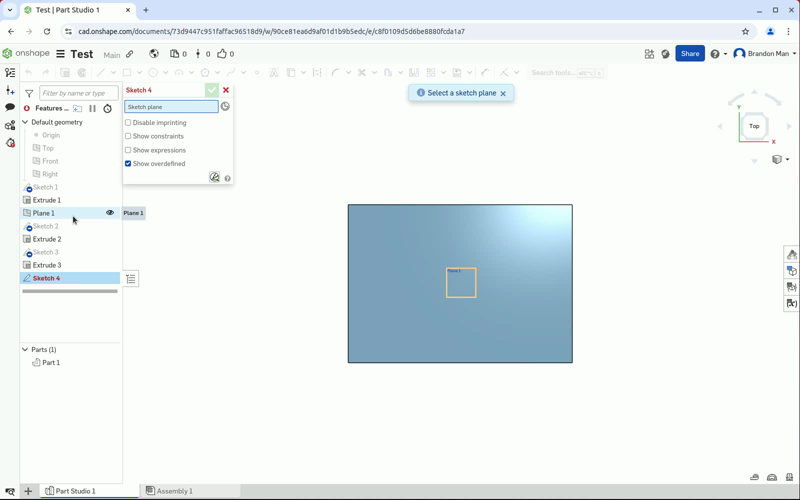
click(73, 215)
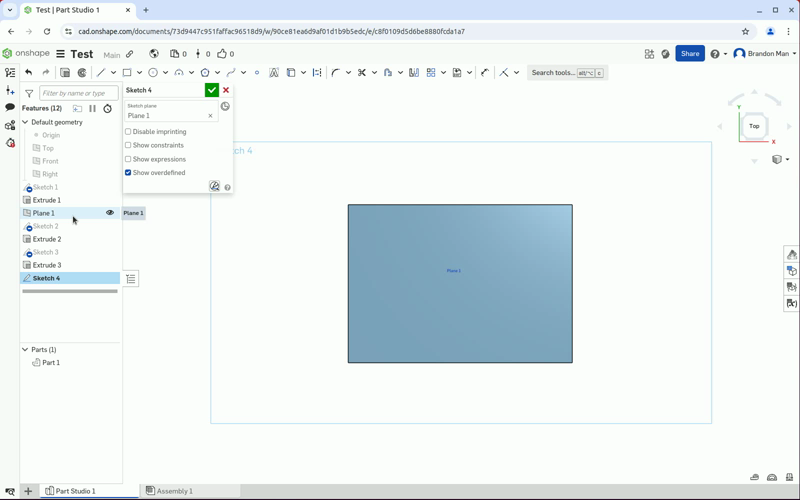
mouse_move(73, 352)
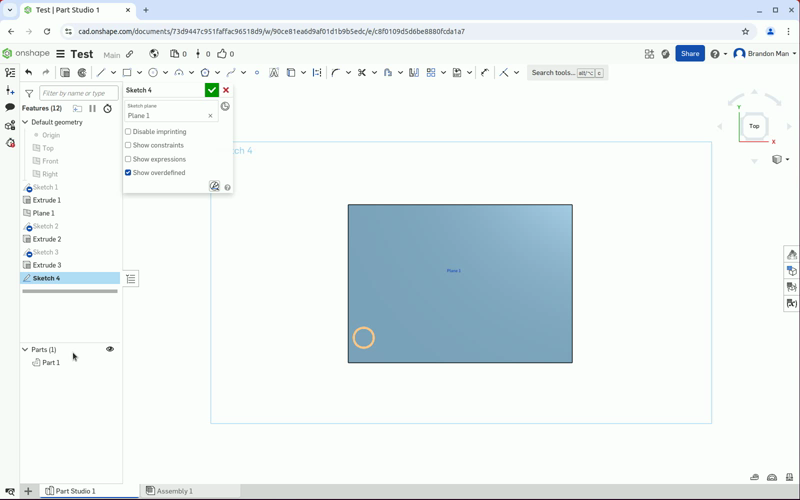
key(y)
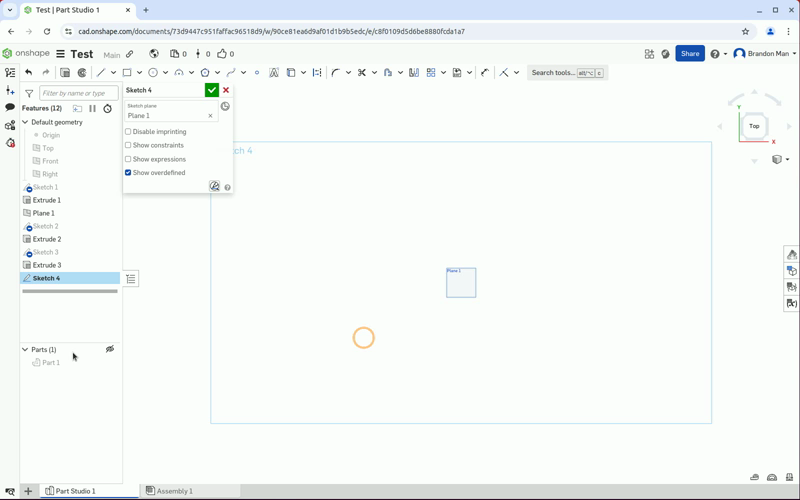
key(c)
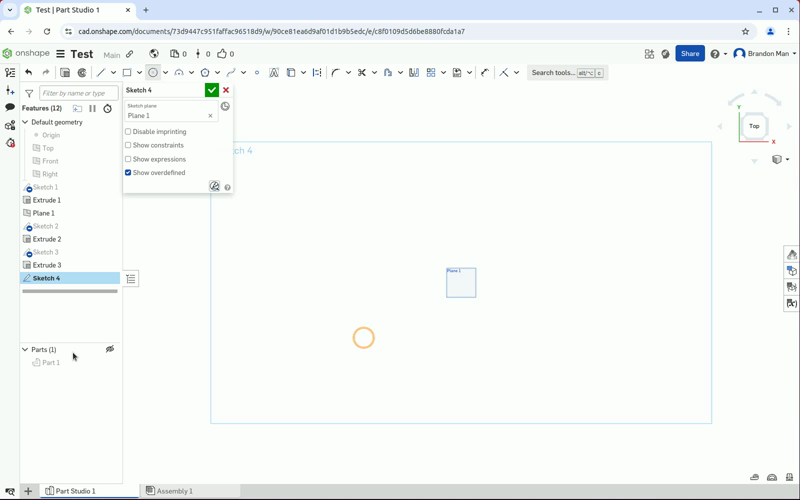
key_down(shift)
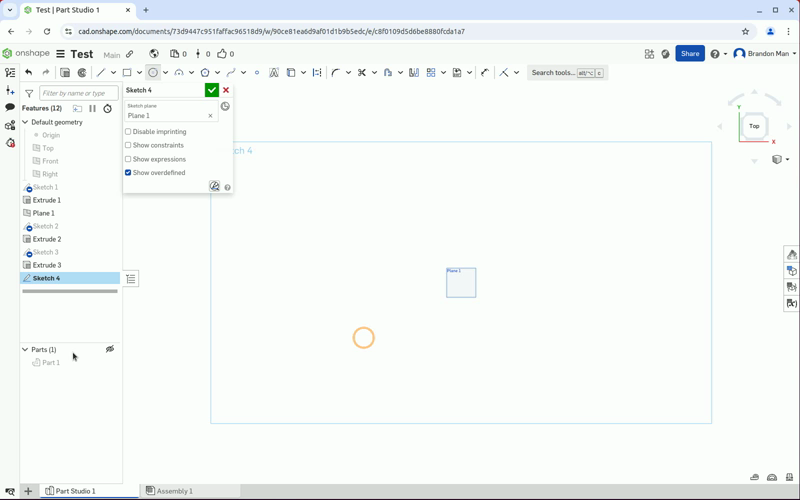
mouse_move(558, 337)
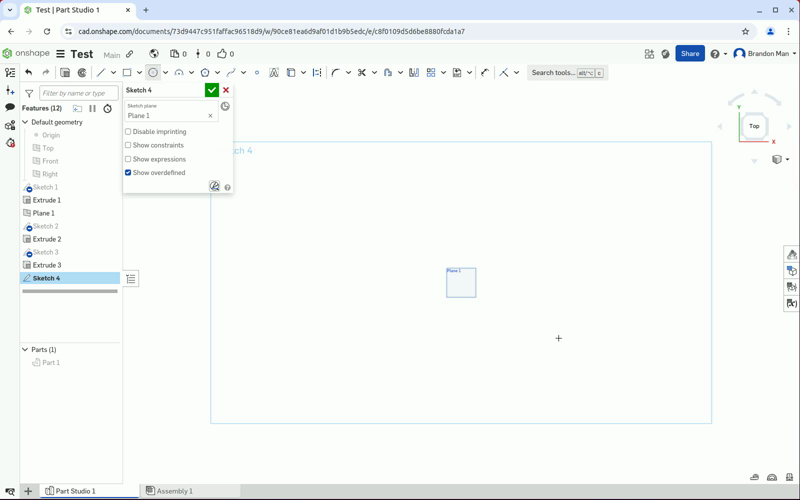
click(558, 337)
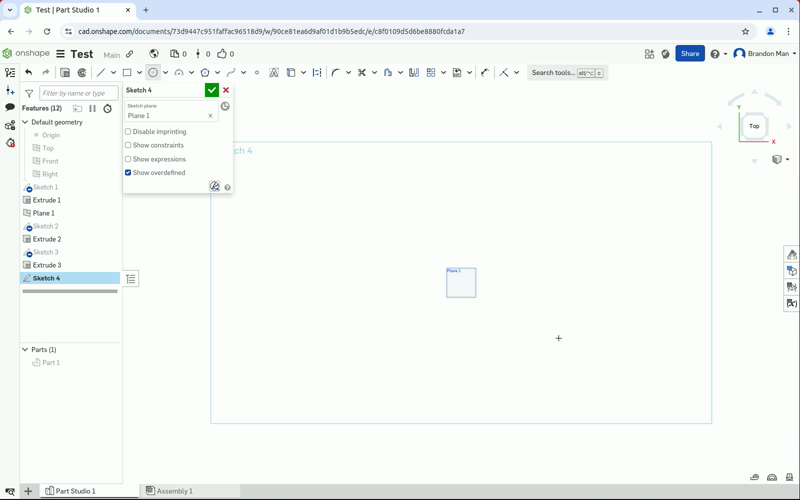
key_up(shift)
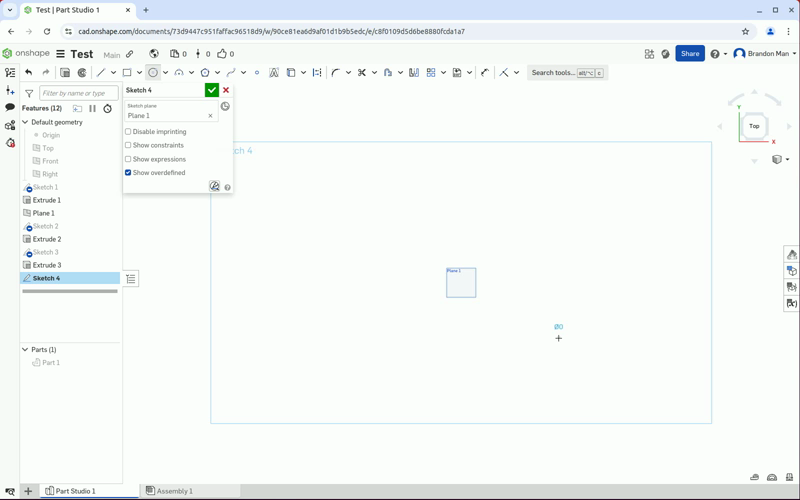
mouse_move(569, 337)
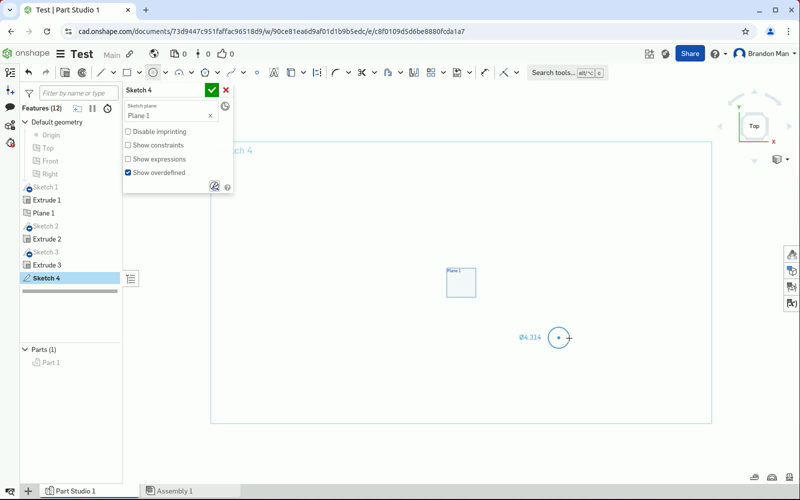
click(569, 337)
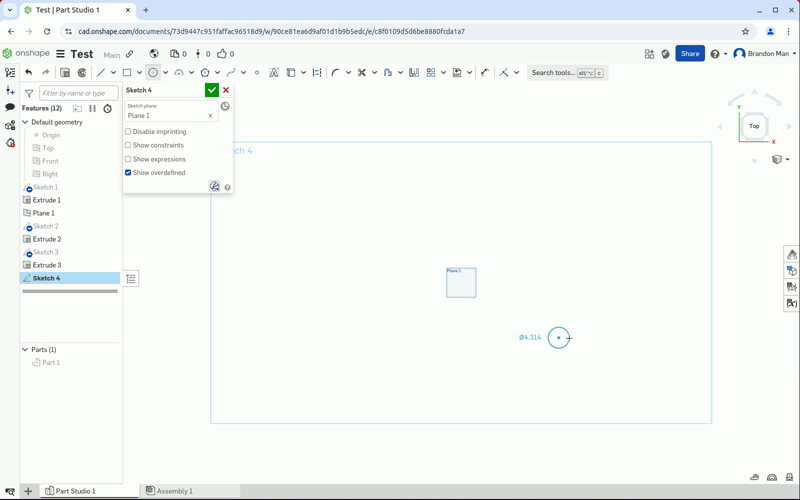
key(esc)
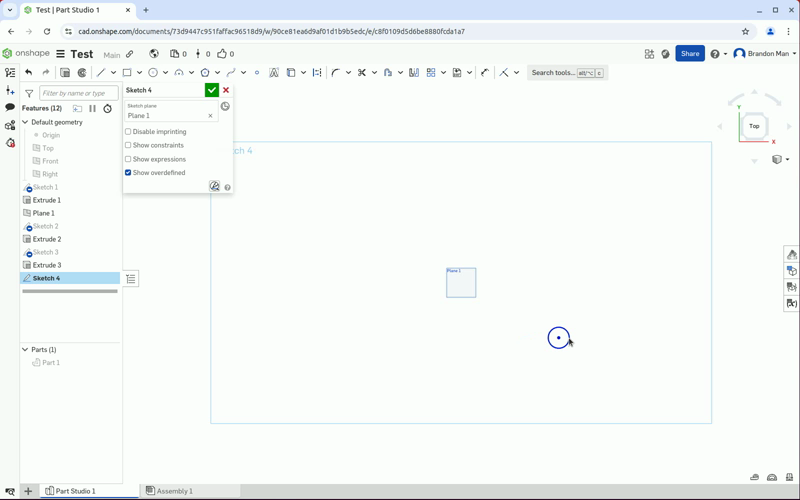
mouse_move(554, 345)
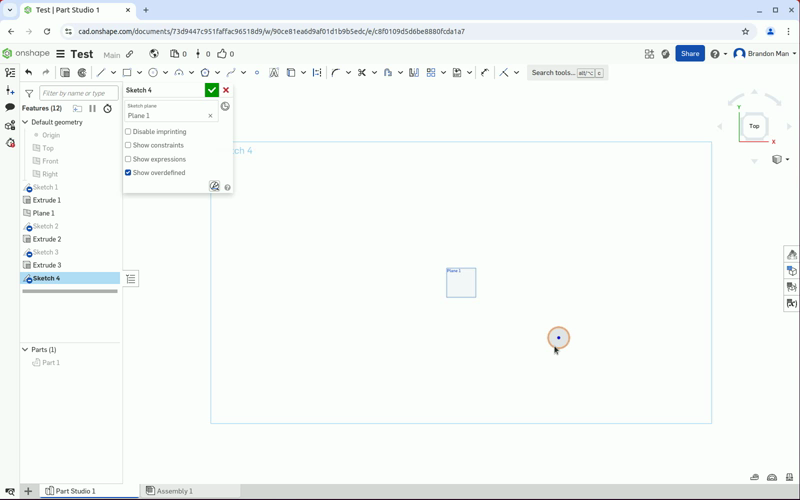
scroll(6)
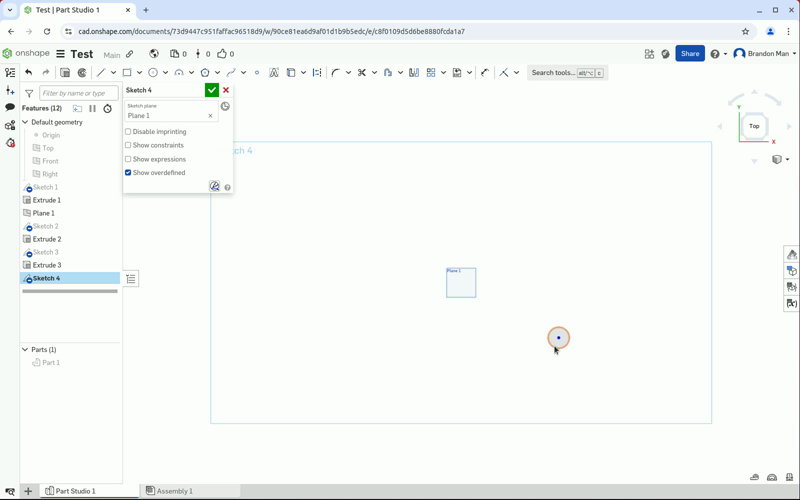
scroll(6)
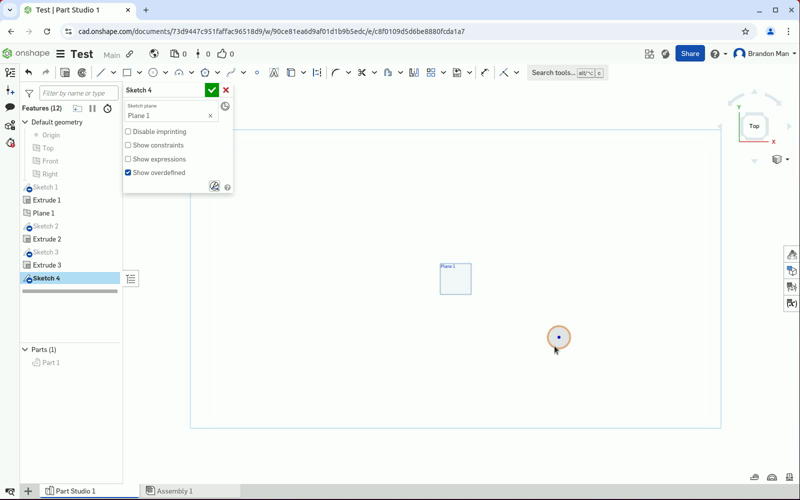
scroll(6)
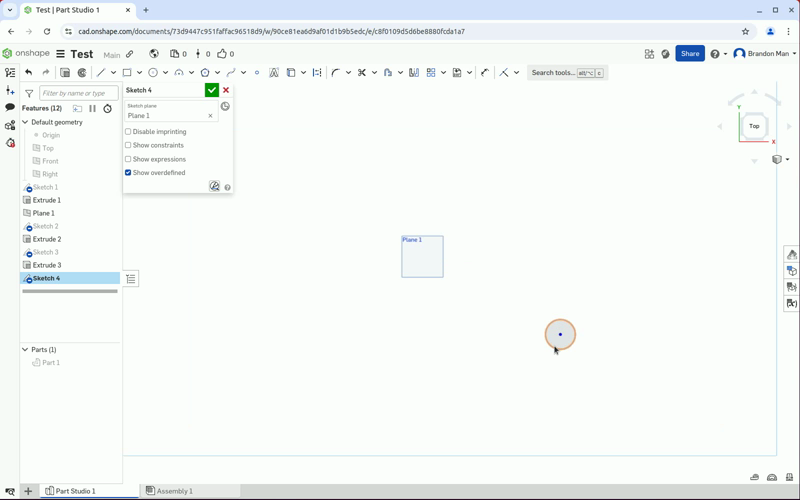
scroll(6)
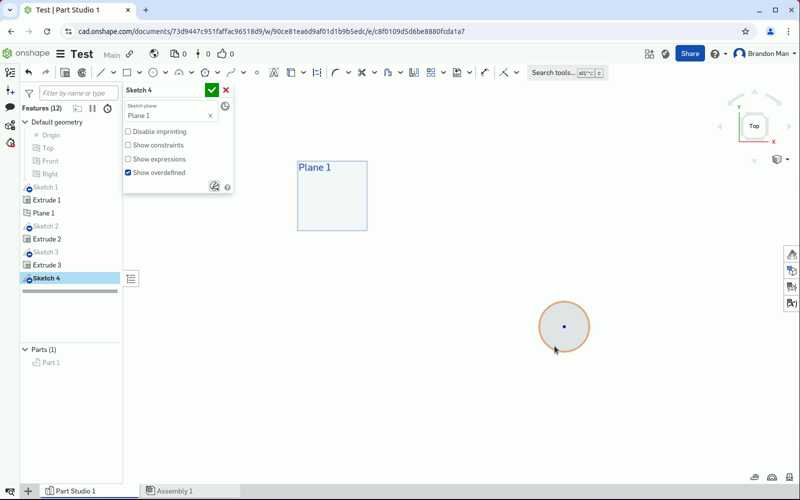
scroll(6)
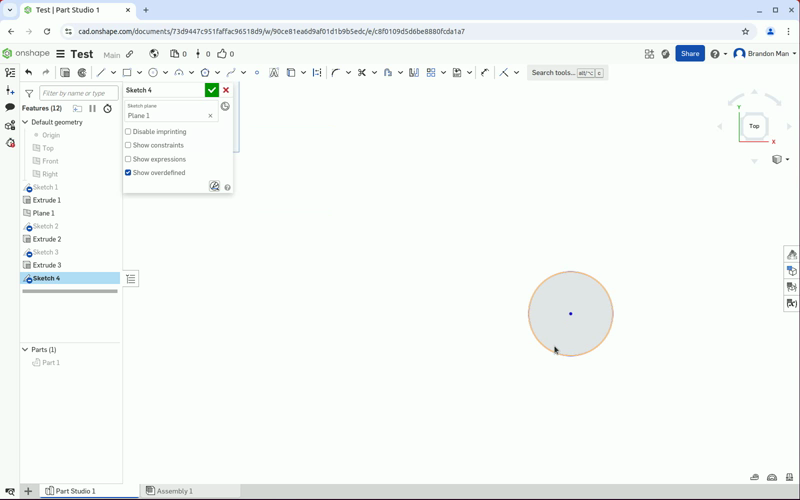
scroll(6)
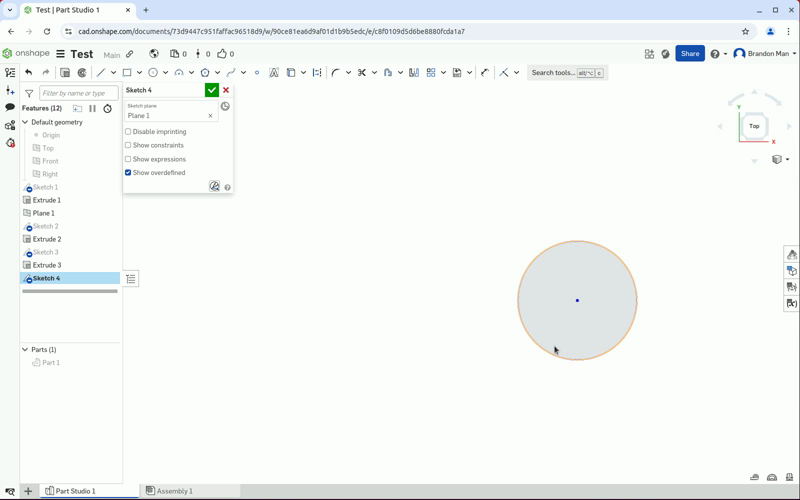
scroll(6)
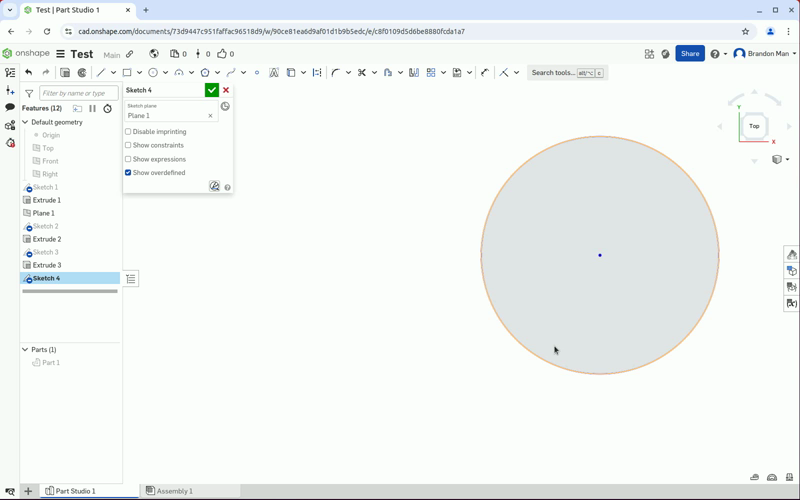
click(554, 345)
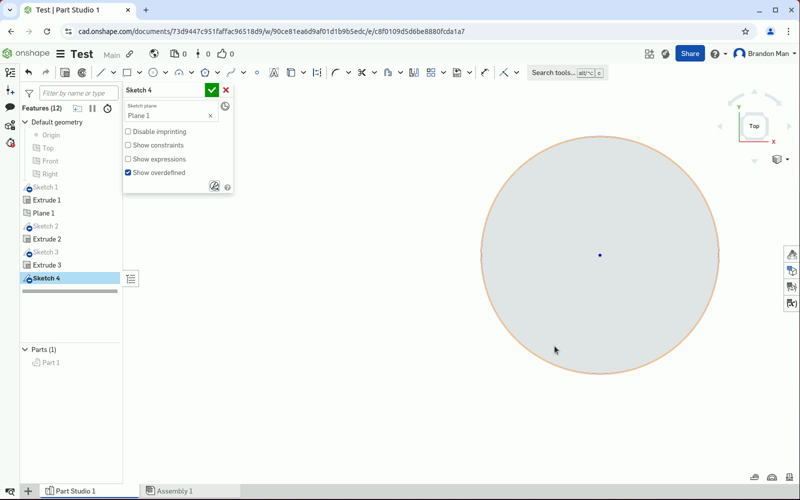
scroll(-6)
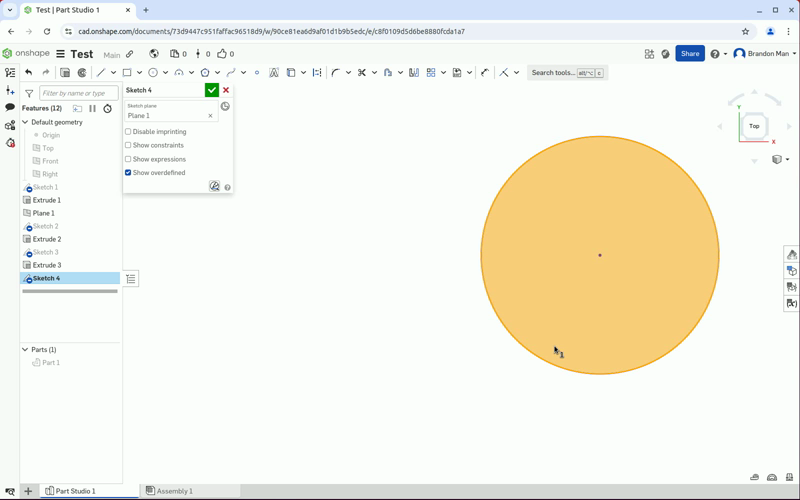
scroll(-6)
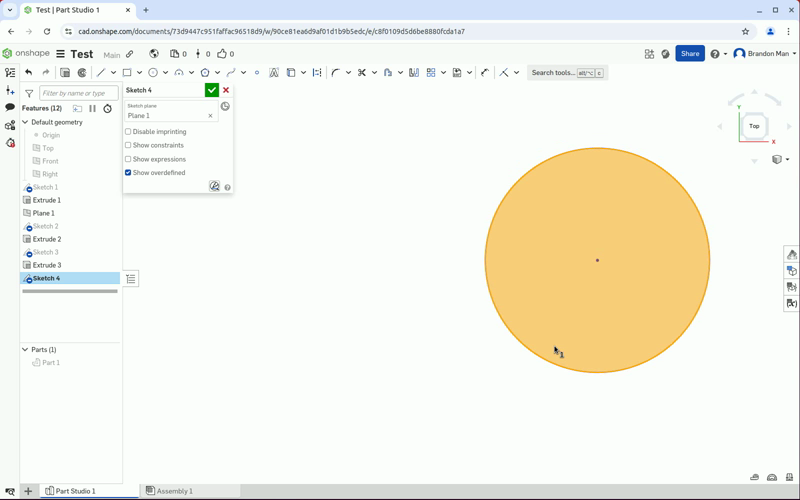
scroll(-6)
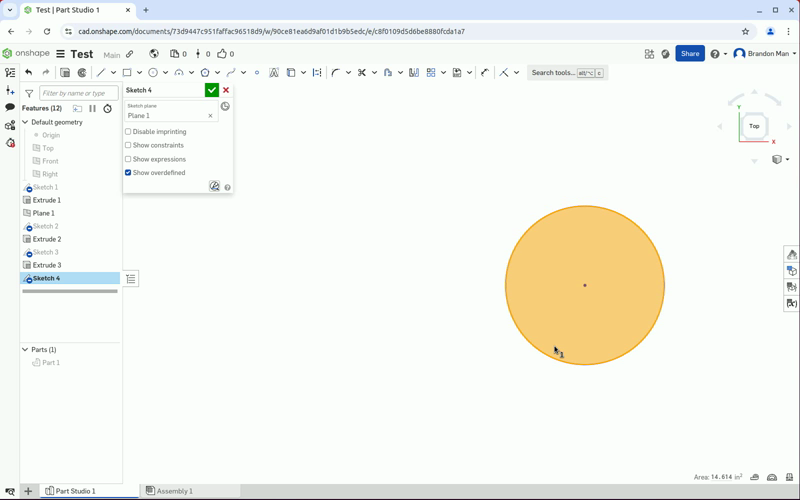
scroll(-6)
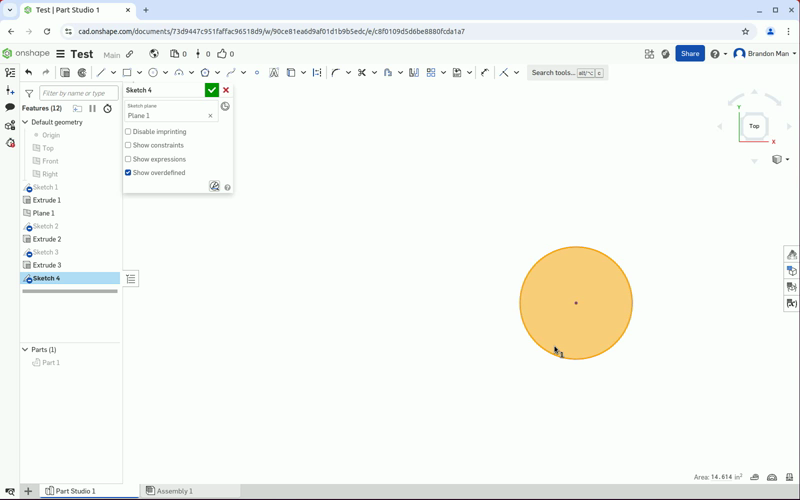
scroll(-6)
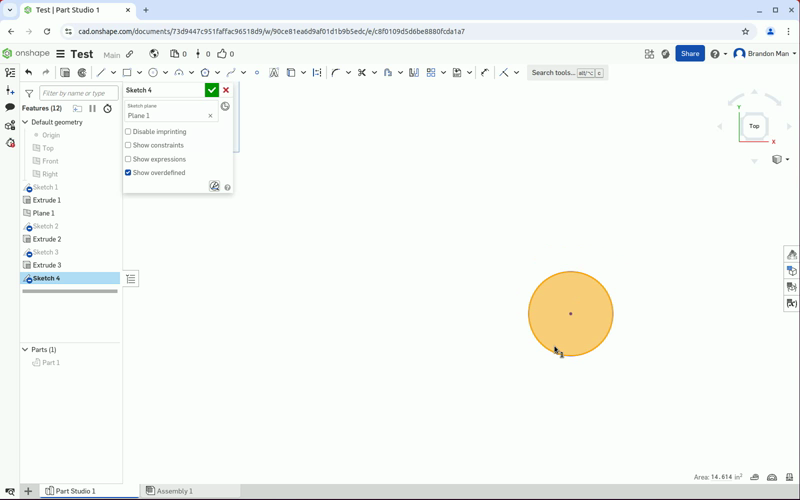
scroll(-6)
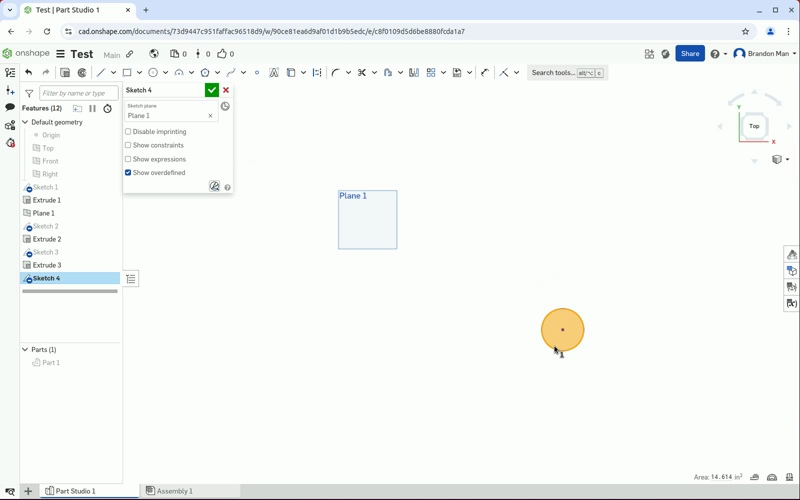
scroll(-6)
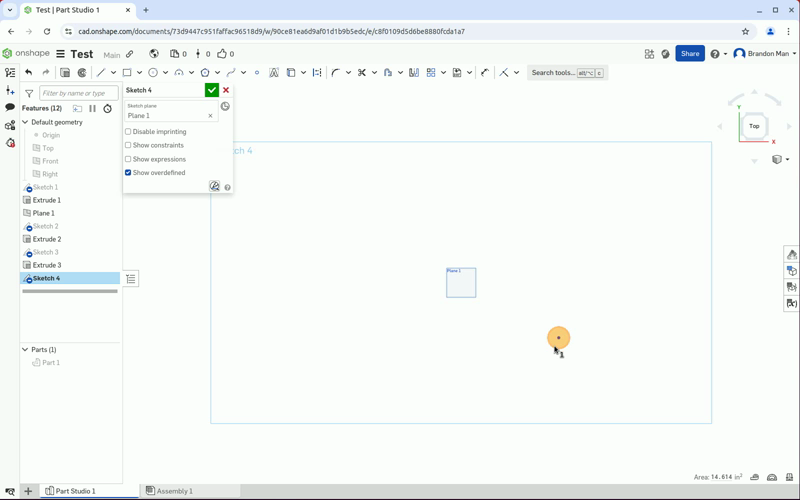
mouse_move(73, 352)
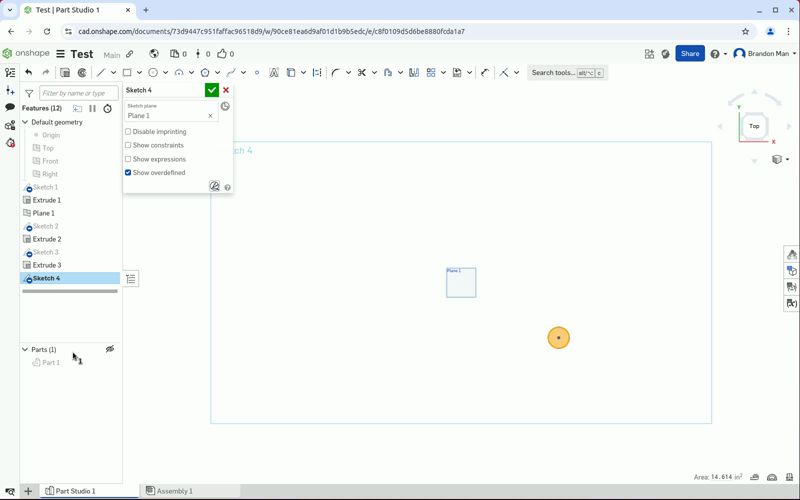
key(shift+y)
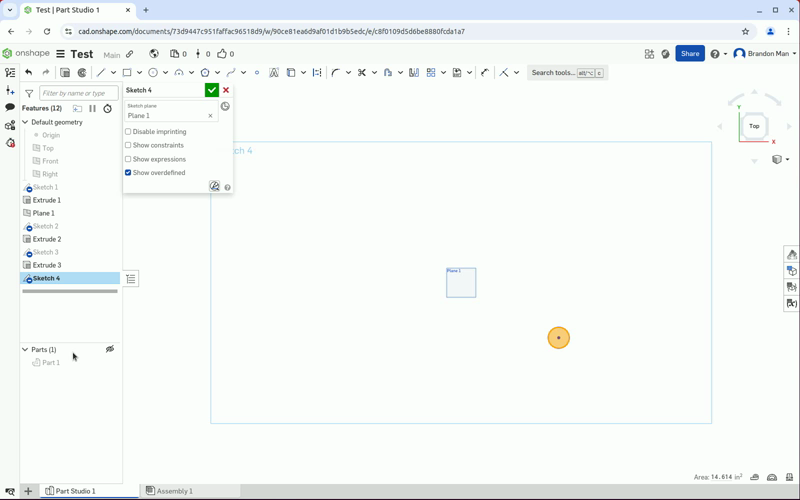
key(shift+e)
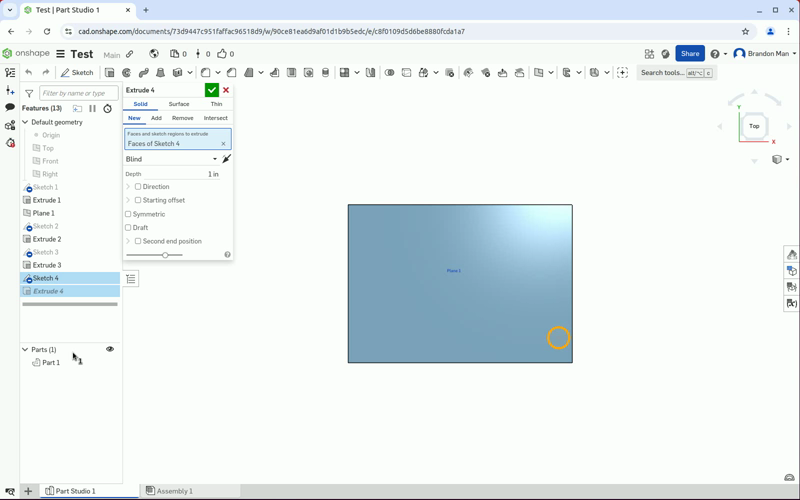
mouse_move(143, 106)
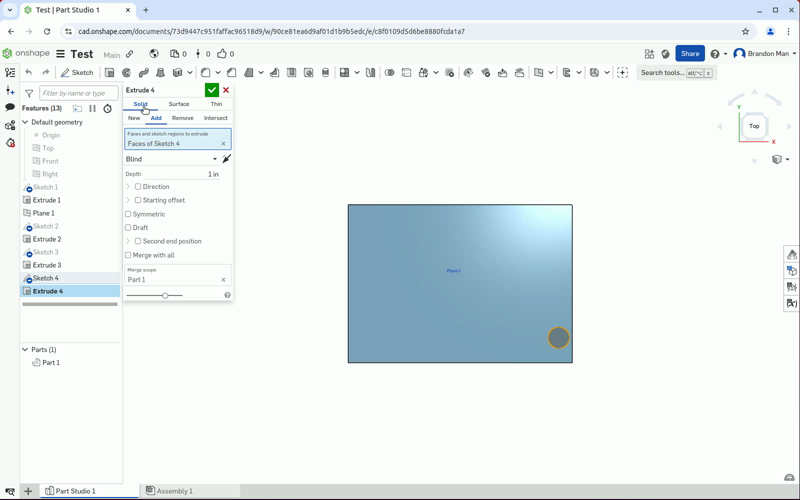
click(143, 106)
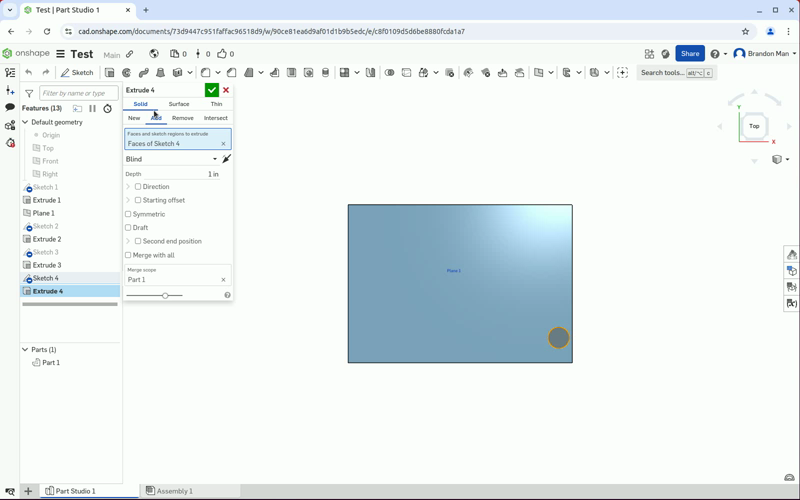
mouse_move(186, 120)
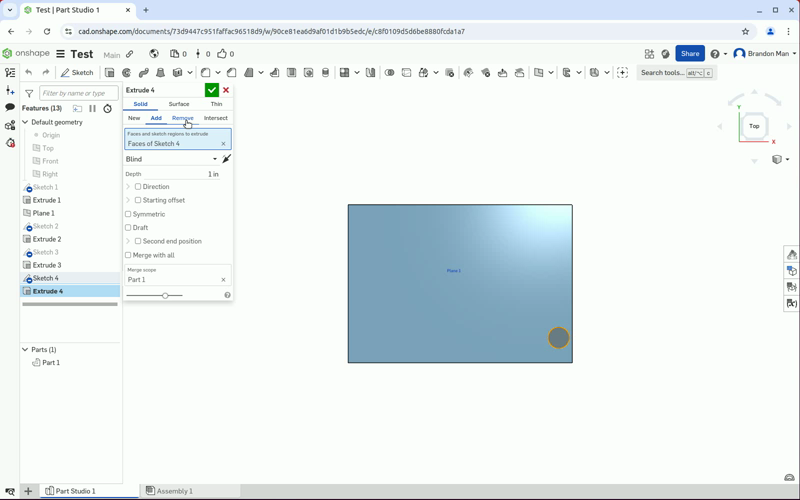
click(186, 120)
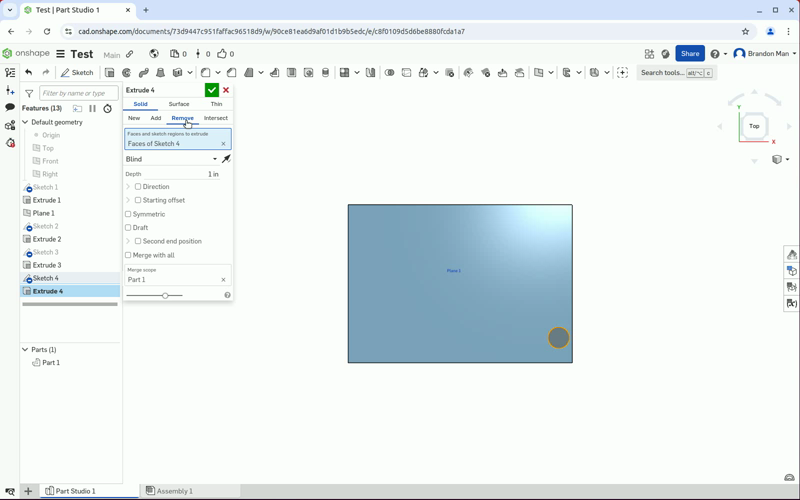
key(tab, 4)
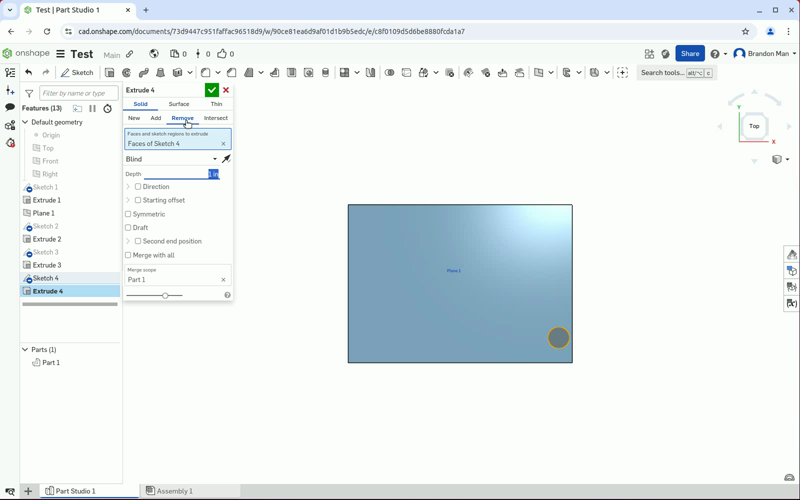
text(29.607)
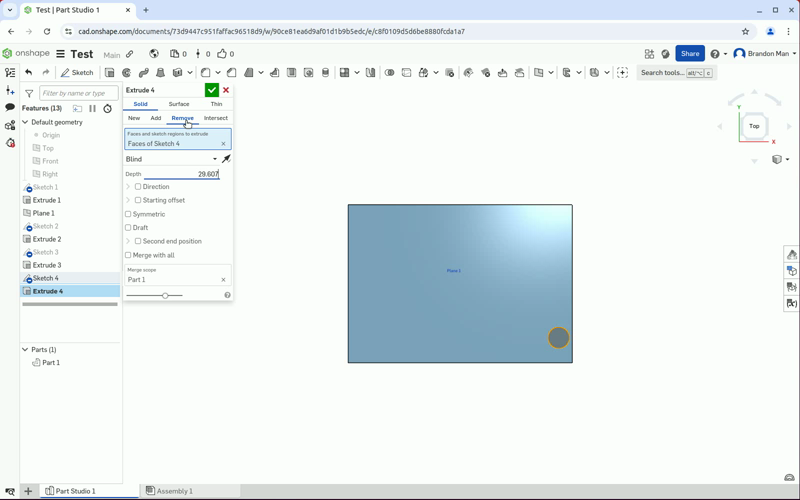
key(tab, 6)
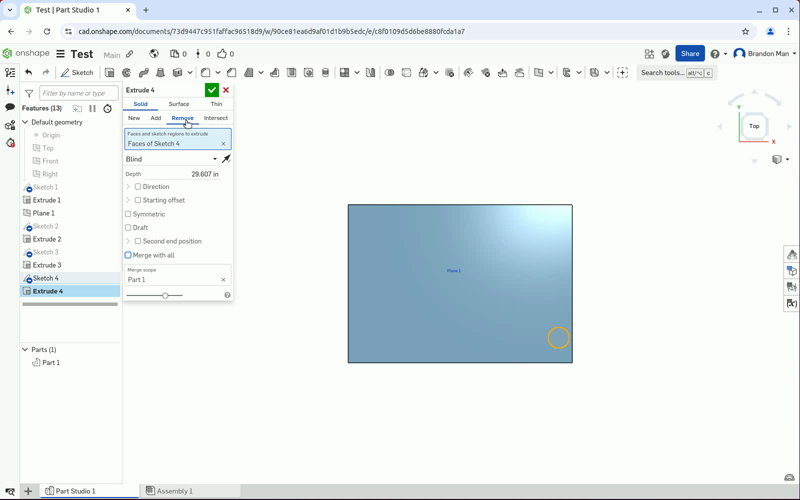
key(space)
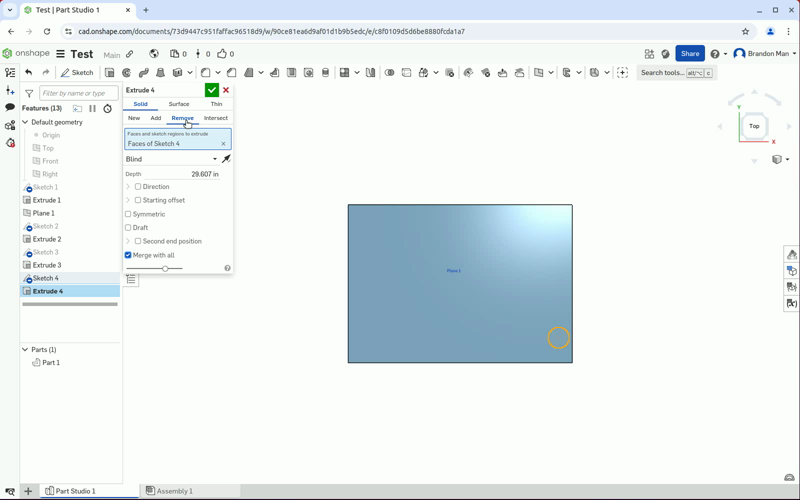
key(enter)
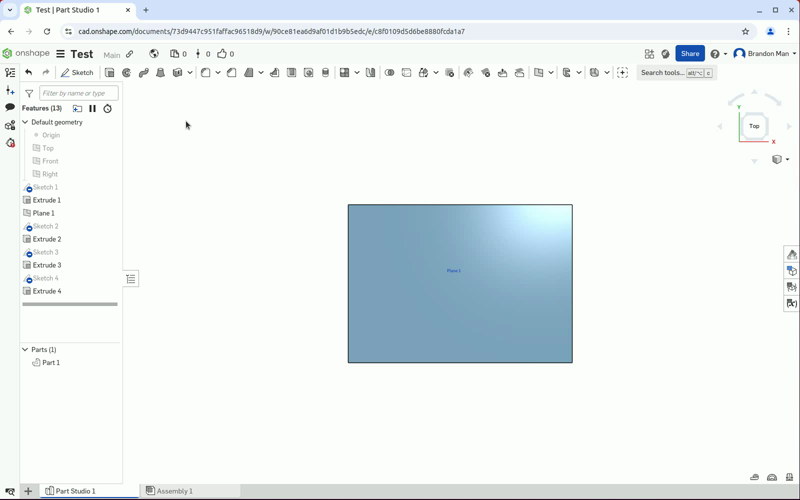
key(shift+h)
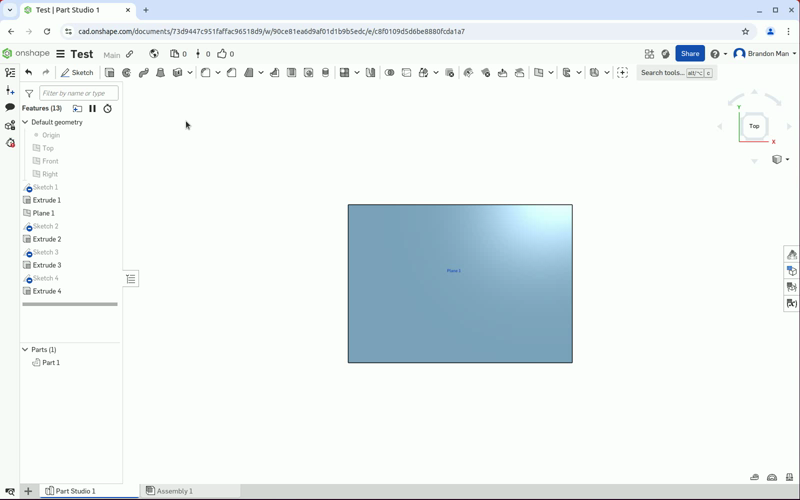
key(shift+h)
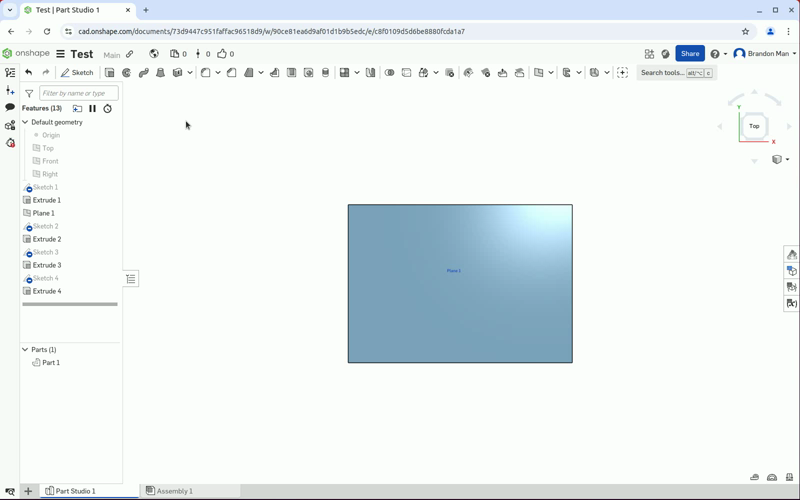
mouse_move(73, 189)
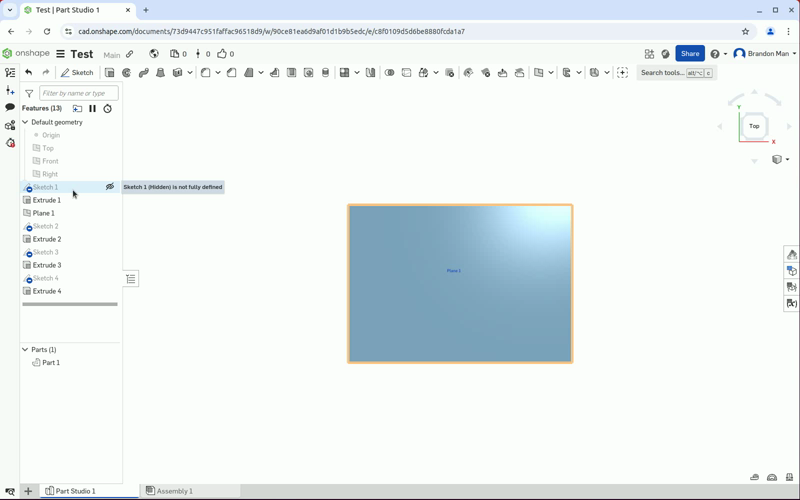
click(73, 189)
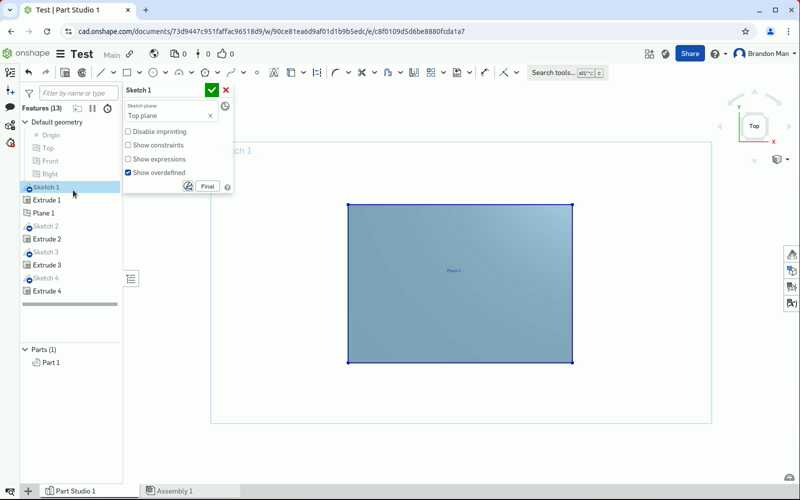
mouse_move(229, 92)
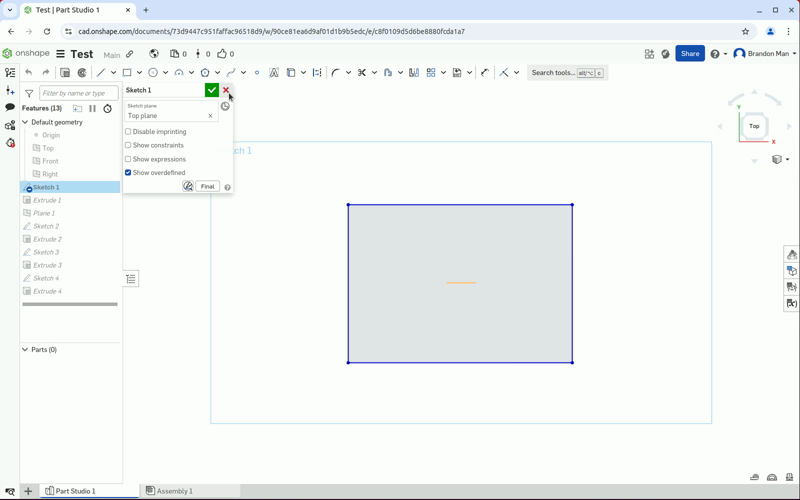
click(229, 92)
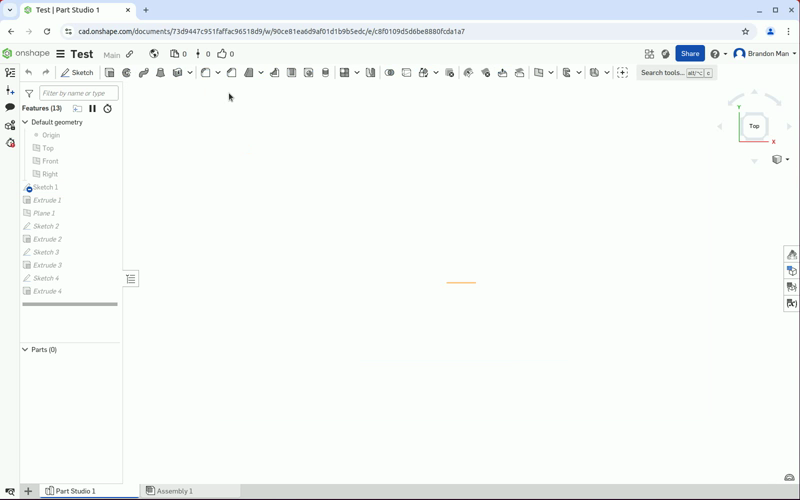
key(shift+s)
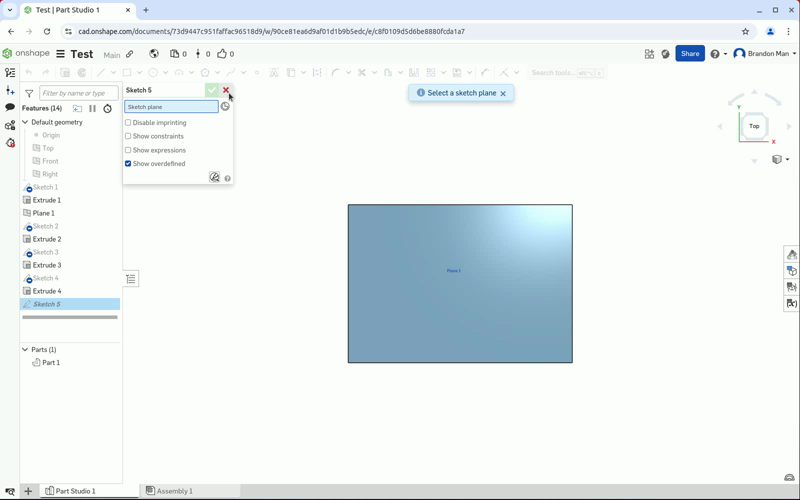
mouse_move(73, 215)
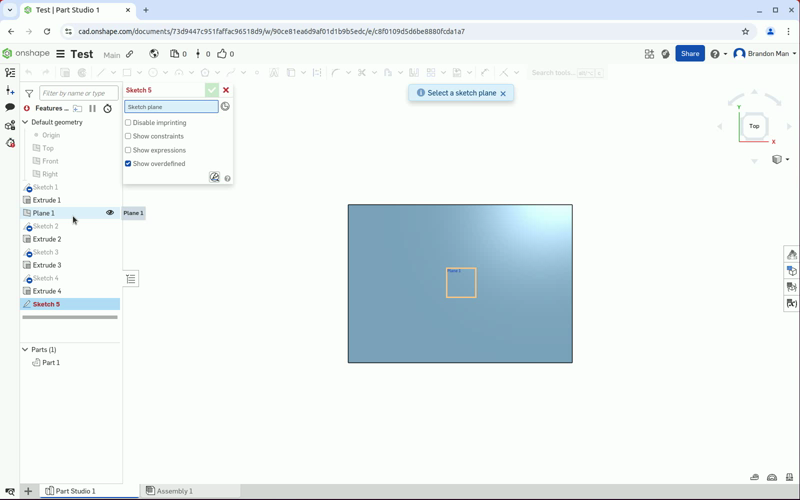
click(73, 215)
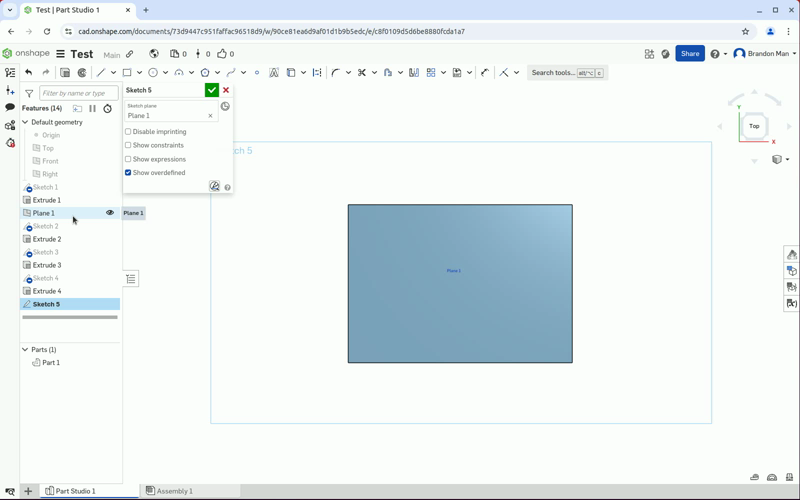
mouse_move(73, 352)
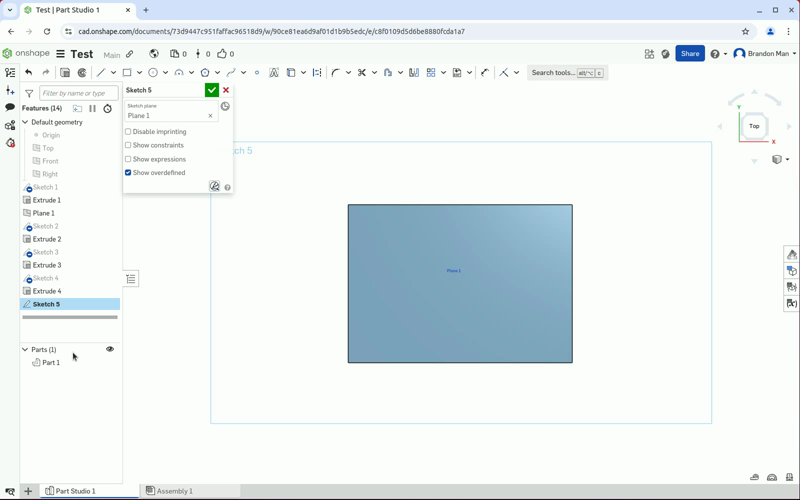
key(y)
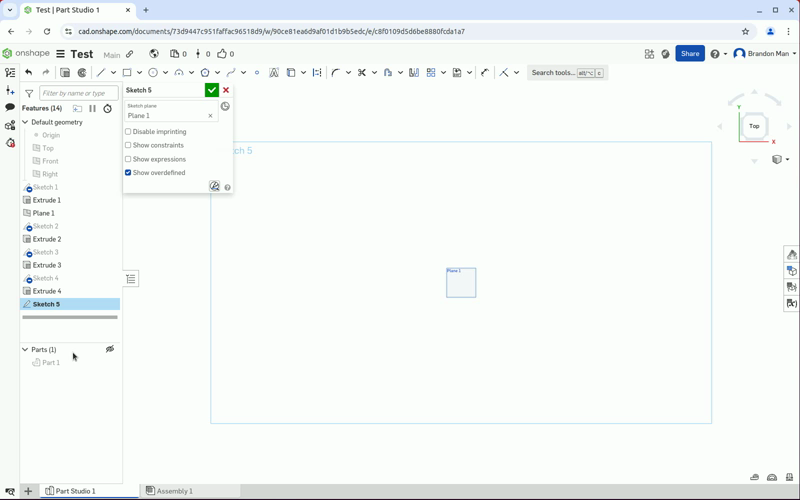
key(c)
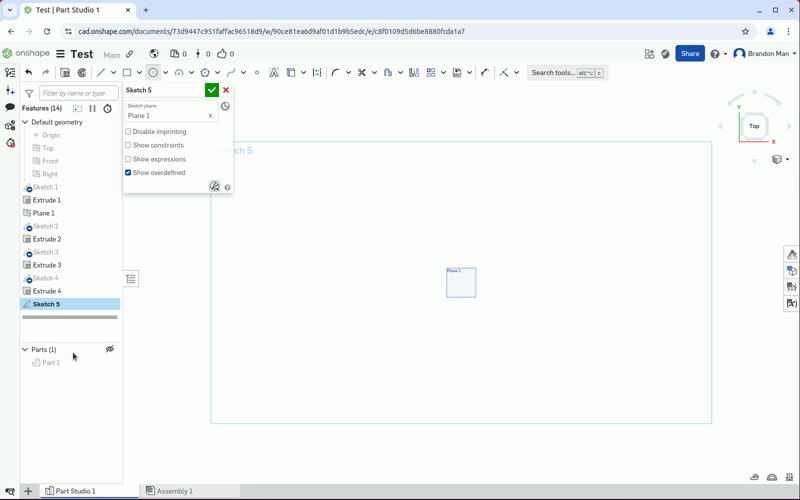
key_down(shift)
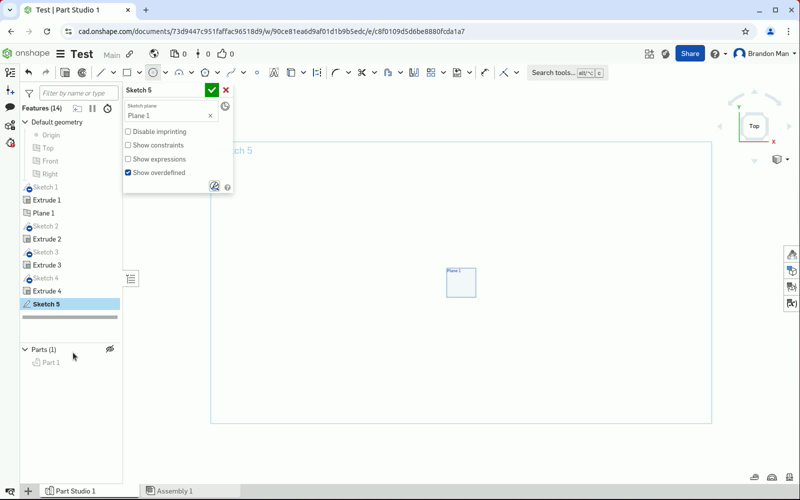
mouse_move(558, 227)
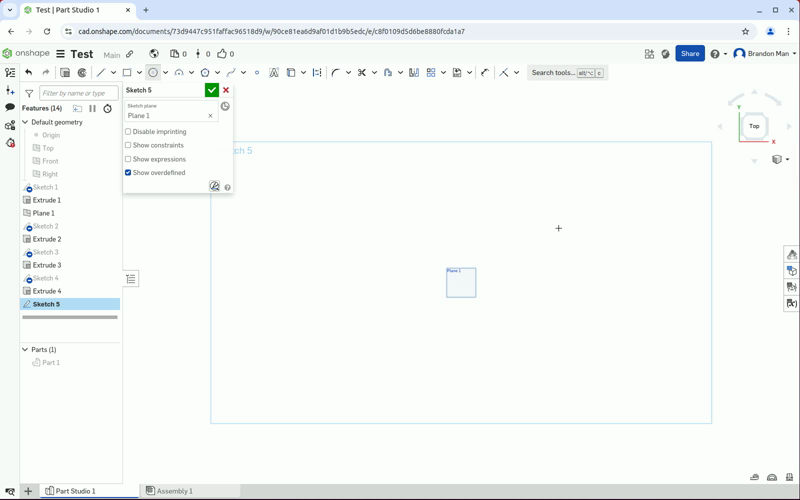
click(558, 227)
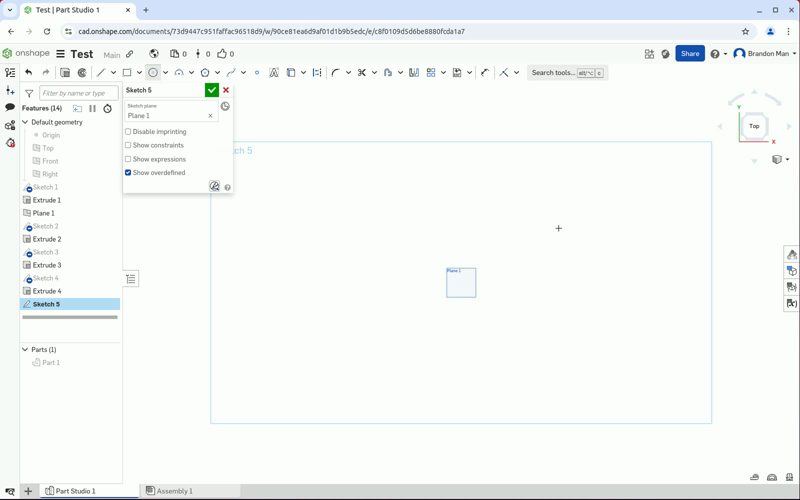
key_up(shift)
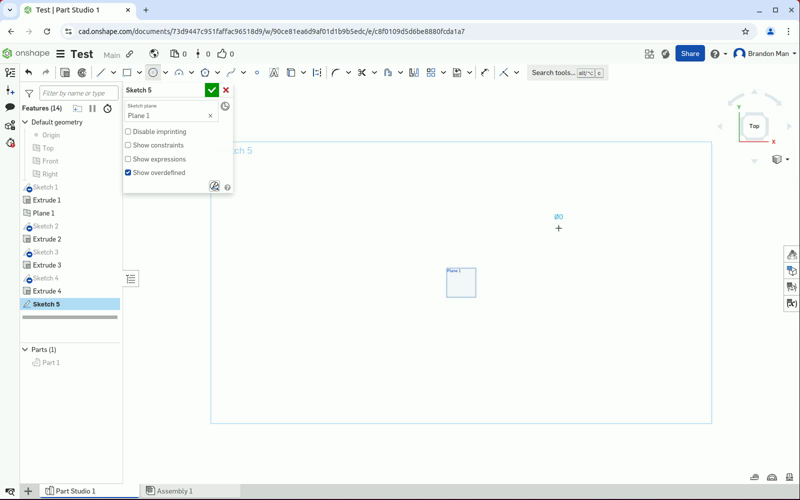
mouse_move(569, 227)
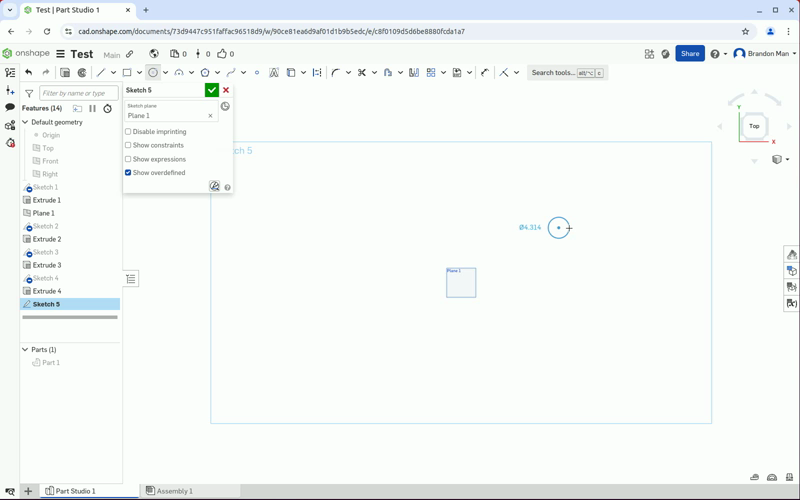
click(569, 227)
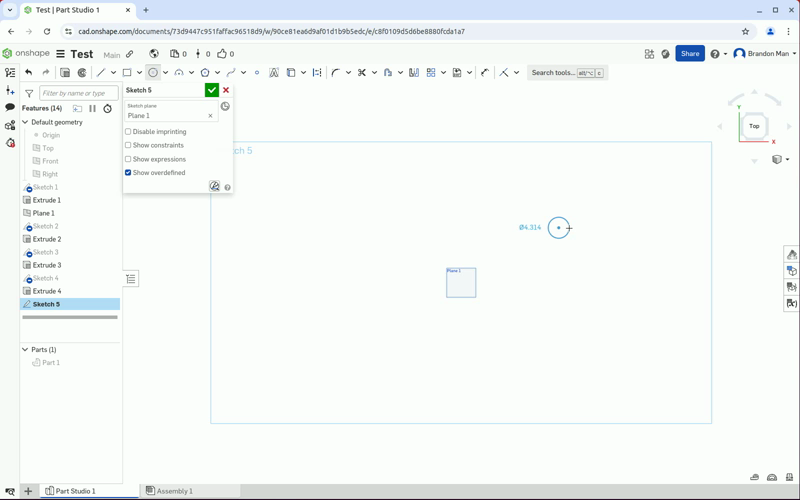
key(esc)
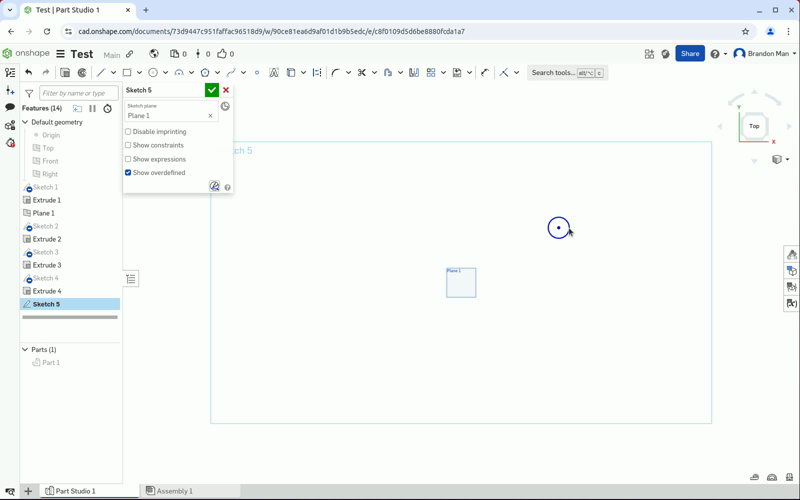
mouse_move(567, 225)
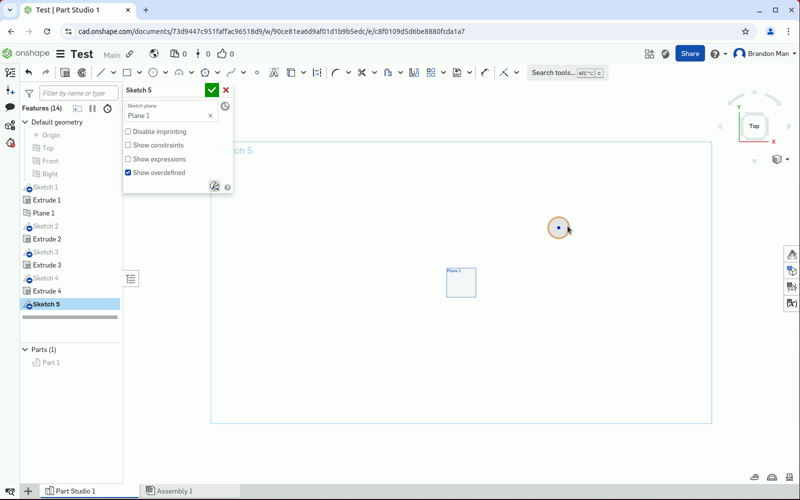
scroll(6)
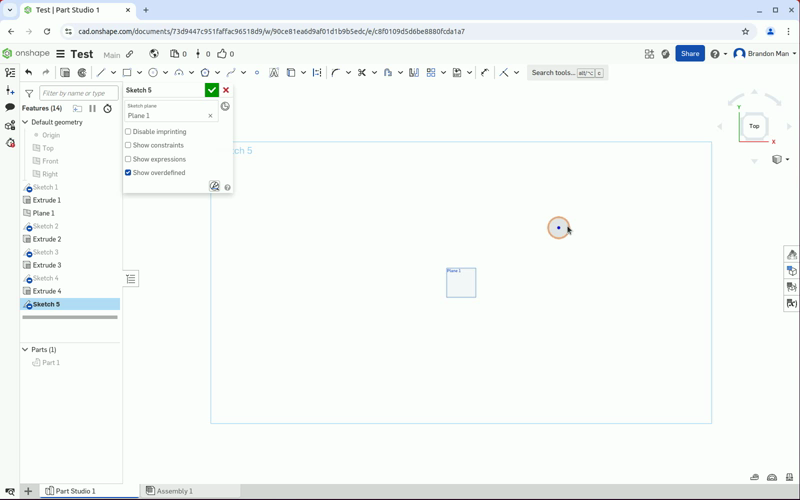
scroll(6)
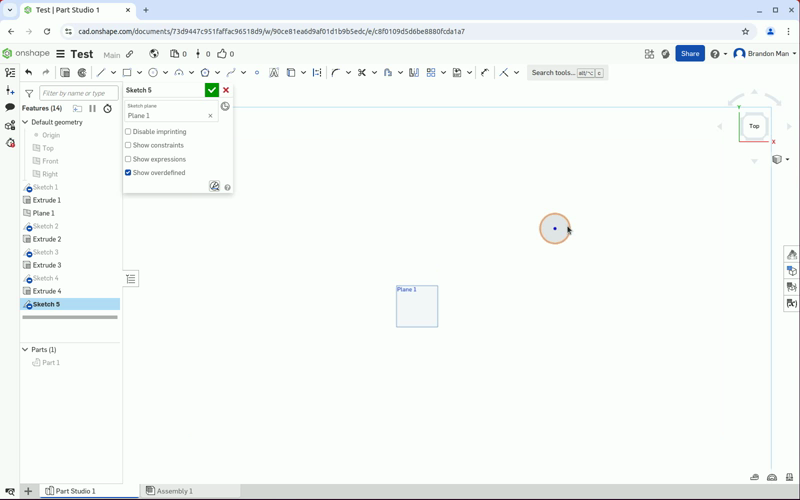
scroll(6)
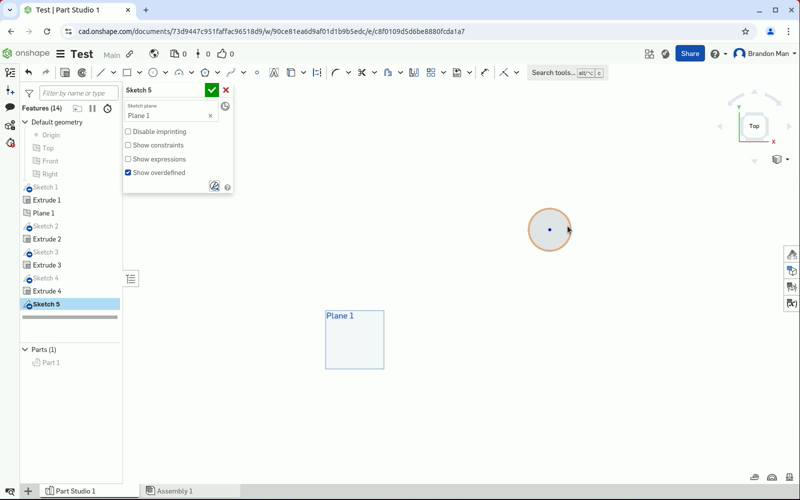
scroll(6)
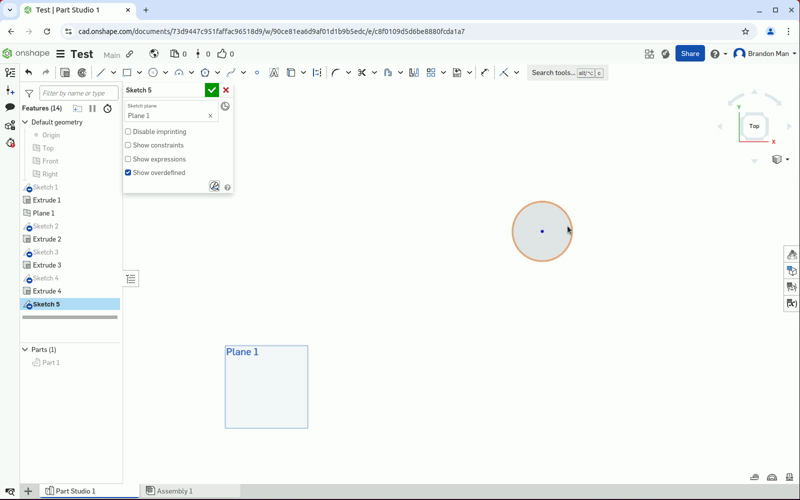
scroll(6)
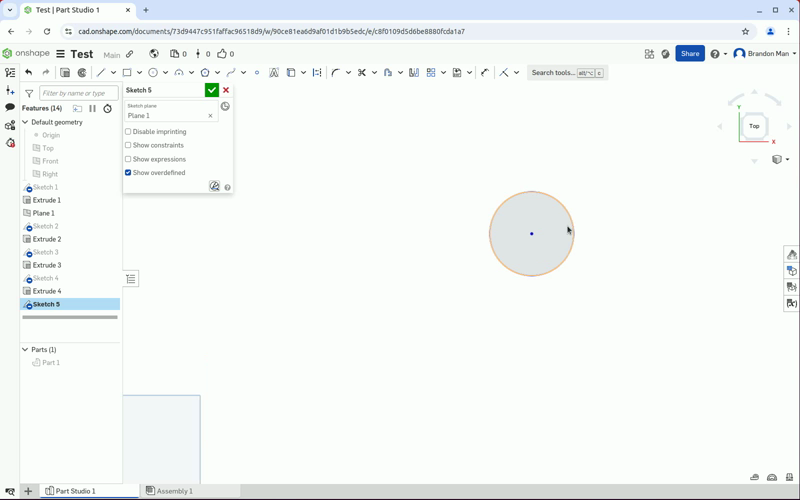
scroll(6)
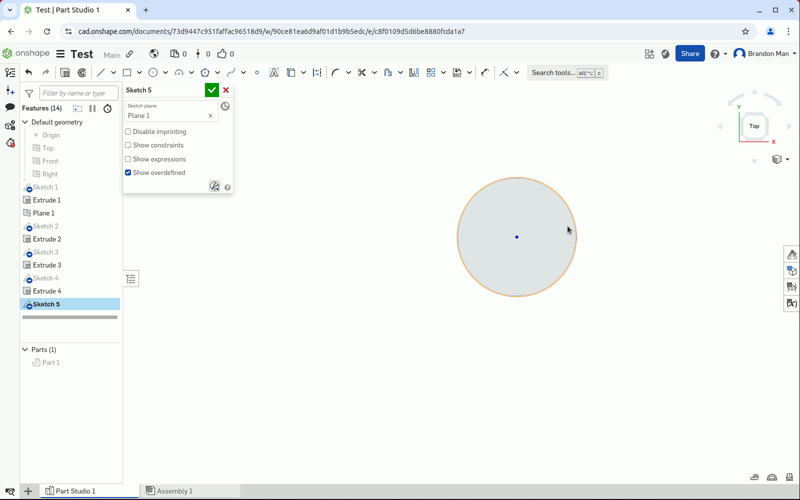
scroll(6)
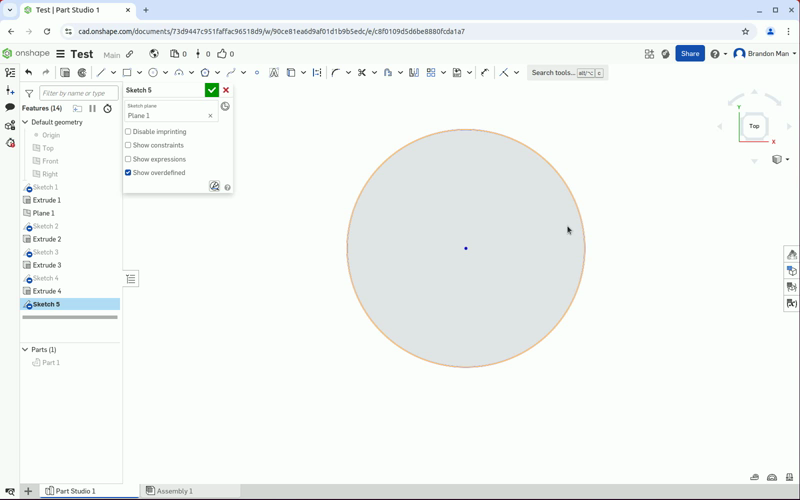
click(567, 225)
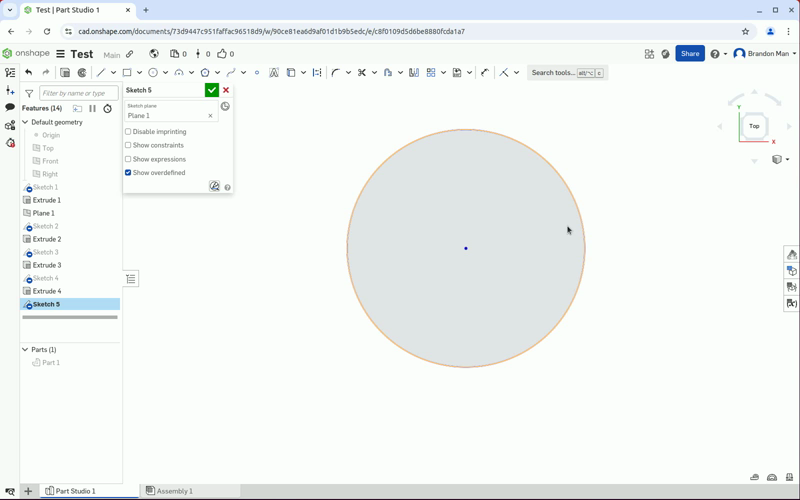
scroll(-6)
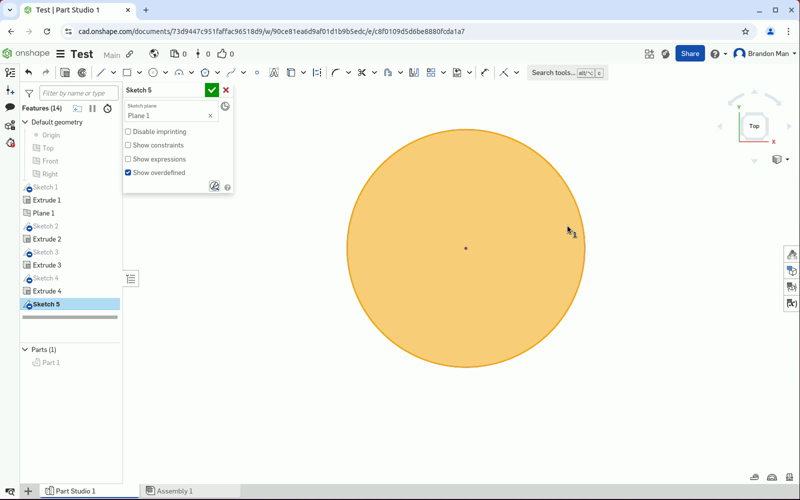
scroll(-6)
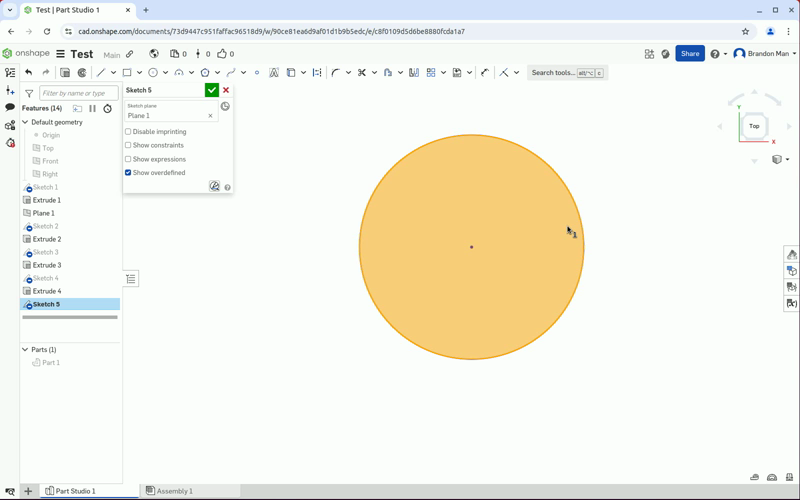
scroll(-6)
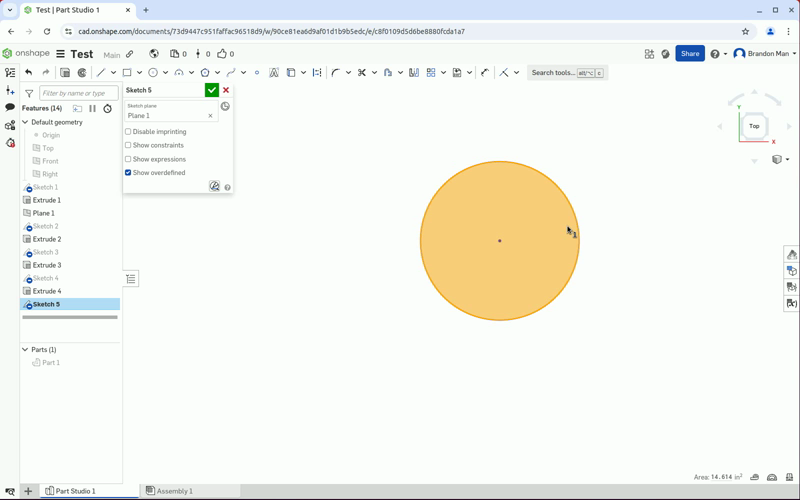
scroll(-6)
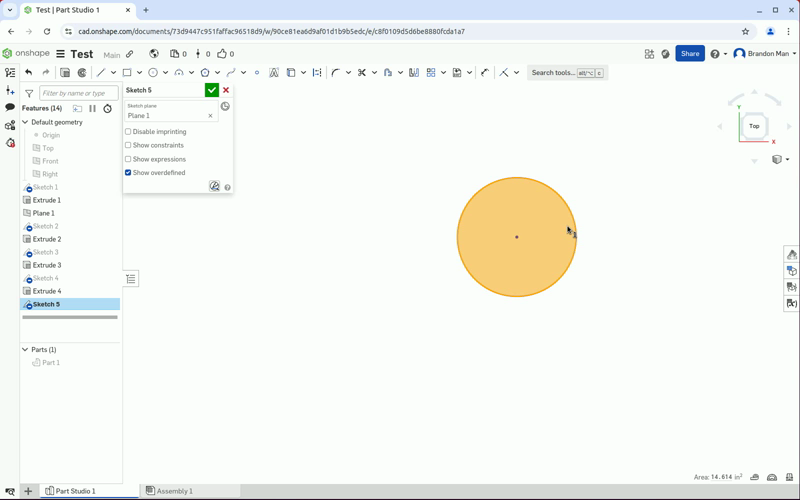
scroll(-6)
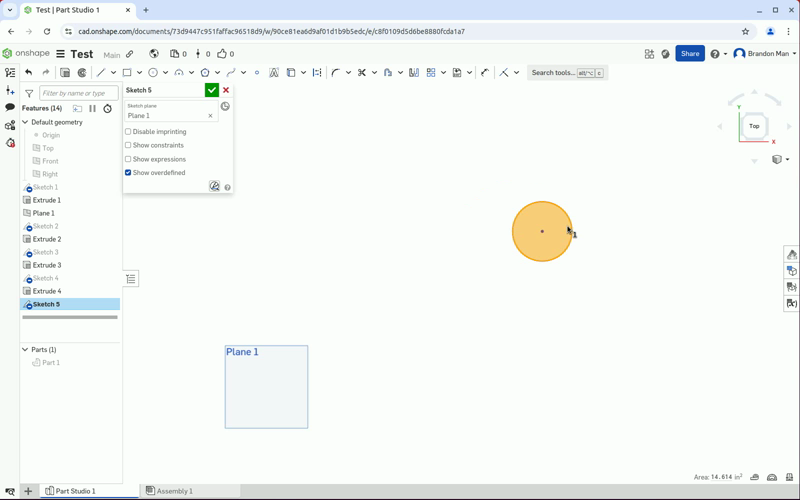
scroll(-6)
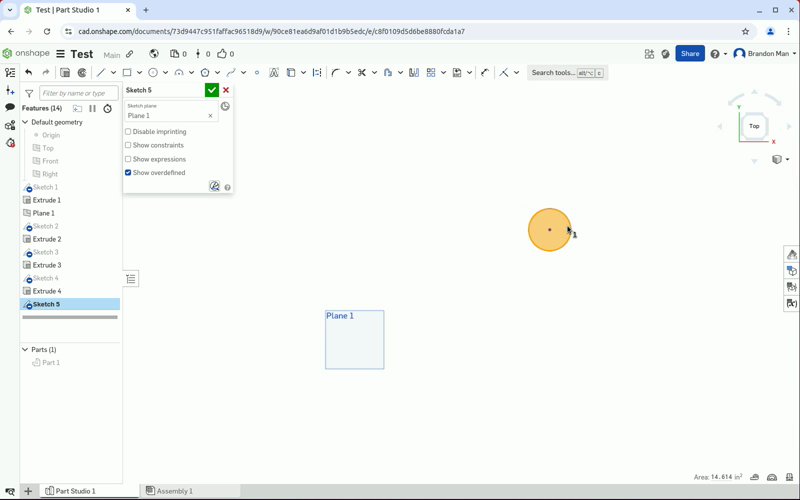
scroll(-6)
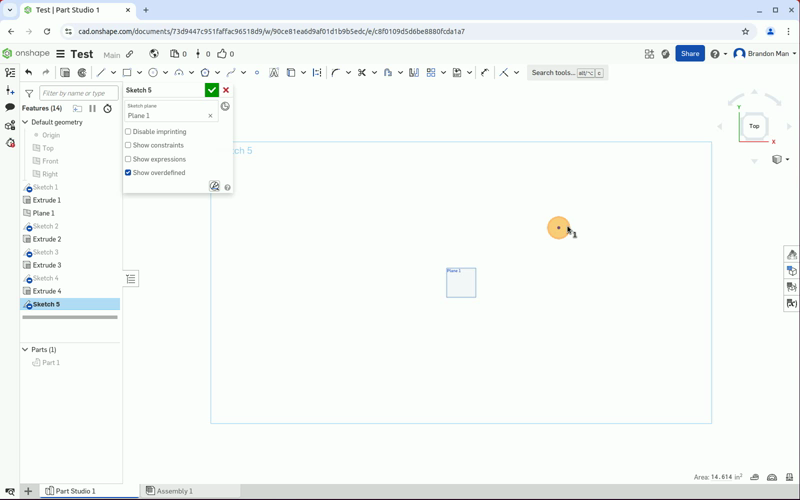
mouse_move(73, 352)
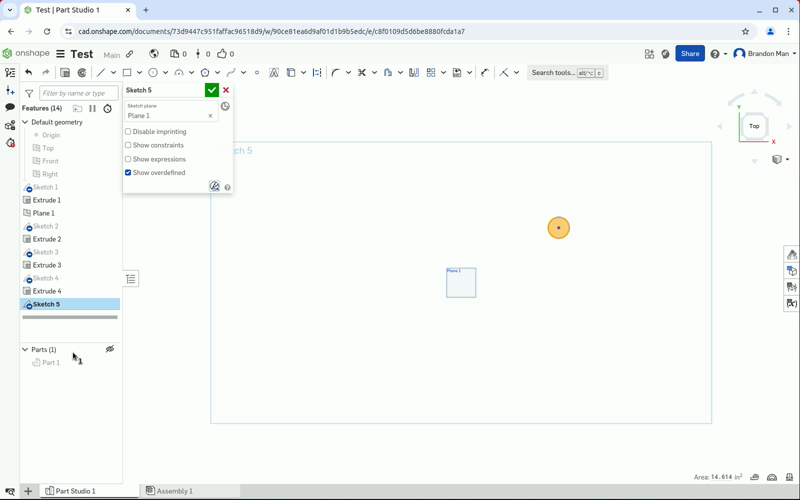
key(shift+y)
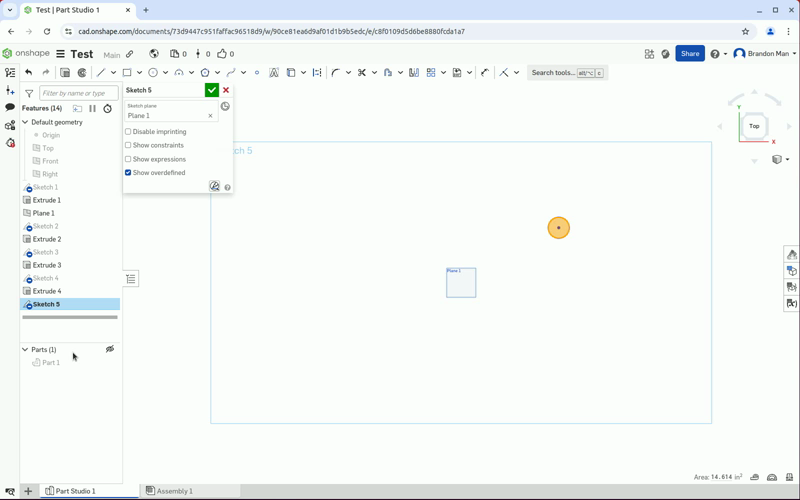
key(shift+e)
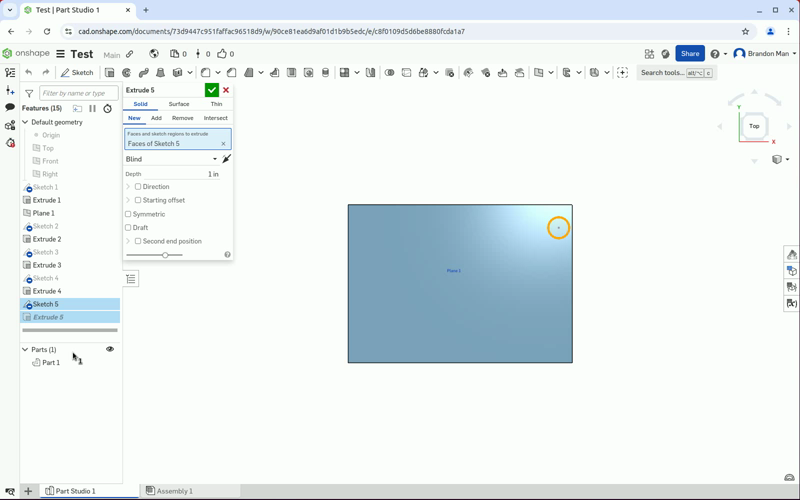
mouse_move(143, 106)
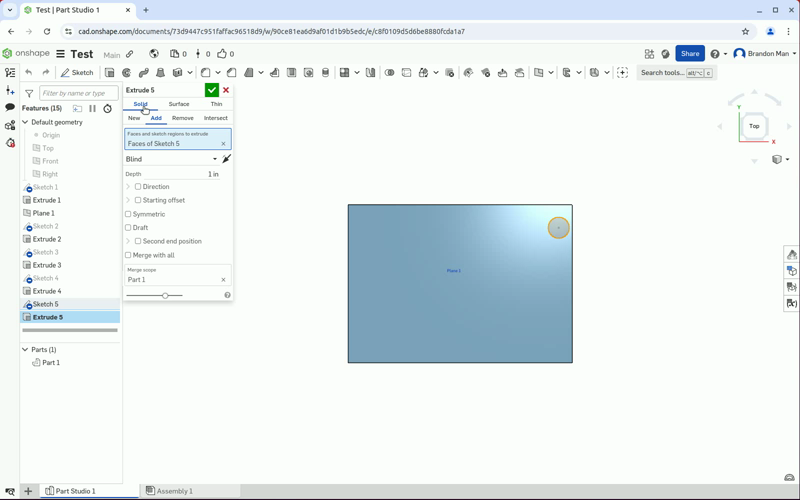
click(143, 106)
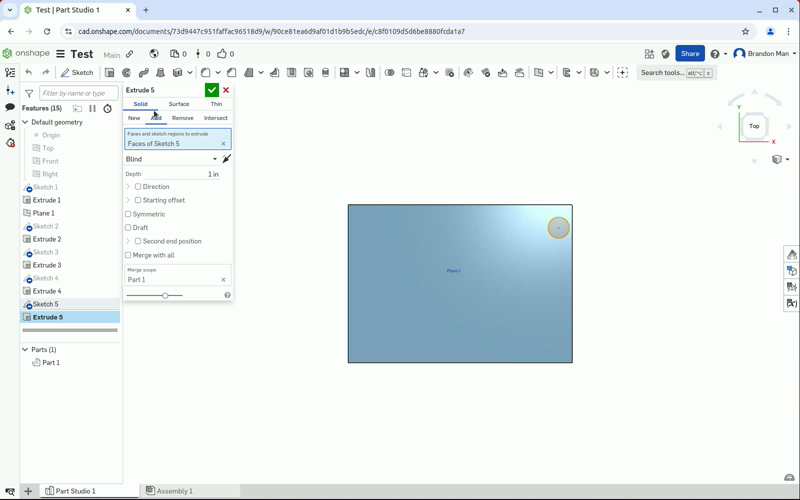
mouse_move(186, 120)
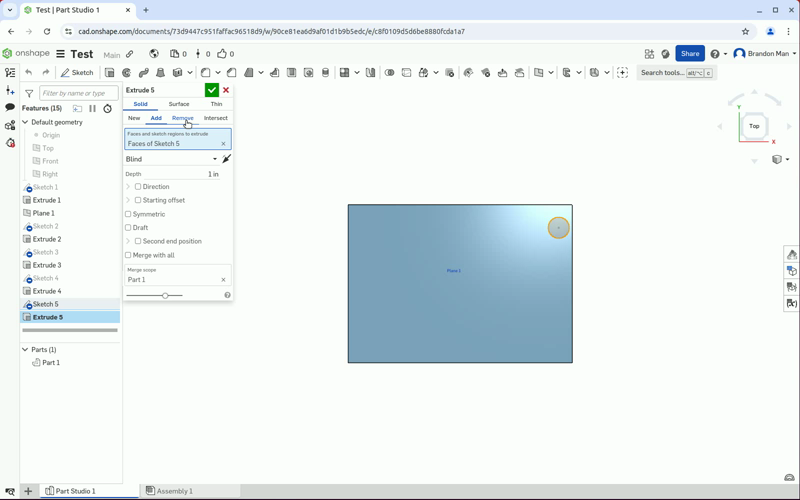
click(186, 120)
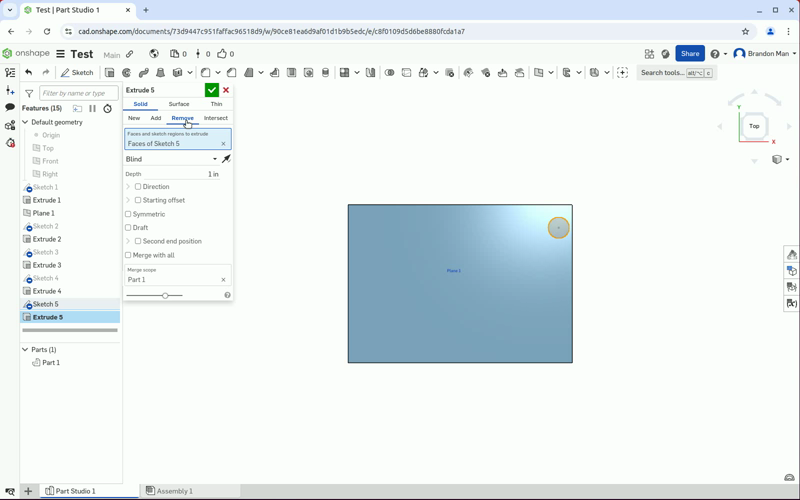
key(tab, 4)
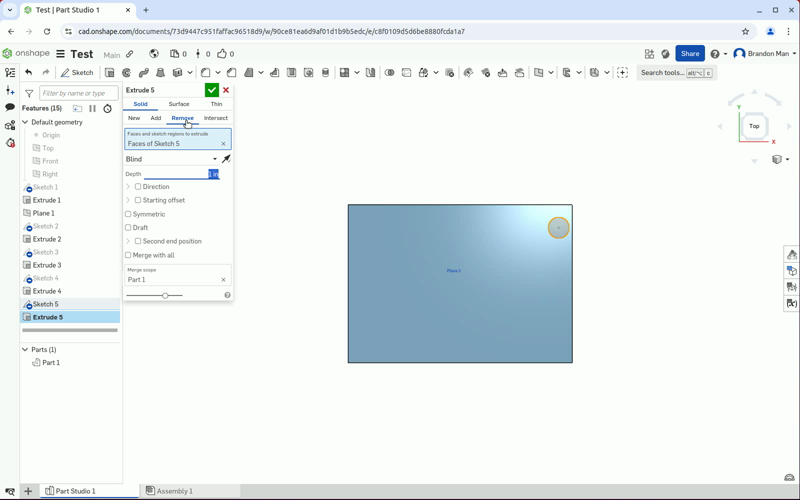
text(29.607)
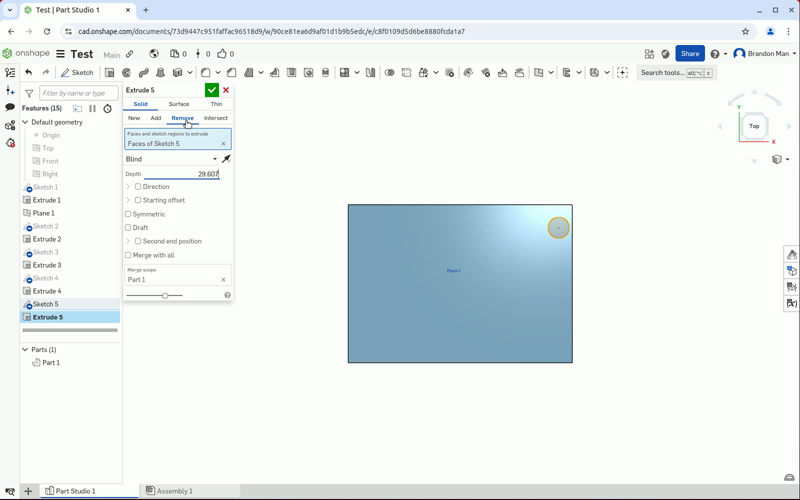
key(tab, 6)
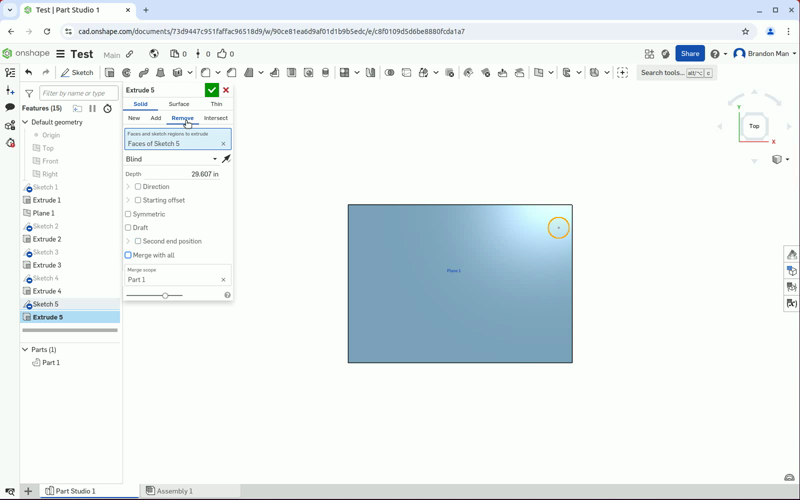
key(space)
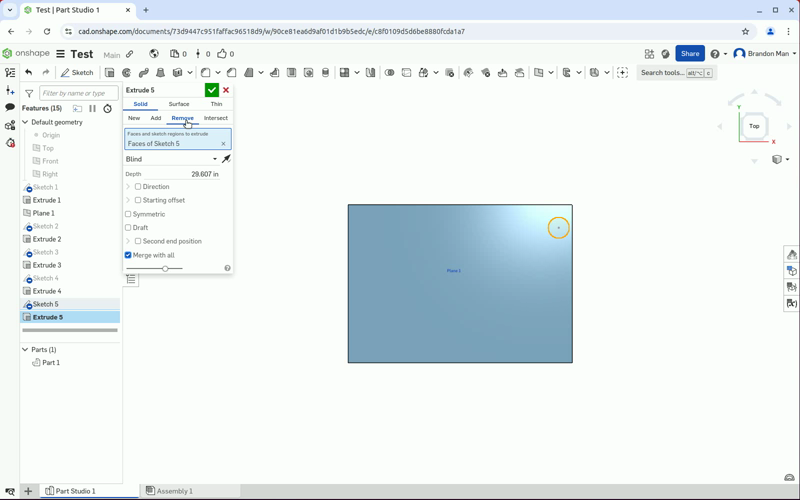
key(enter)
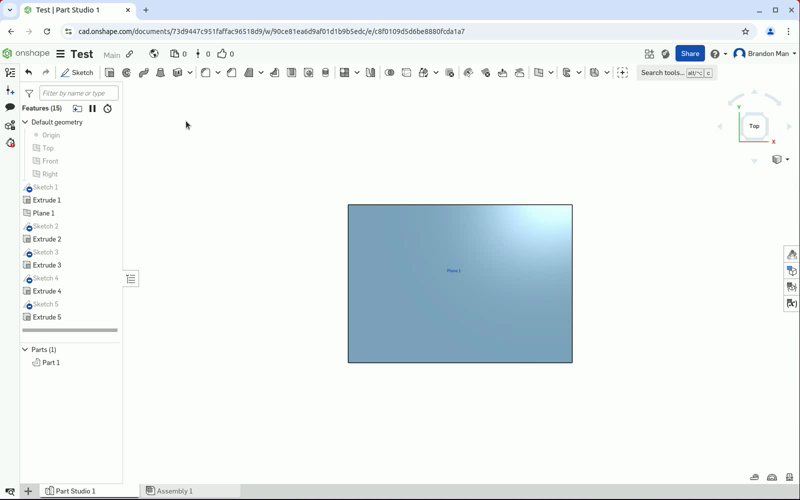
key(shift+h)
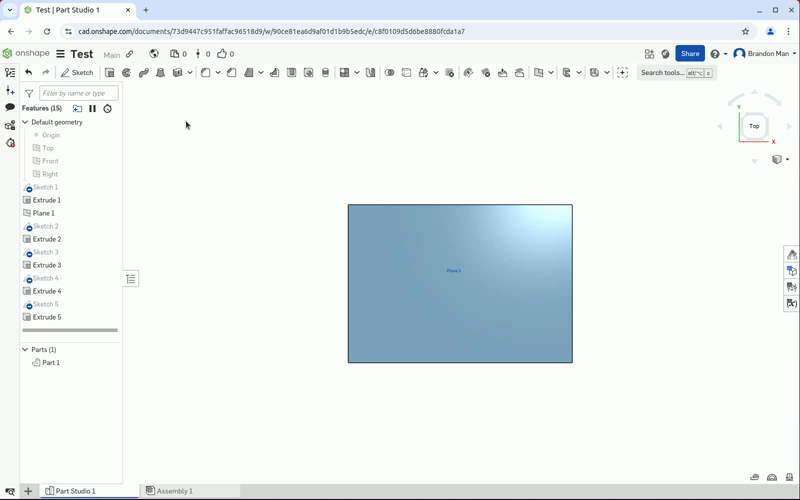
key(shift+h)
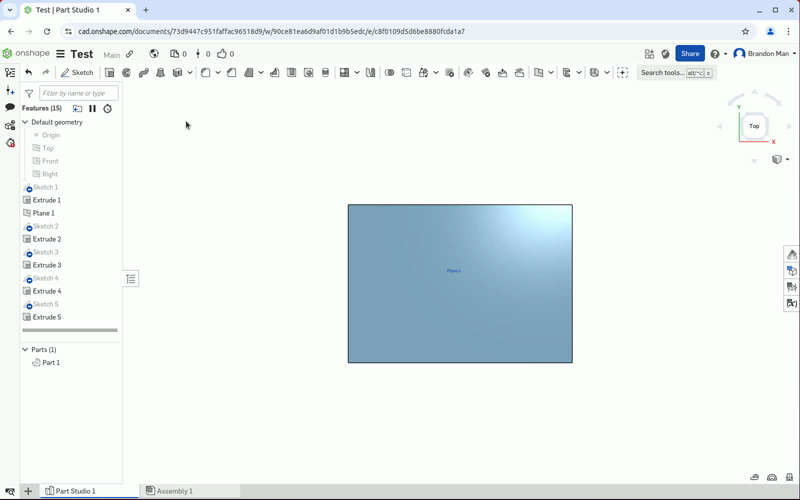
mouse_move(73, 189)
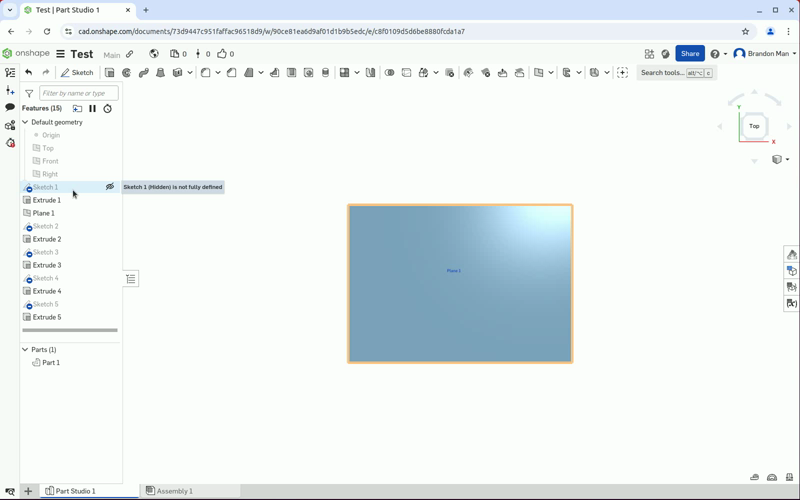
click(73, 189)
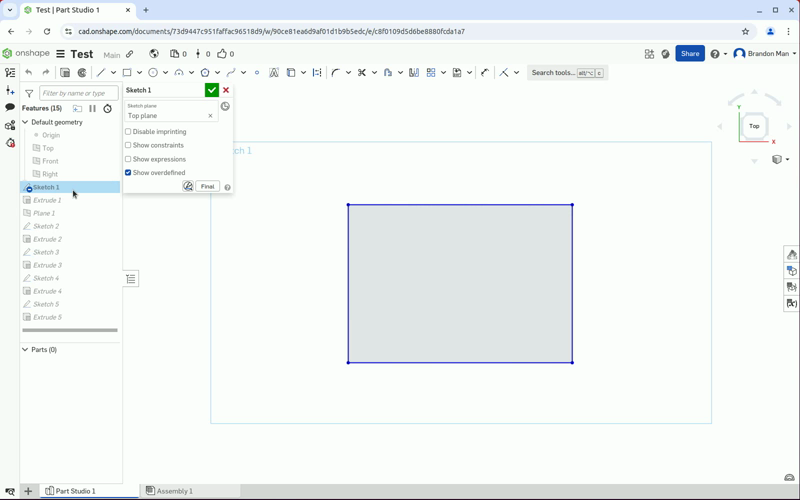
mouse_move(229, 92)
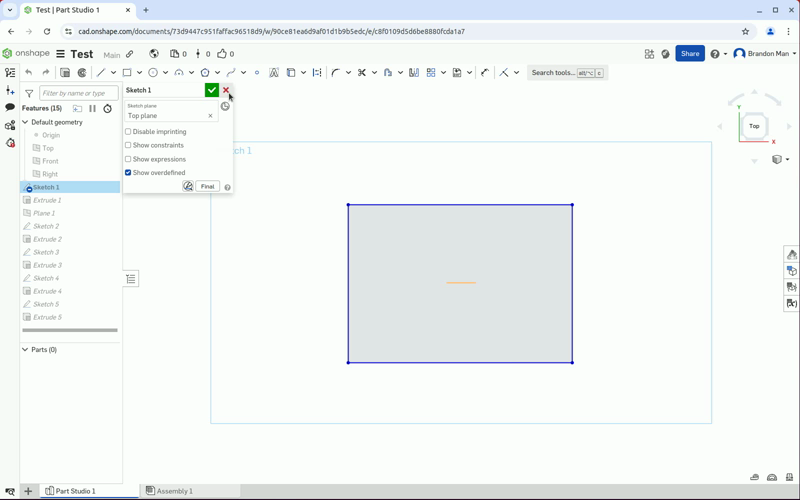
click(229, 92)
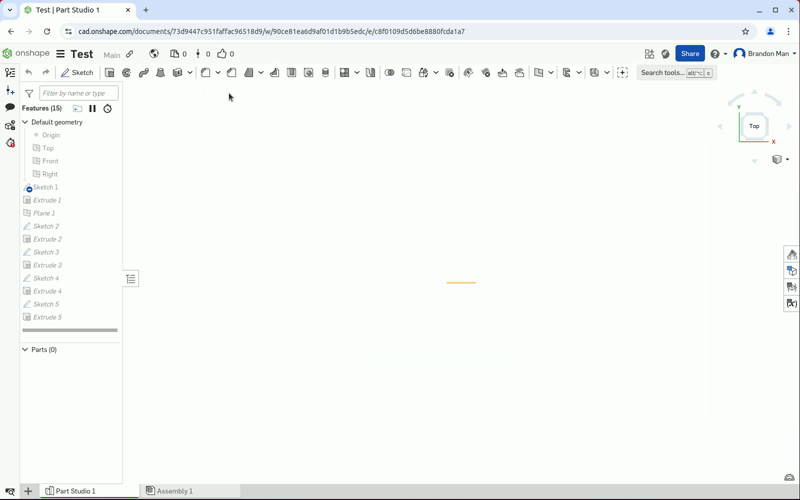
key(shift+s)
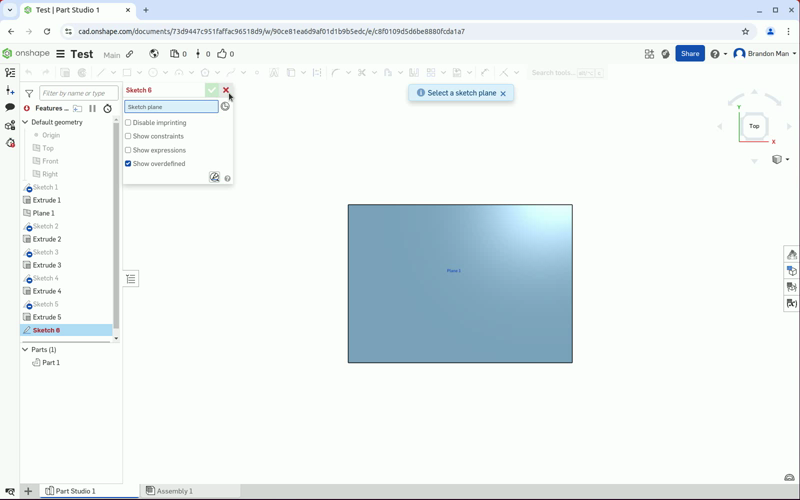
mouse_move(69, 215)
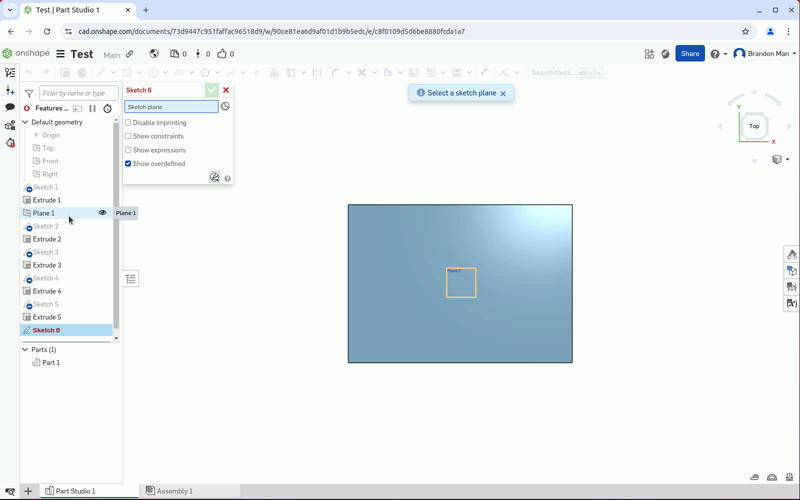
click(69, 215)
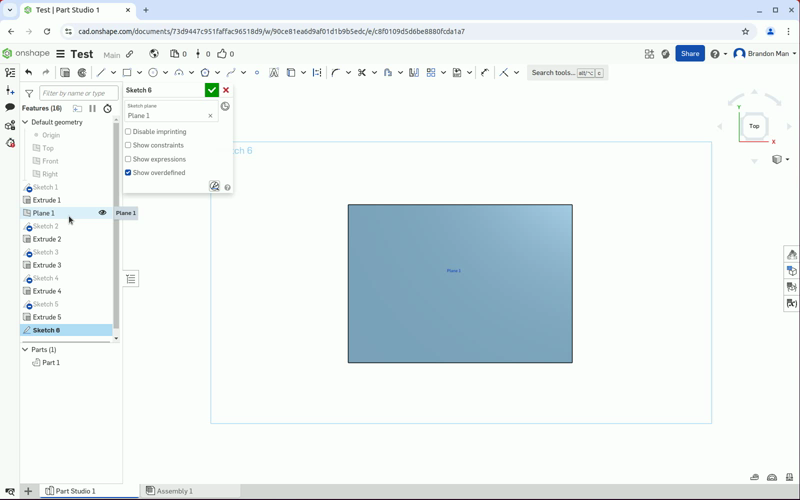
mouse_move(73, 352)
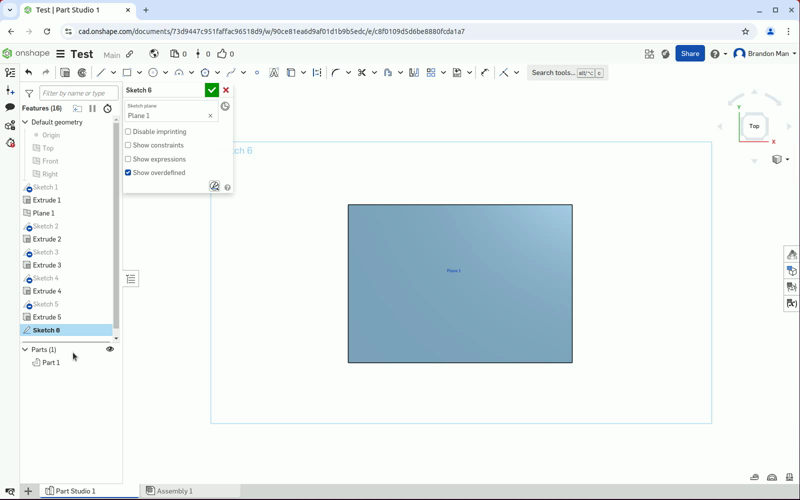
key(y)
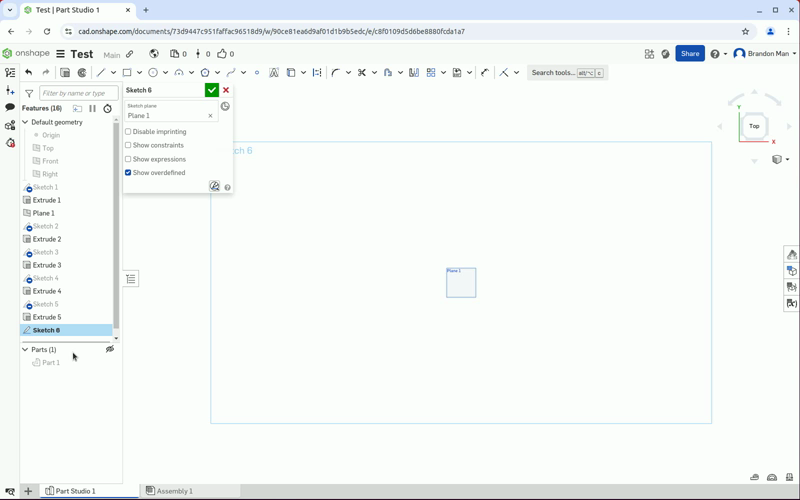
key(l)
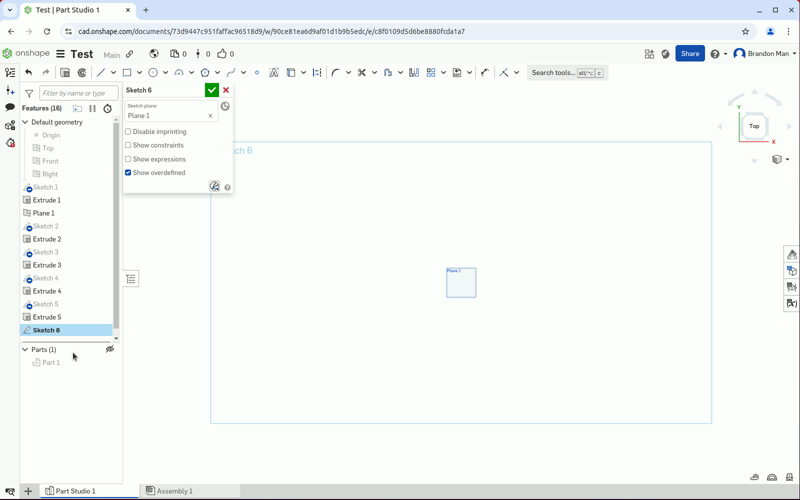
key_down(shift)
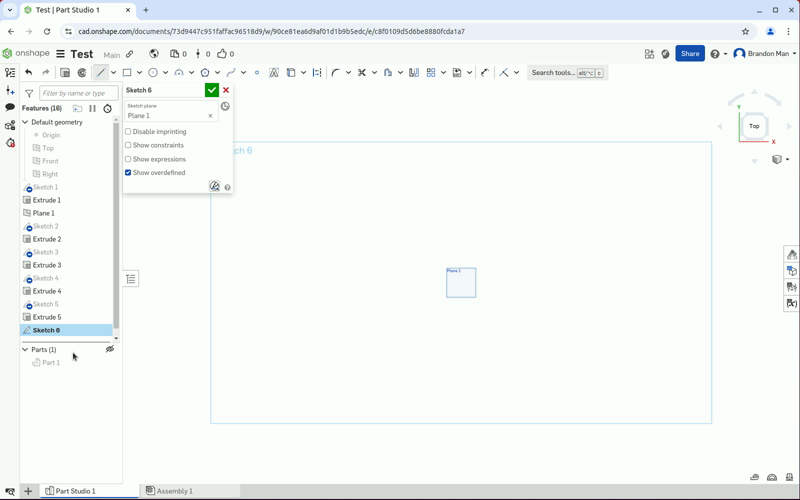
mouse_move(362, 312)
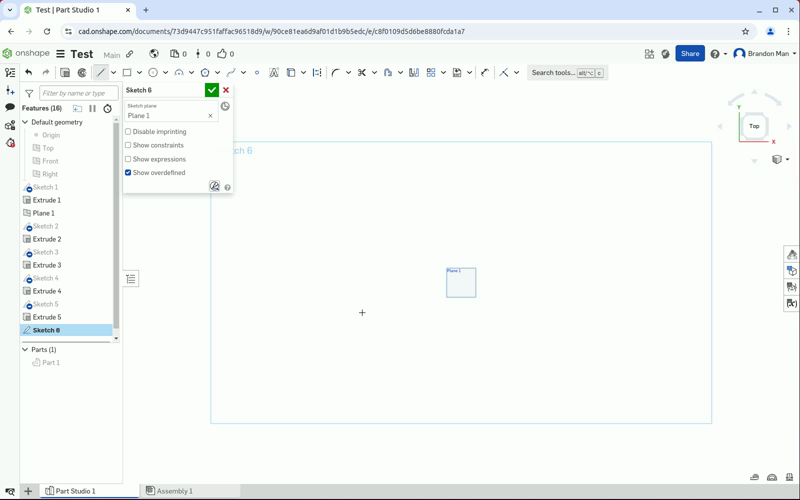
click(362, 312)
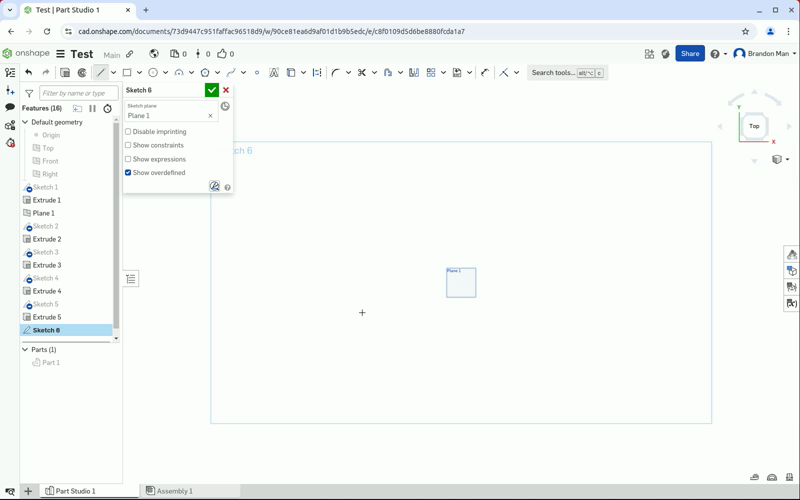
key_up(shift)
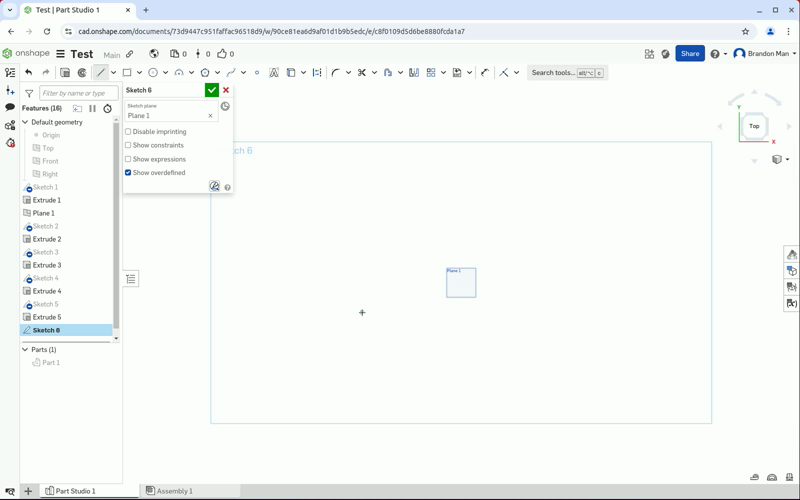
key_down(shift)
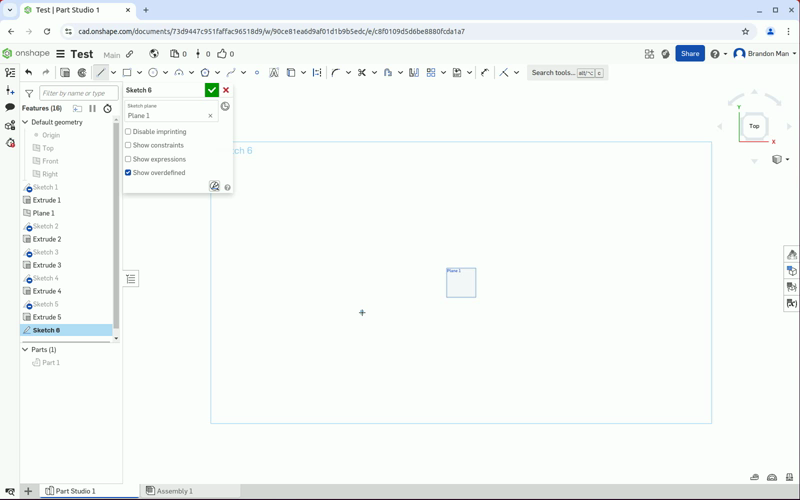
mouse_move(392, 312)
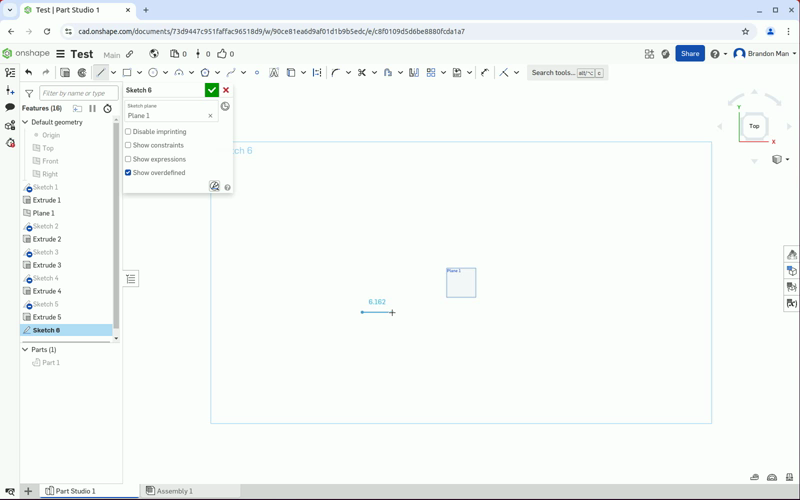
mouse_move(420, 312)
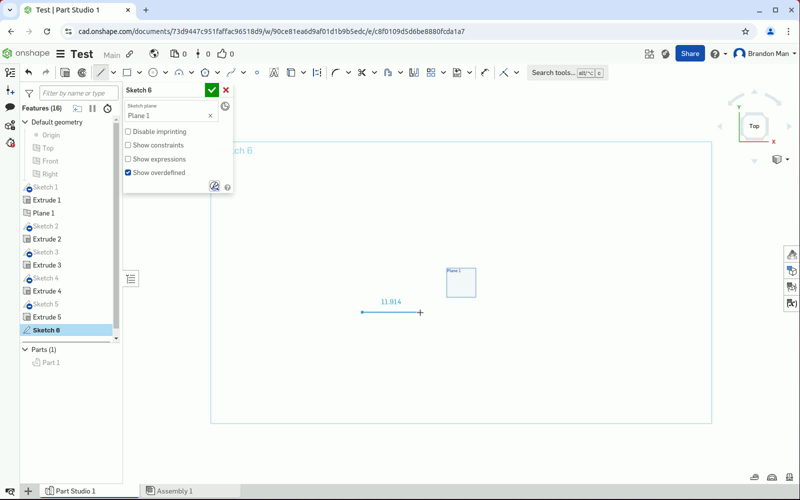
click(420, 312)
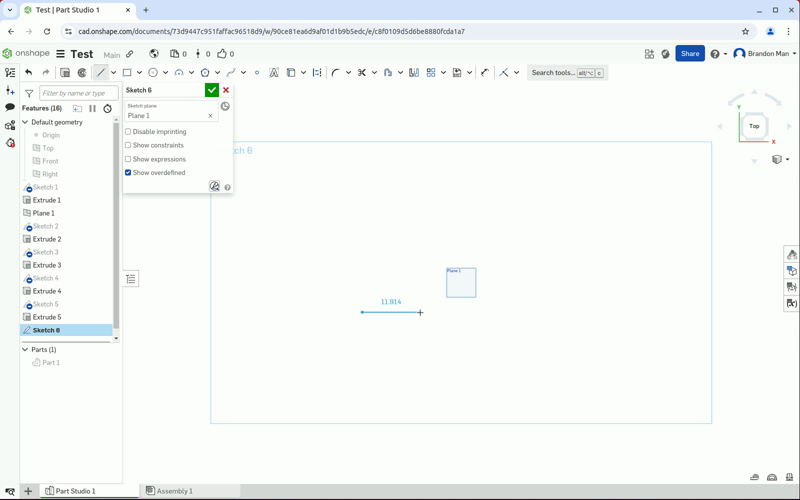
key_up(shift)
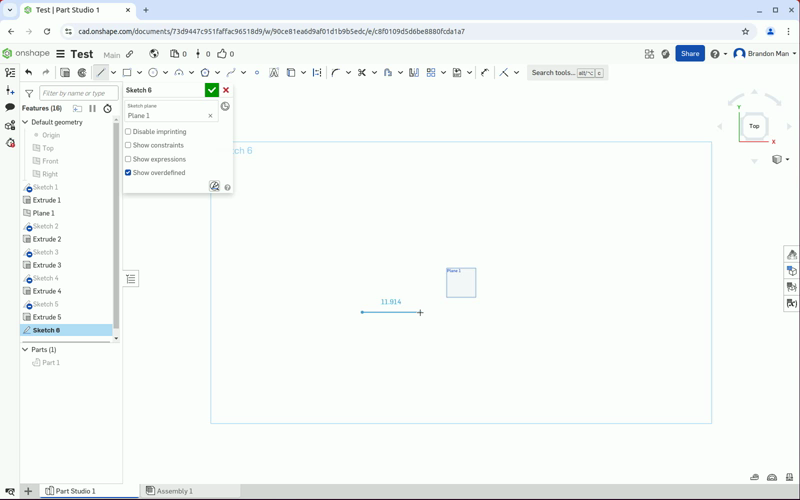
key_down(shift)
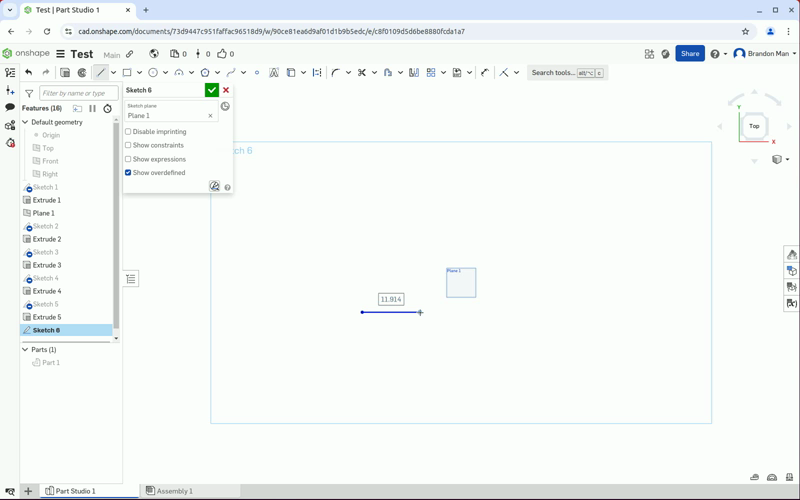
mouse_move(450, 312)
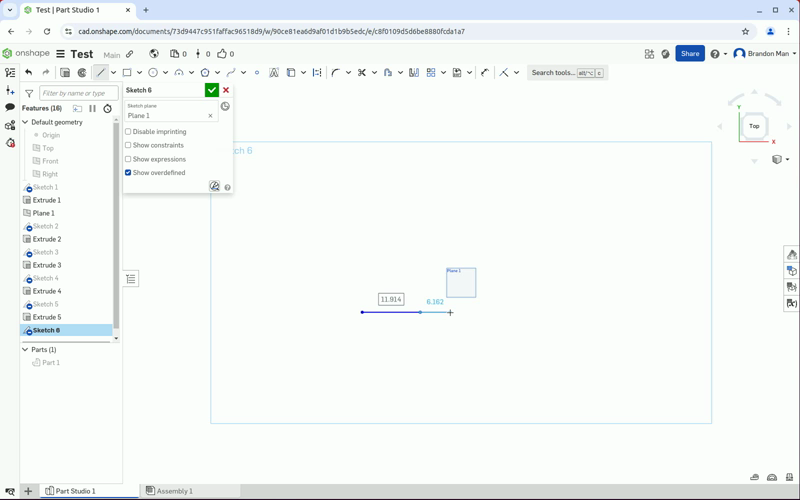
mouse_move(420, 254)
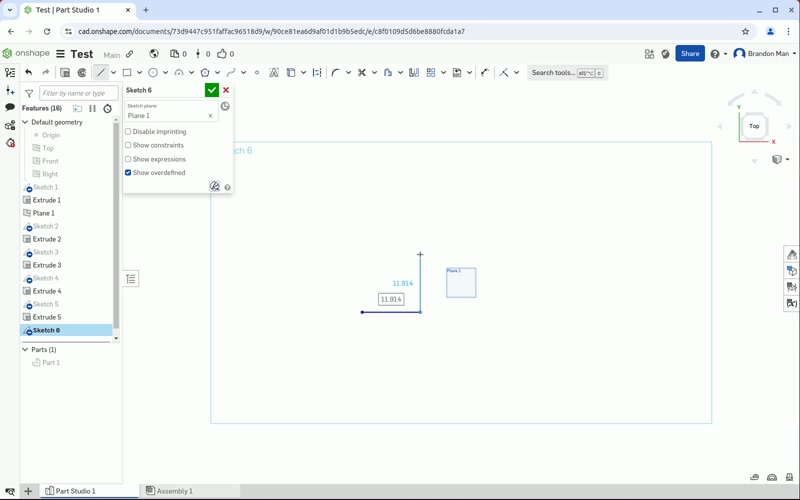
click(420, 254)
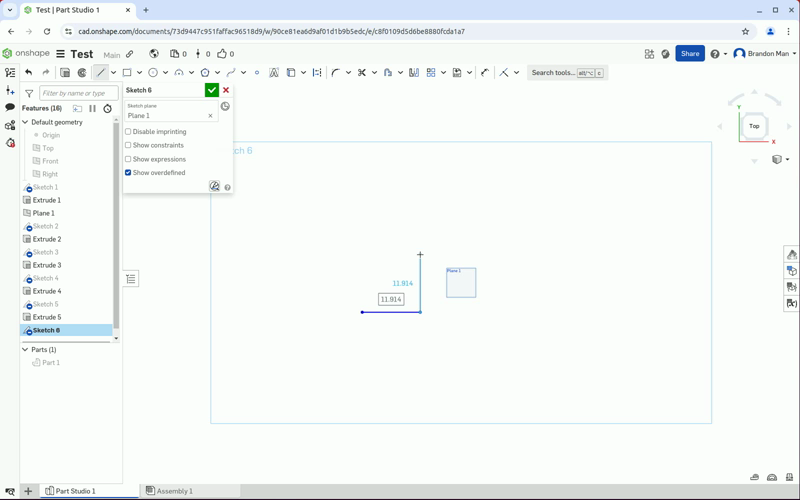
key_up(shift)
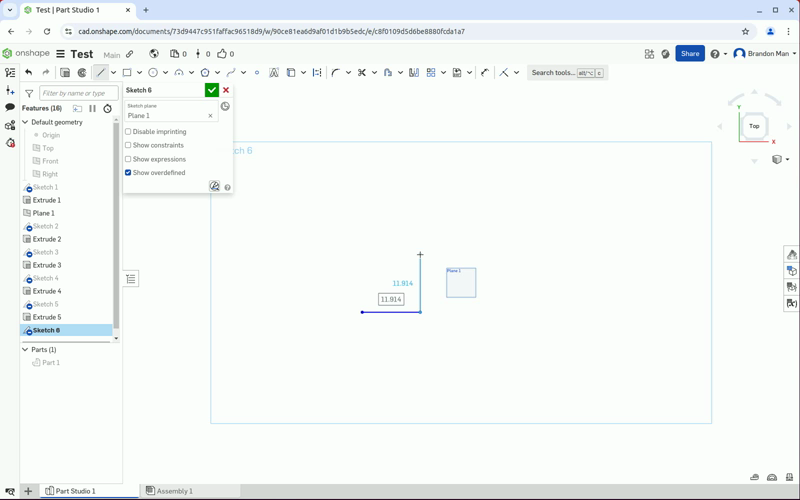
key_down(shift)
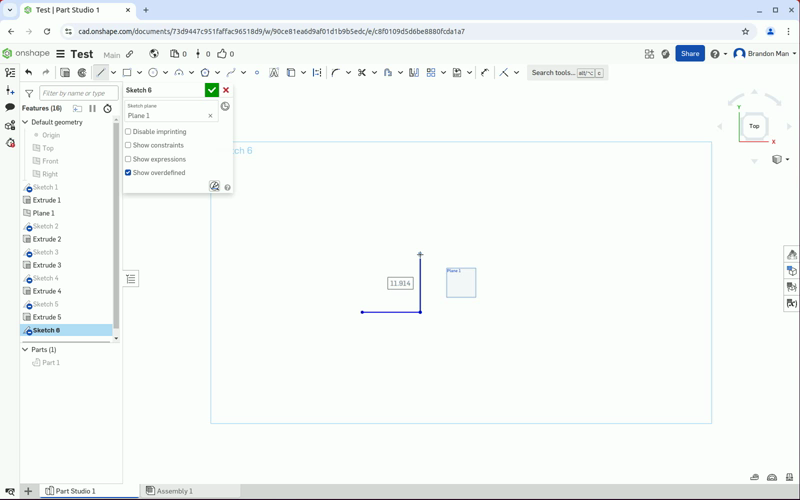
mouse_move(450, 254)
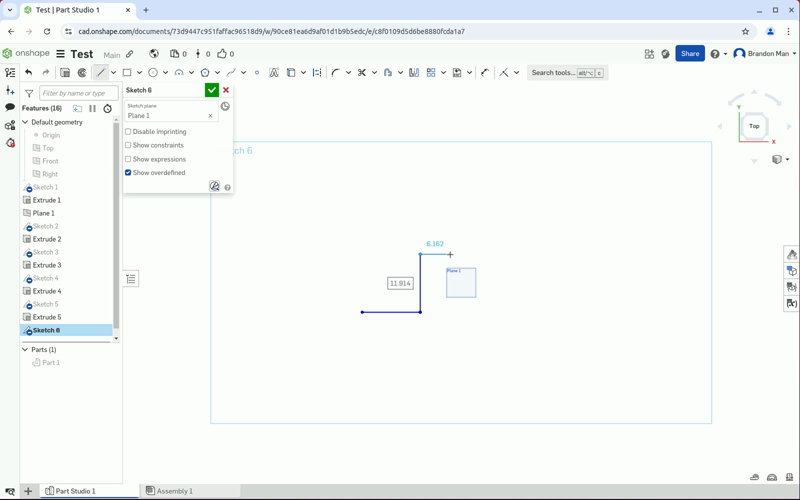
mouse_move(362, 254)
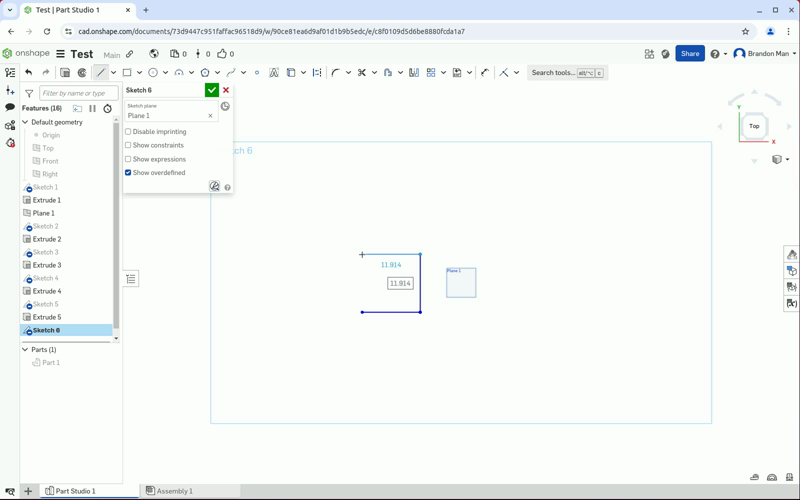
click(362, 254)
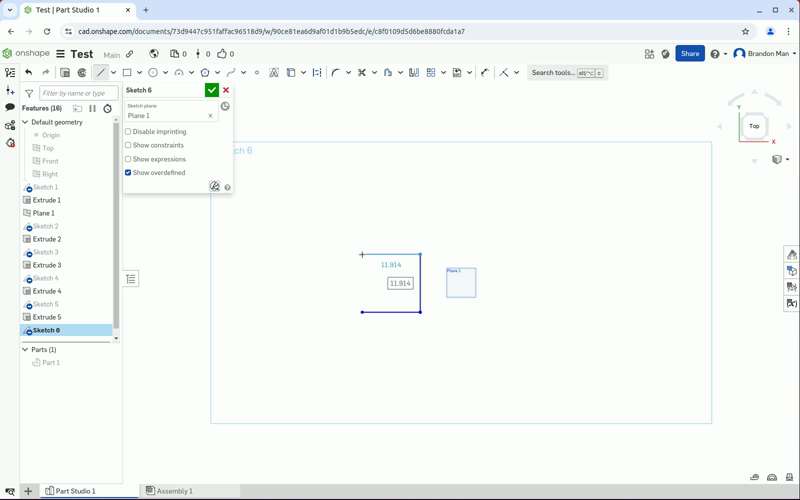
key_up(shift)
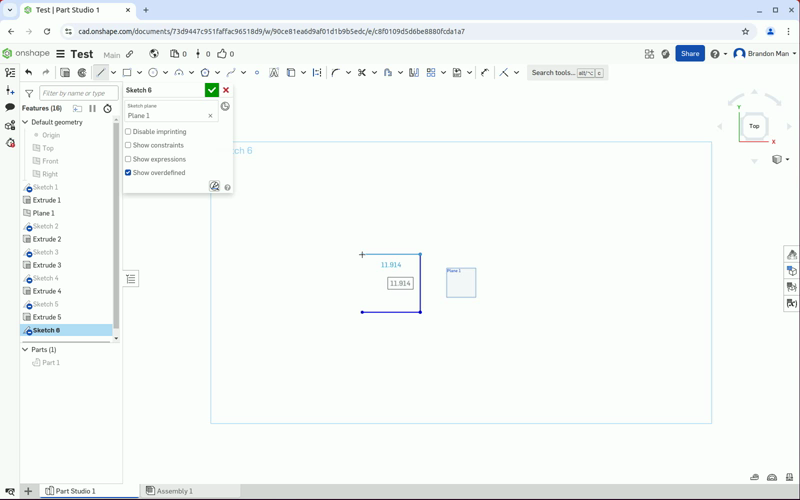
mouse_move(392, 254)
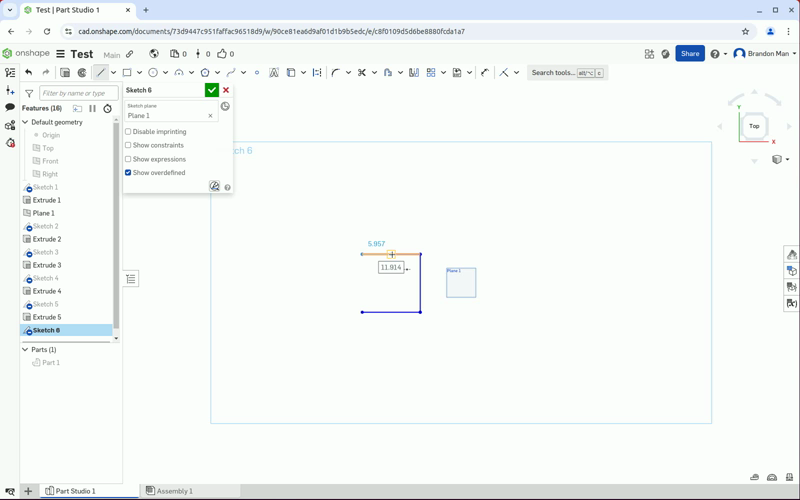
key_down(shift)
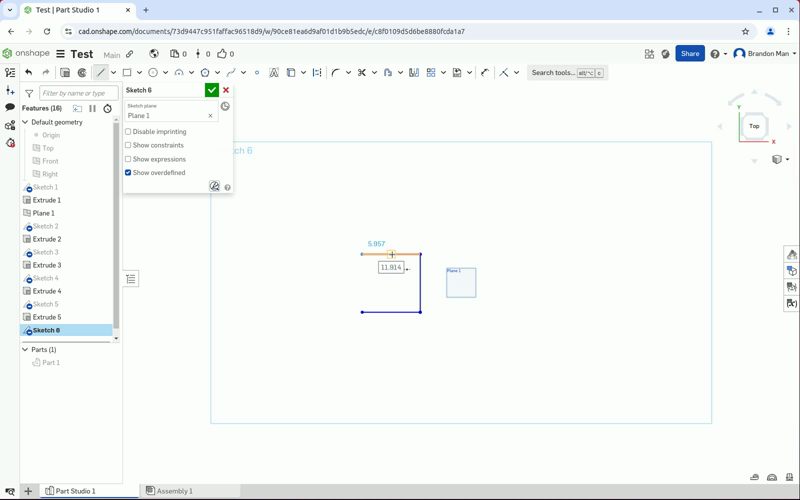
mouse_move(362, 312)
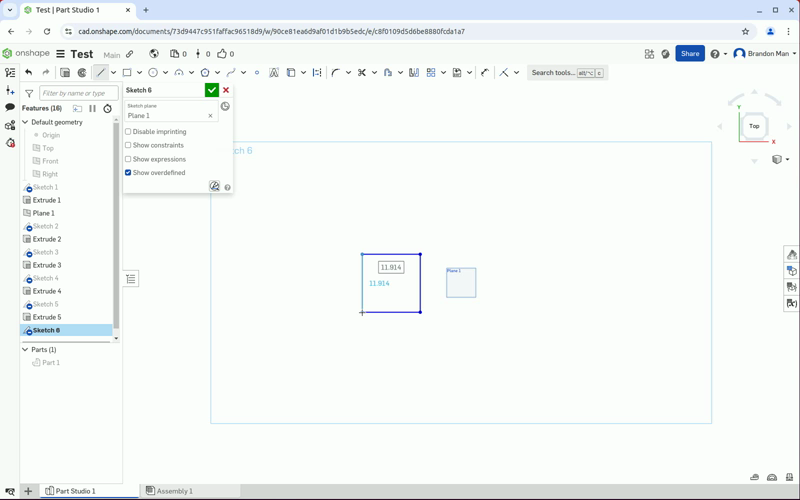
key_up(shift)
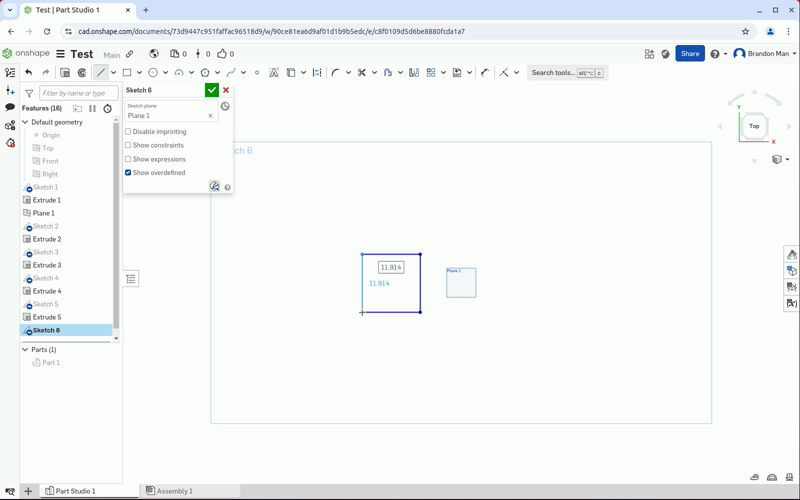
click(362, 312)
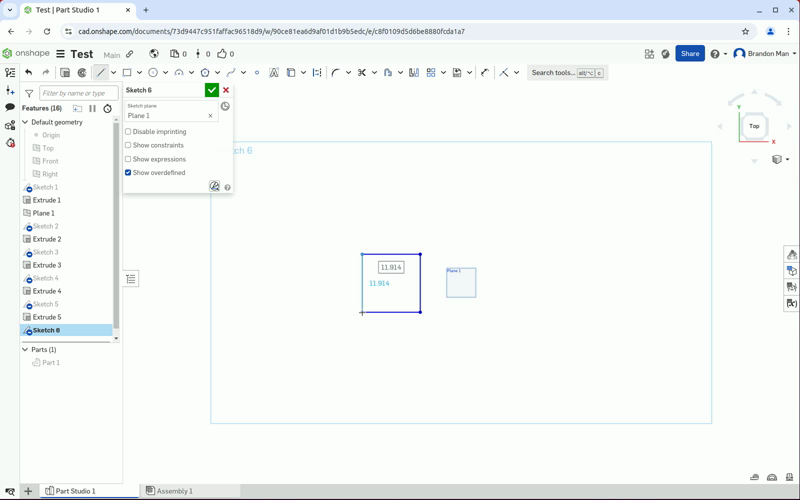
key(esc)
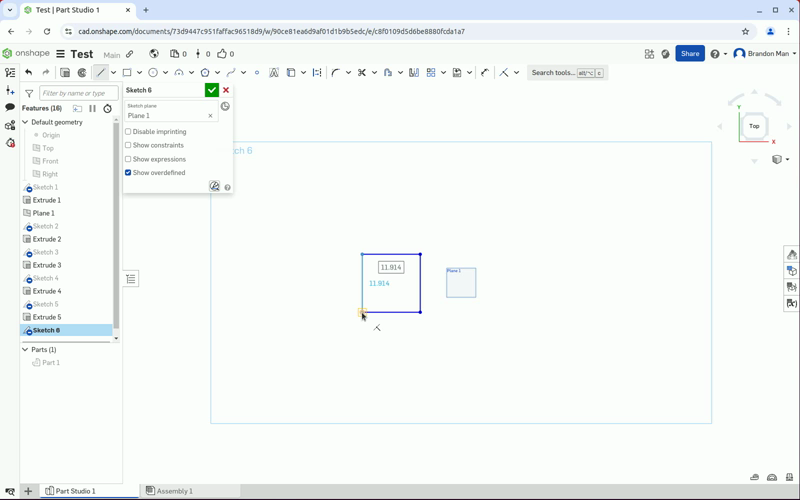
mouse_move(370, 278)
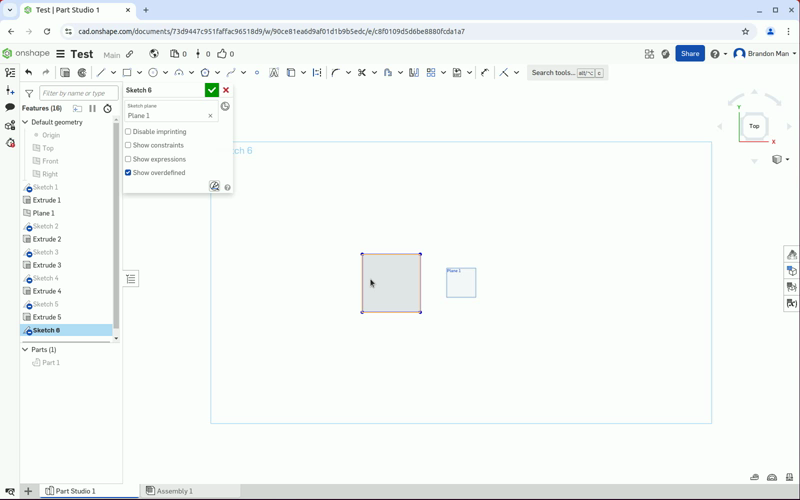
click(370, 278)
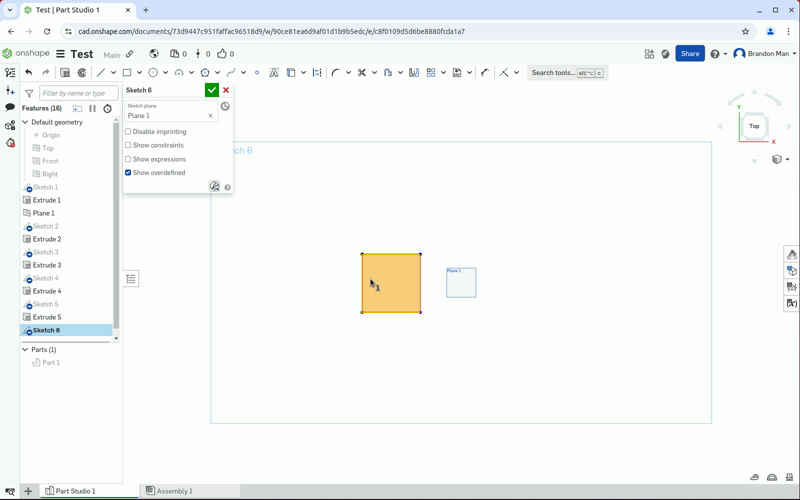
mouse_move(73, 352)
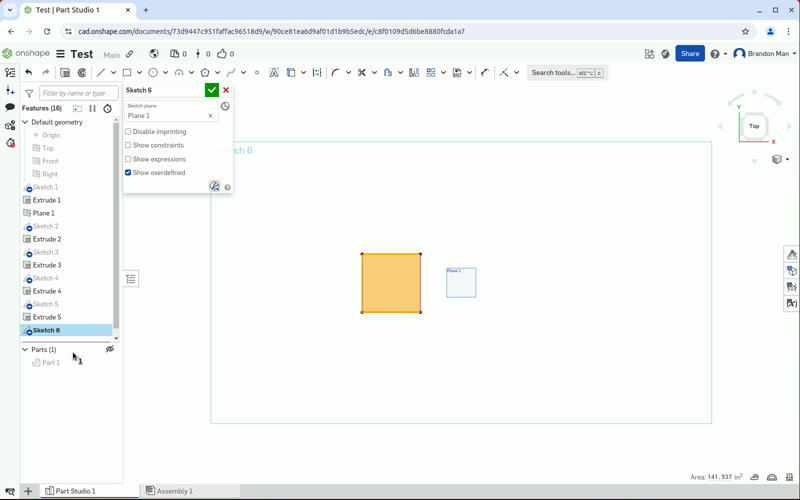
key(shift+y)
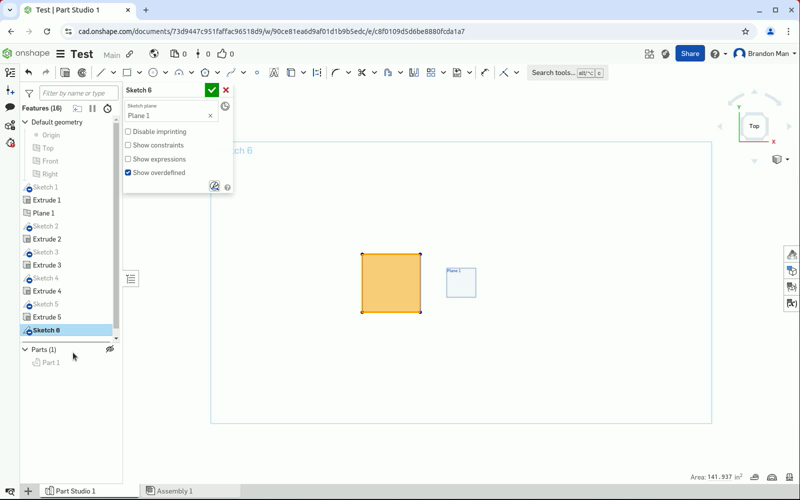
key(shift+e)
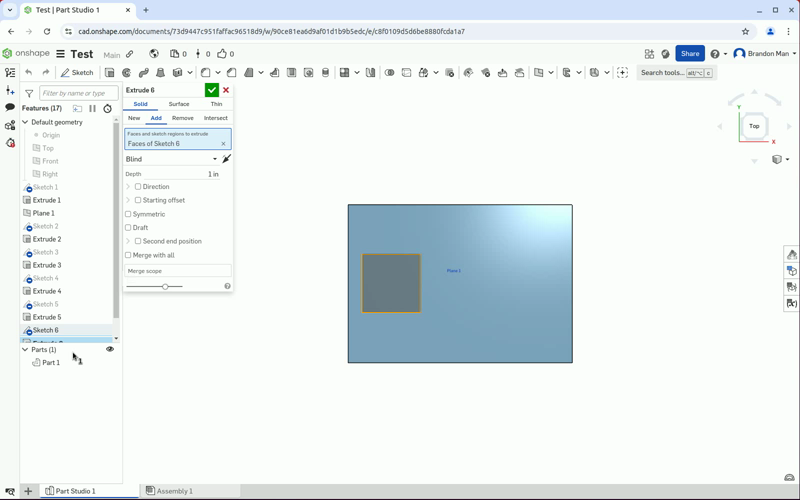
mouse_move(143, 106)
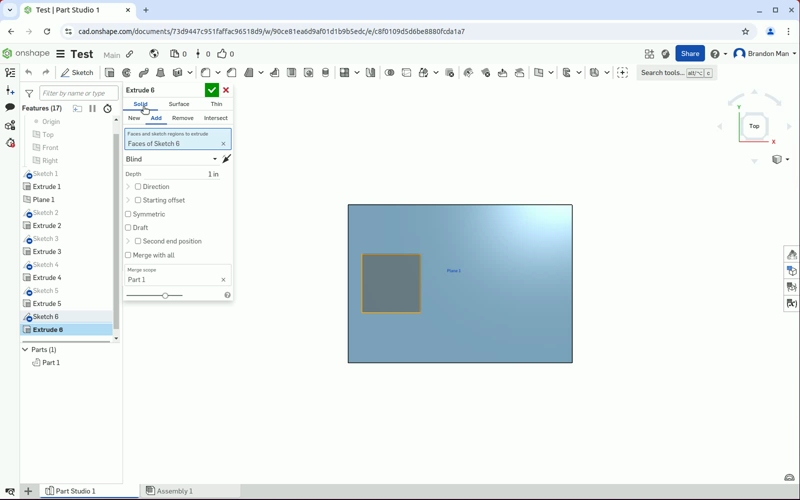
click(143, 106)
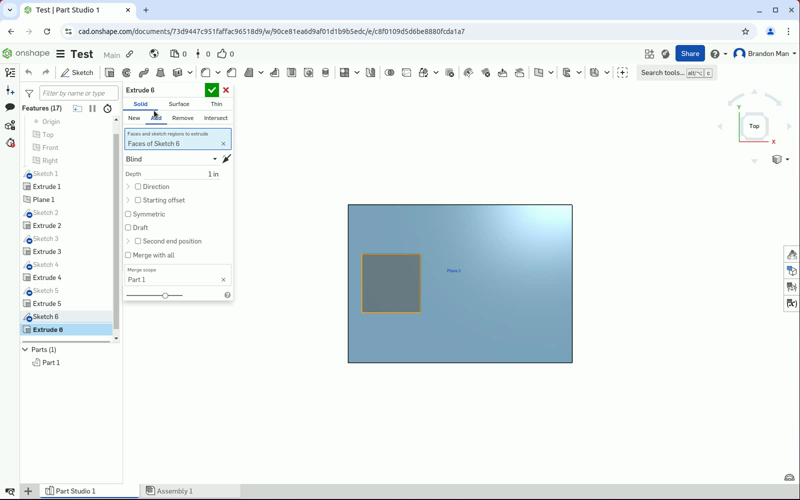
mouse_move(186, 120)
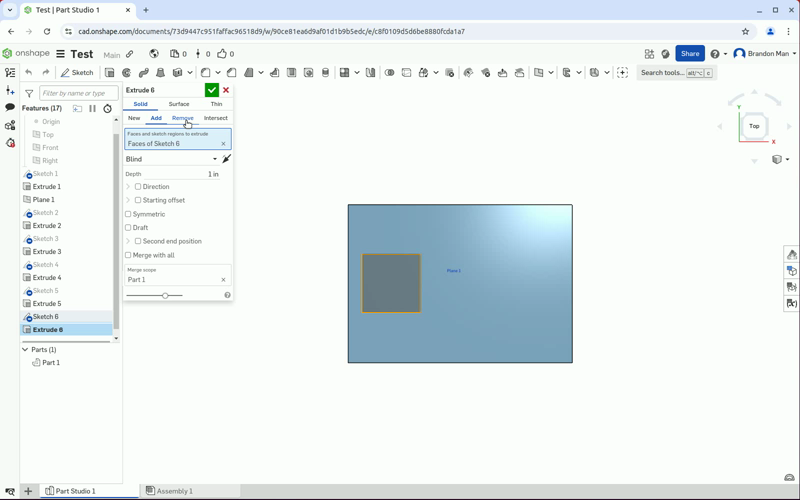
click(186, 120)
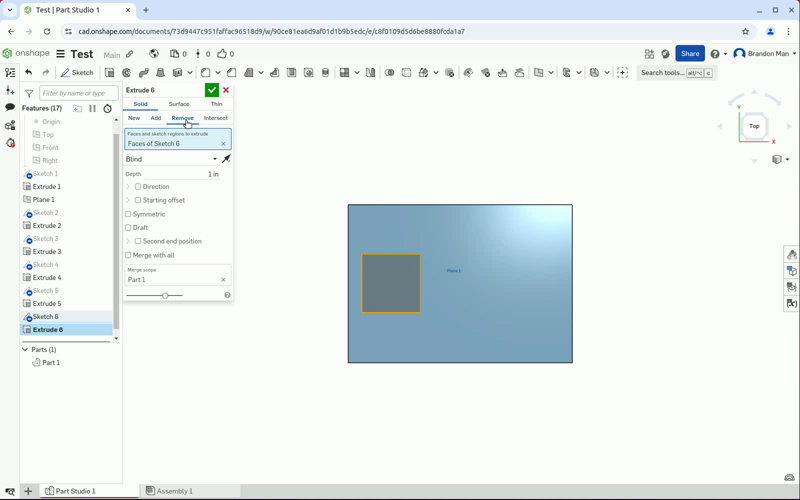
key(tab, 4)
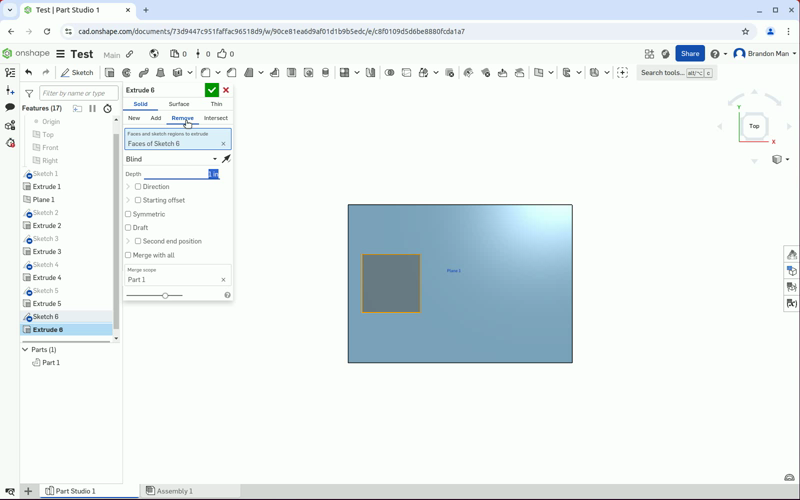
text(29.607)
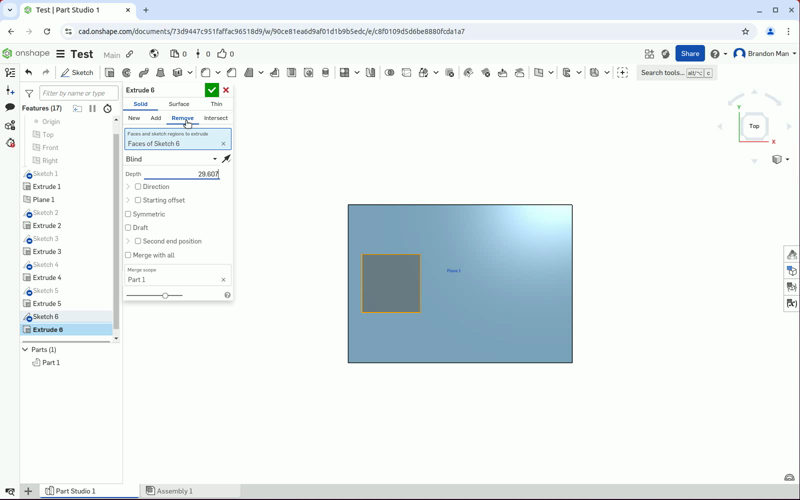
key(tab, 6)
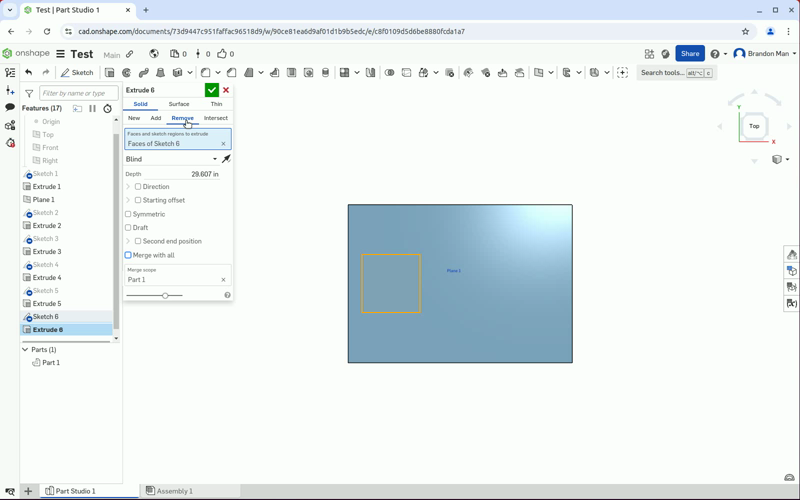
key(space)
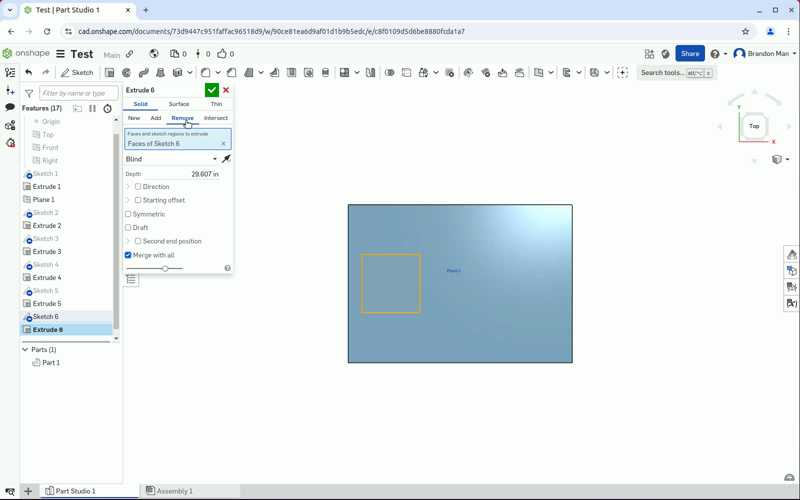
key(enter)
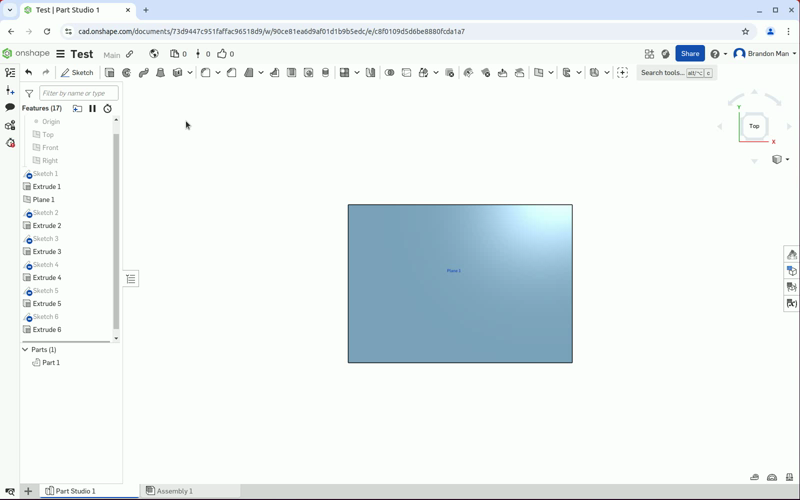
key(shift+h)
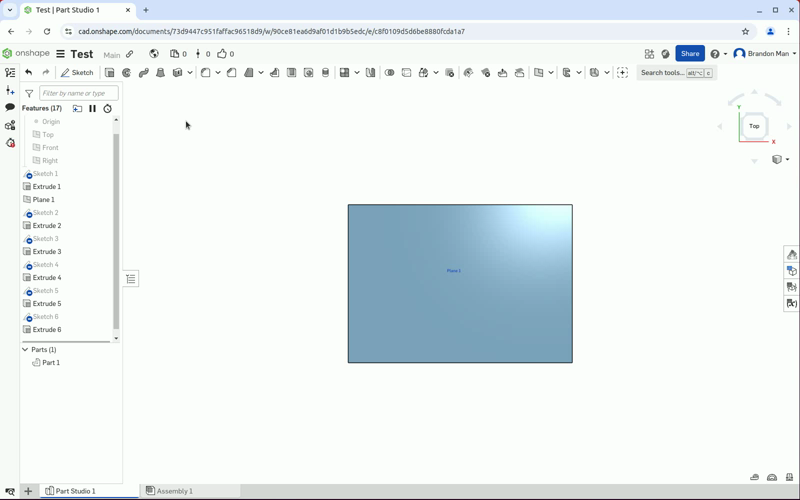
key(shift+h)
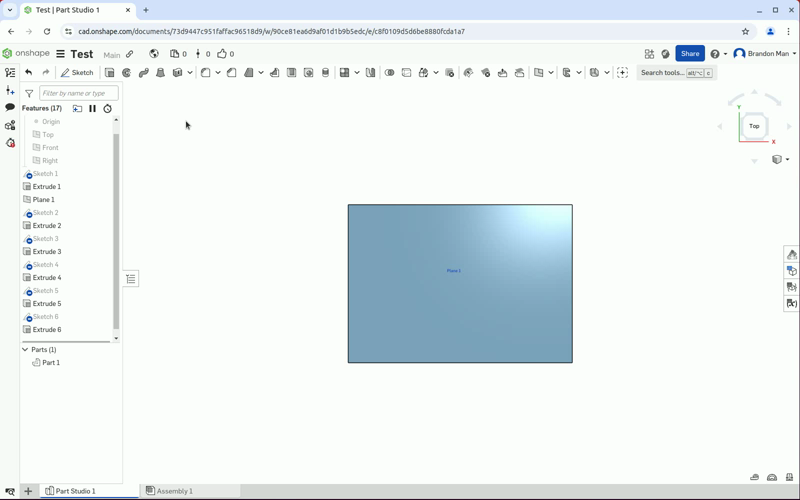
mouse_move(69, 176)
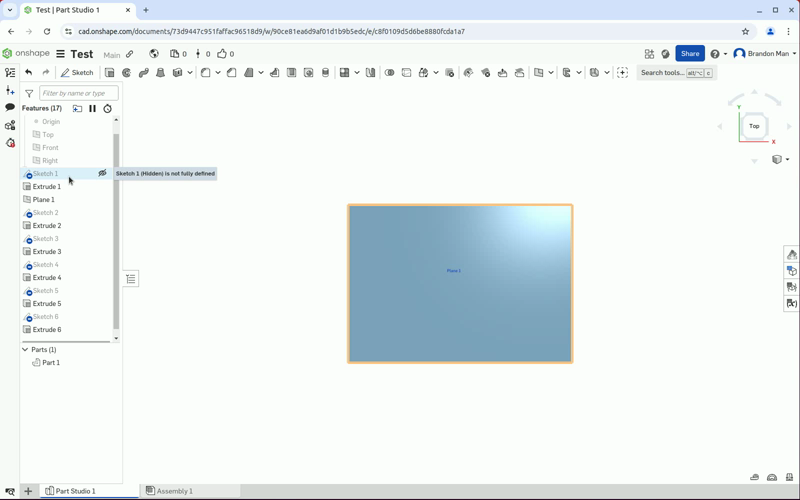
click(69, 176)
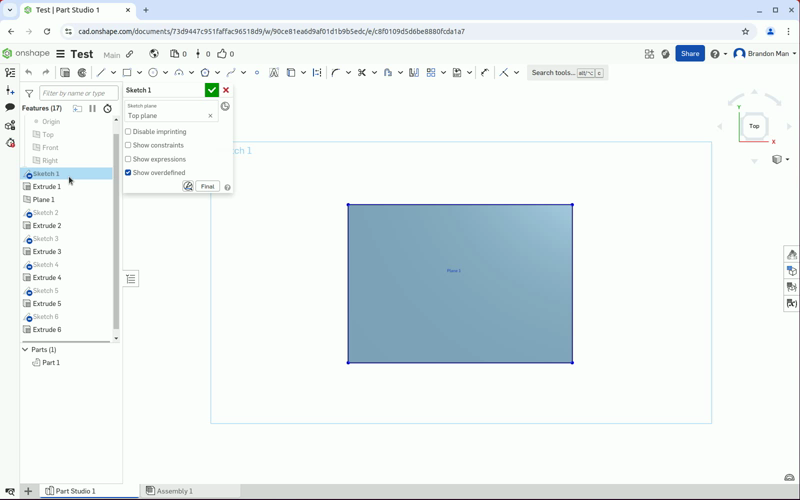
mouse_move(229, 92)
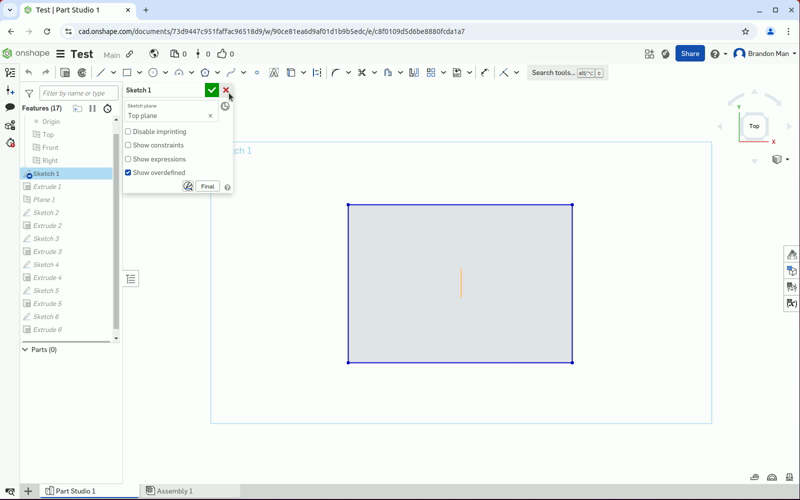
click(229, 92)
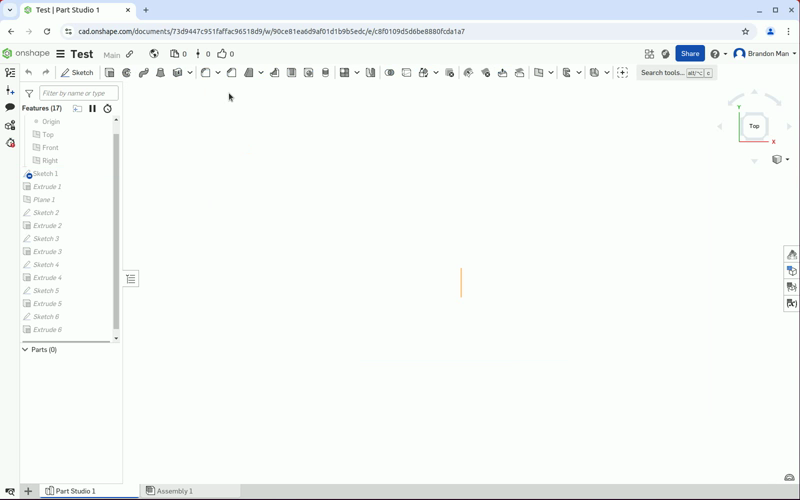
key(shift+s)
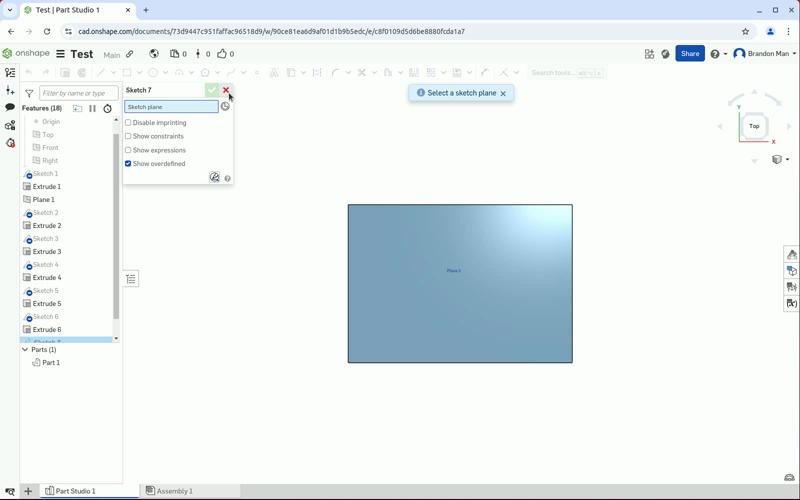
mouse_move(69, 189)
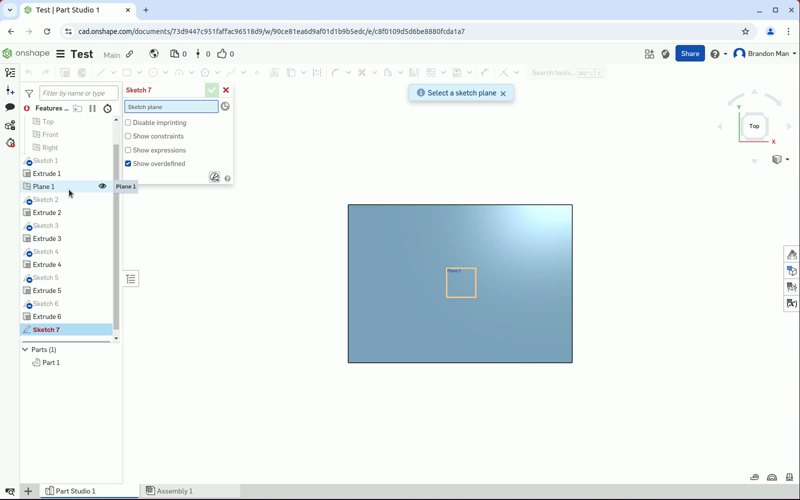
click(69, 189)
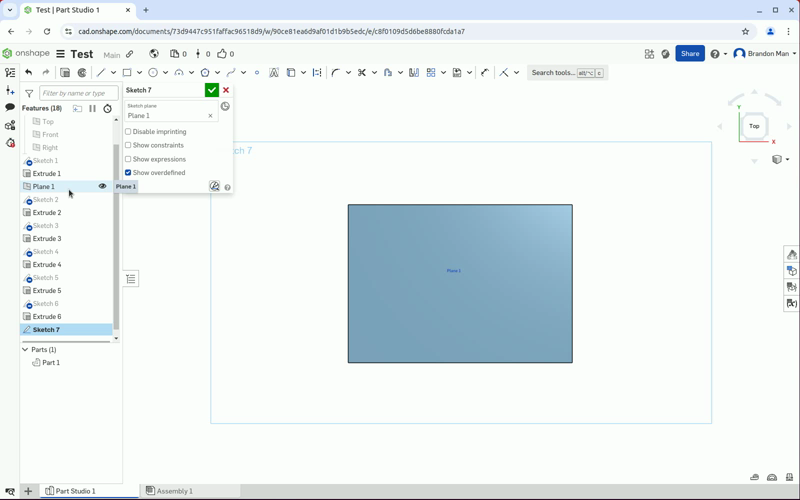
mouse_move(73, 352)
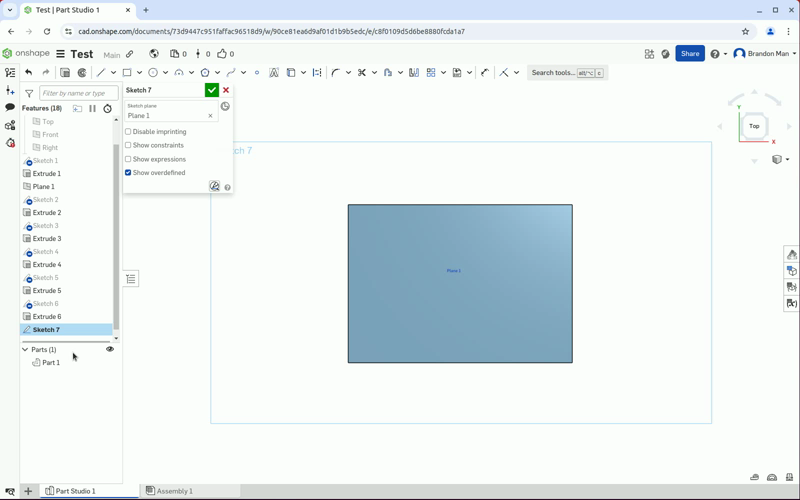
key(y)
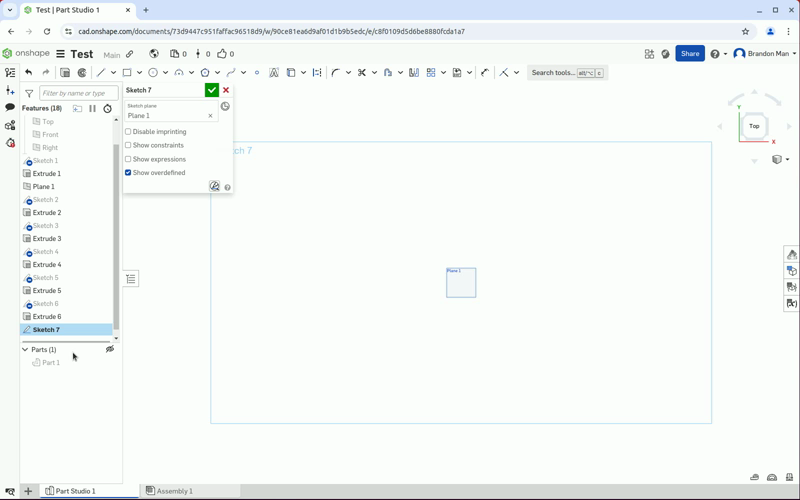
key(l)
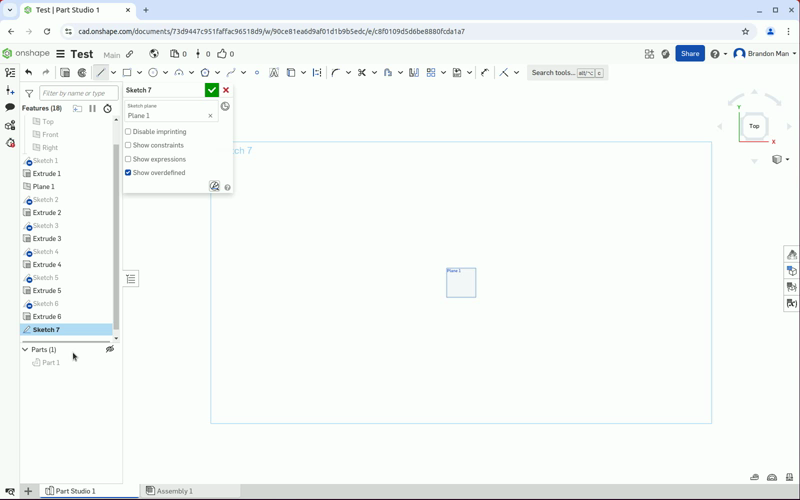
key_down(shift)
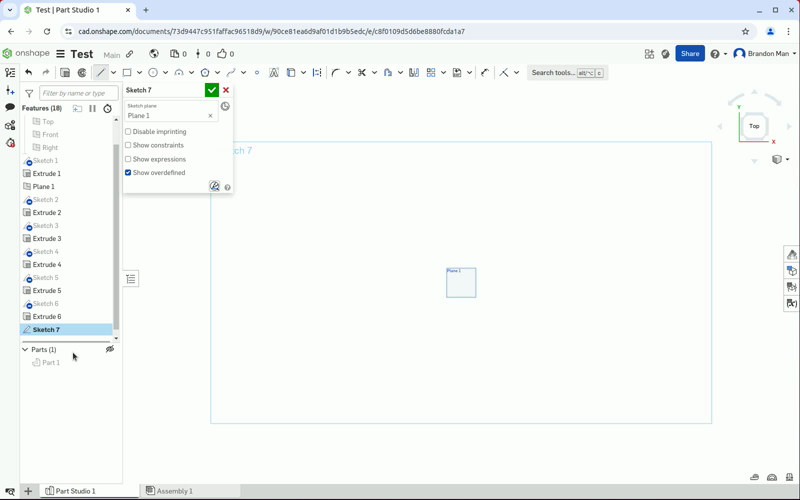
mouse_move(500, 312)
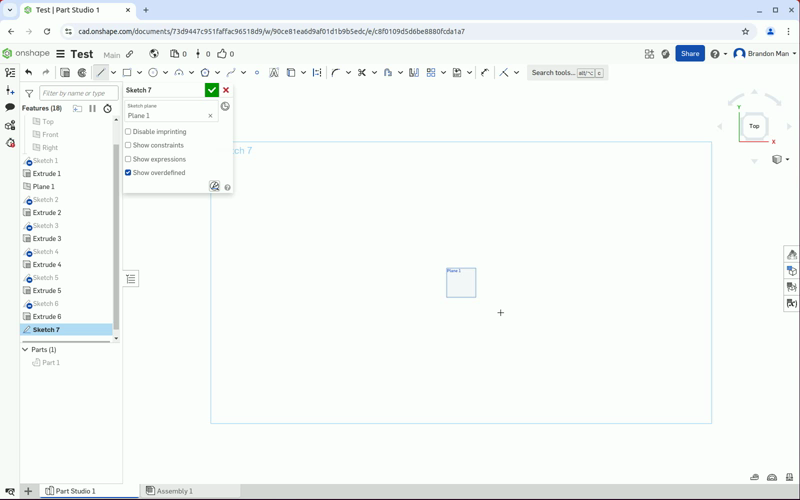
click(500, 312)
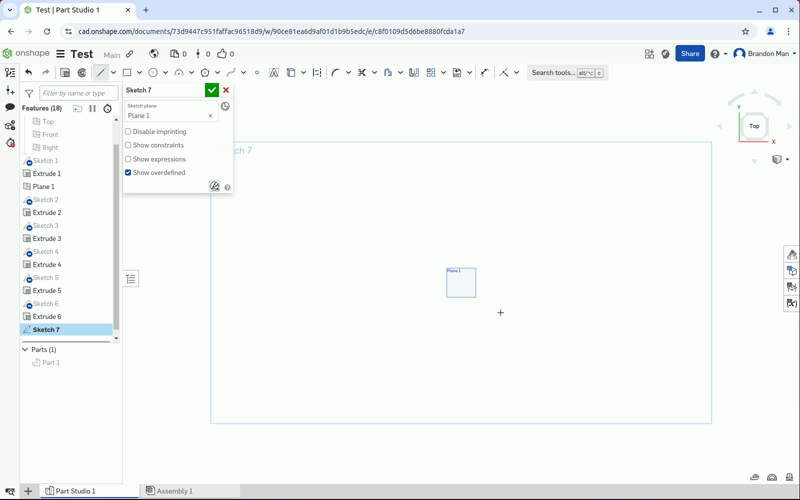
key_up(shift)
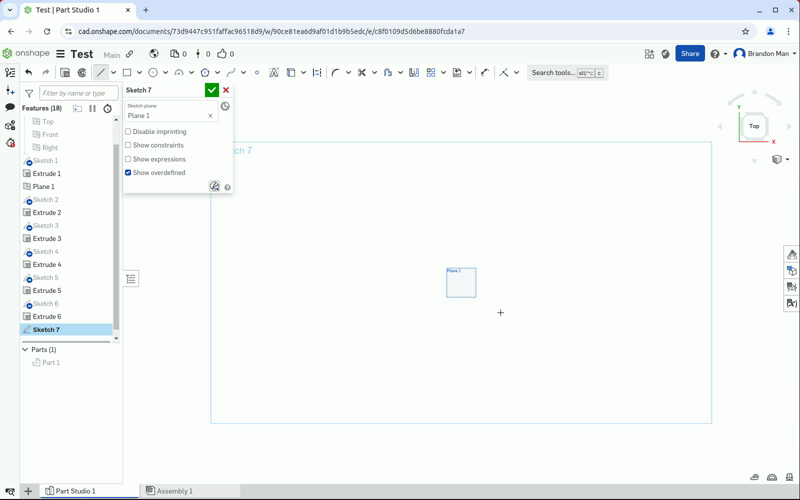
key_down(shift)
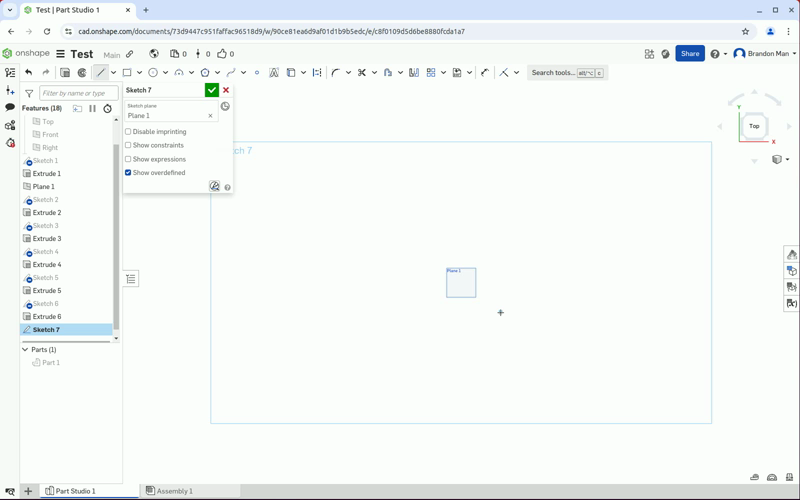
mouse_move(530, 312)
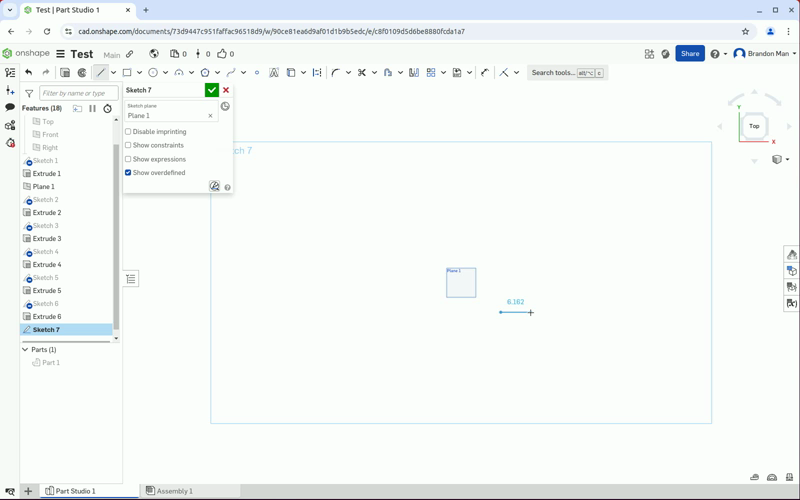
mouse_move(558, 312)
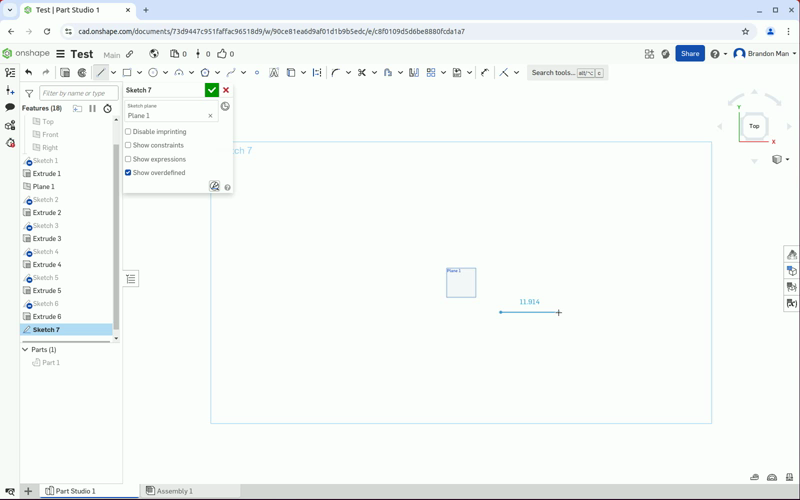
click(558, 312)
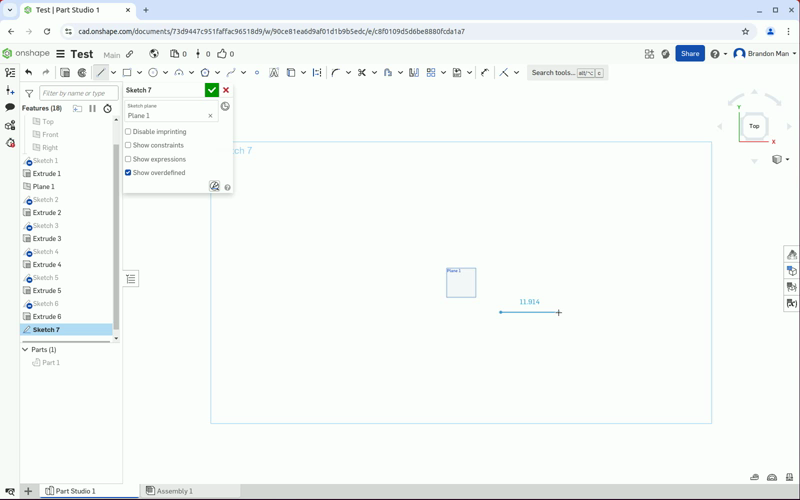
key_up(shift)
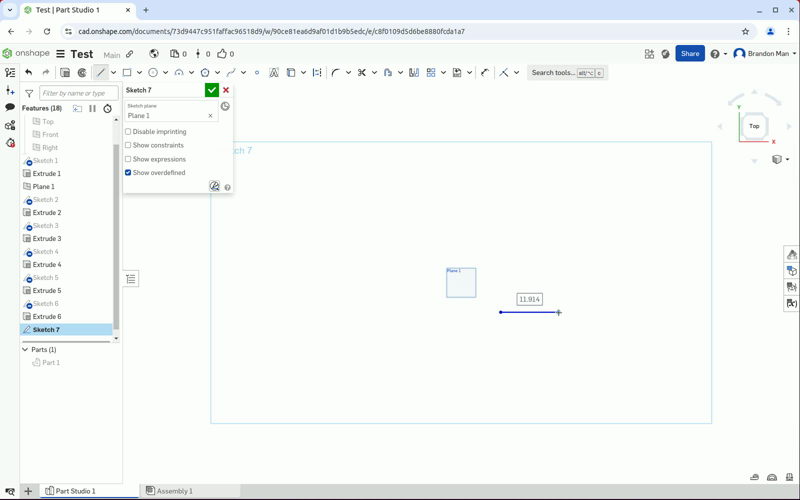
key_down(shift)
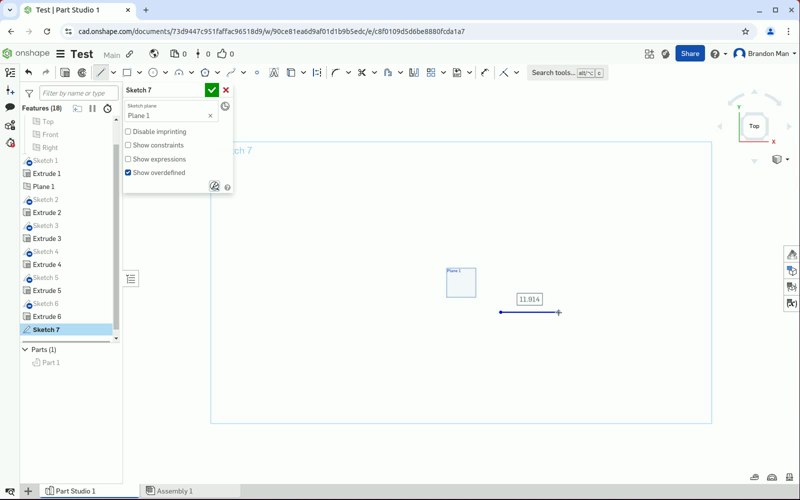
mouse_move(588, 312)
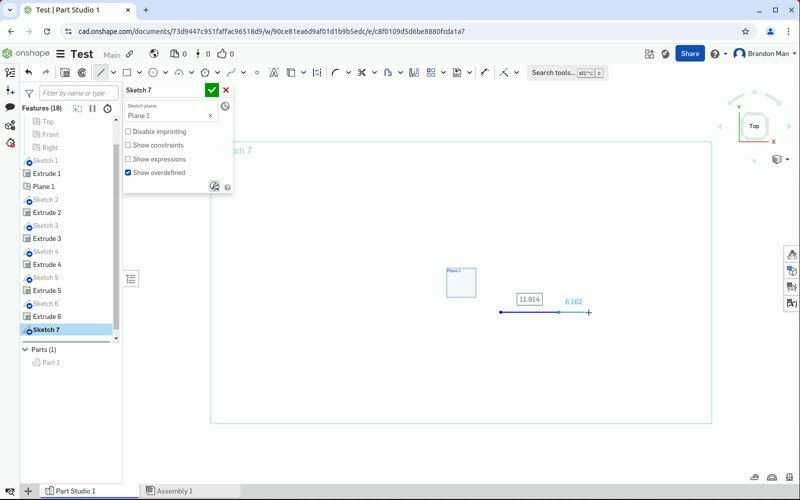
mouse_move(558, 254)
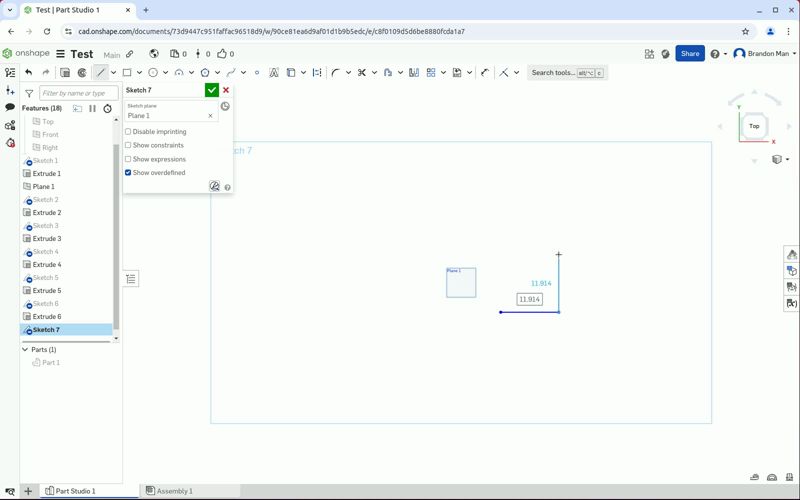
click(558, 254)
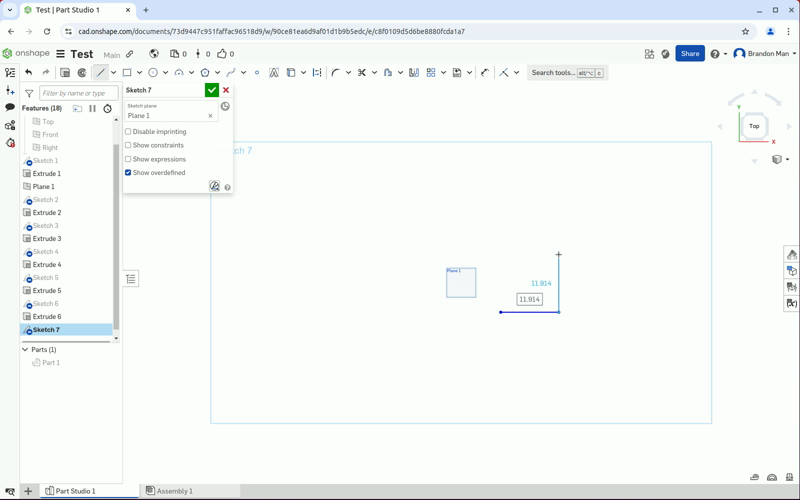
key_up(shift)
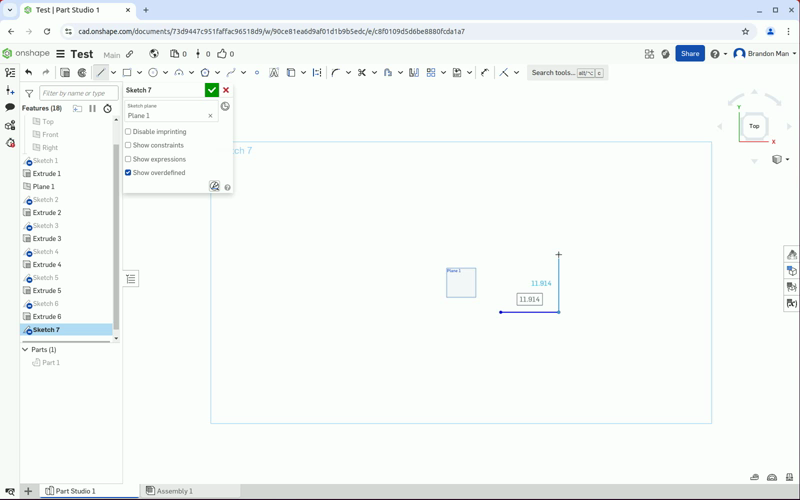
key_down(shift)
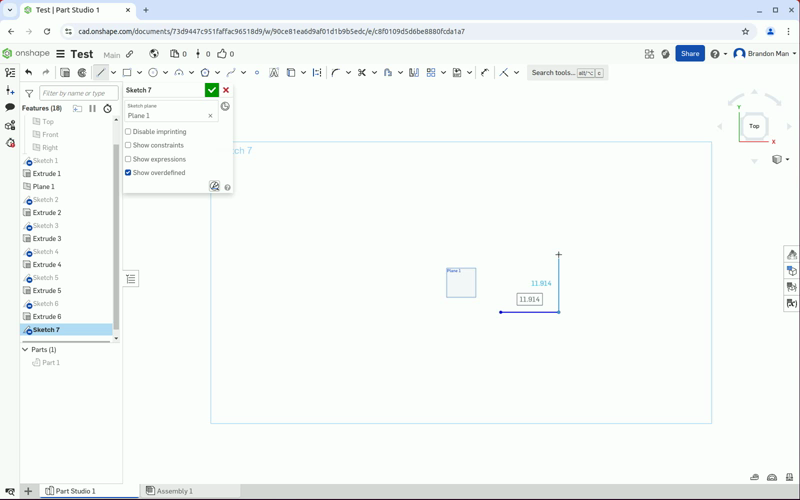
mouse_move(588, 254)
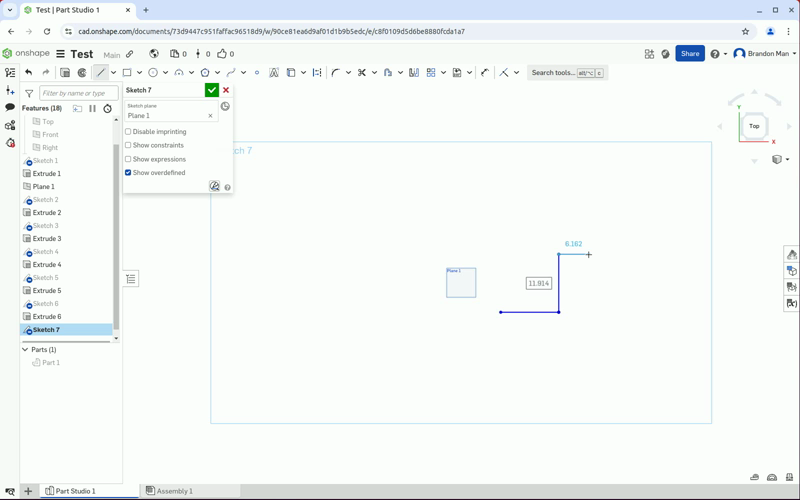
mouse_move(500, 254)
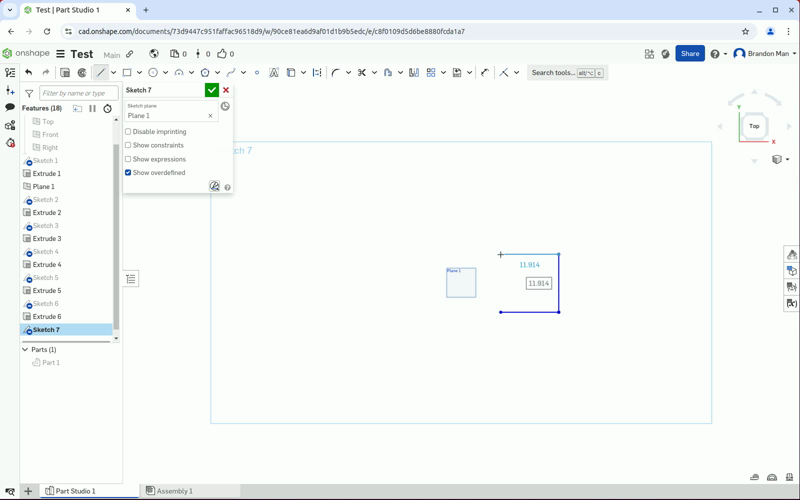
click(500, 254)
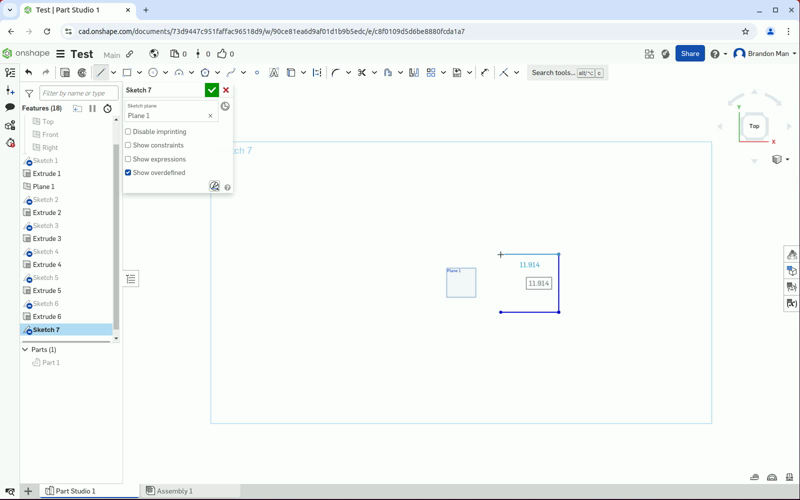
key_up(shift)
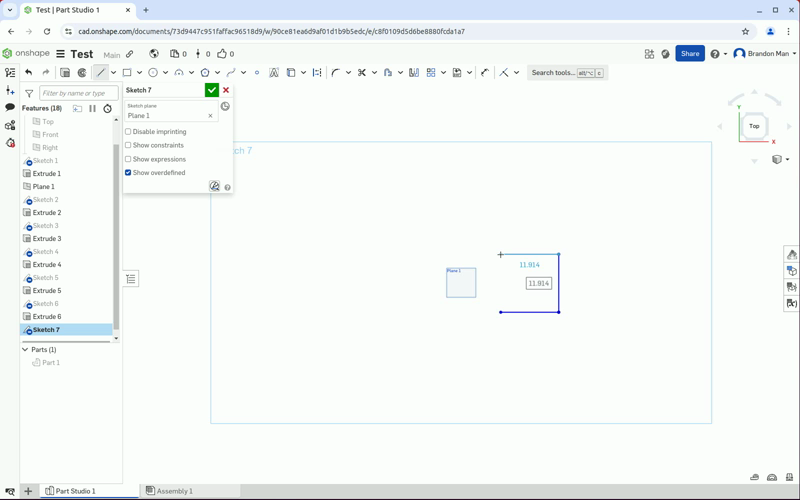
mouse_move(530, 254)
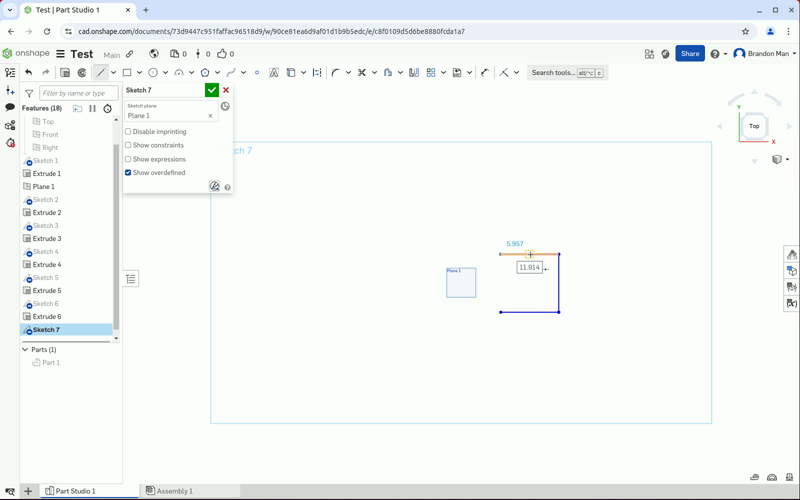
key_down(shift)
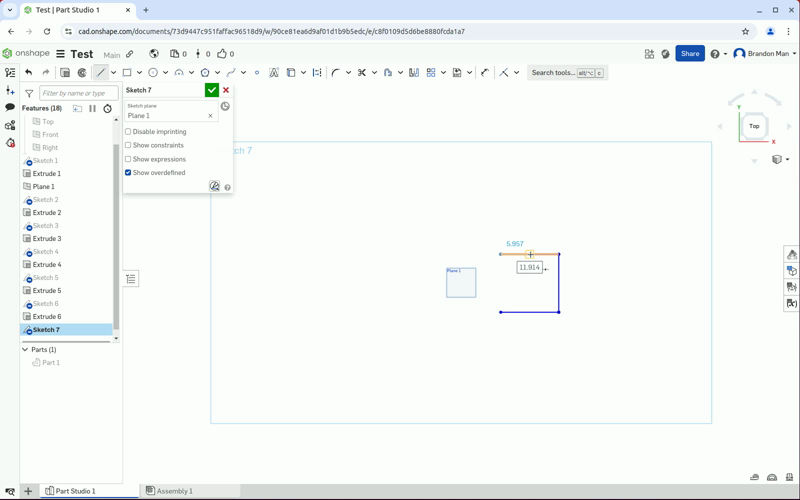
mouse_move(500, 312)
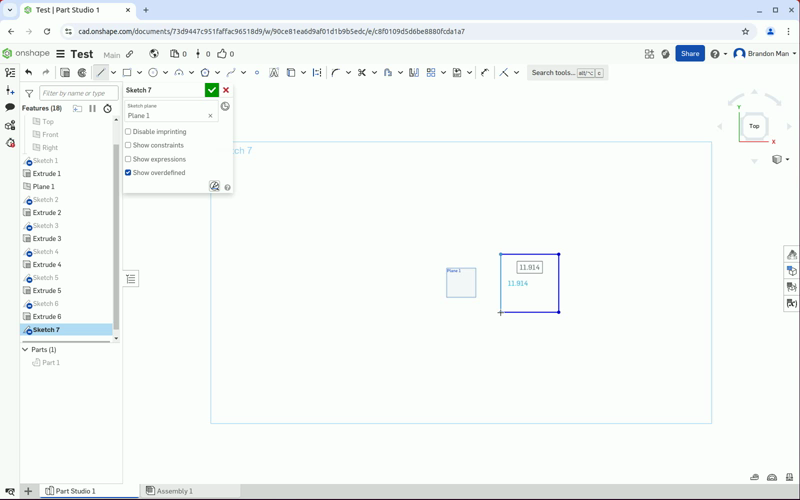
key_up(shift)
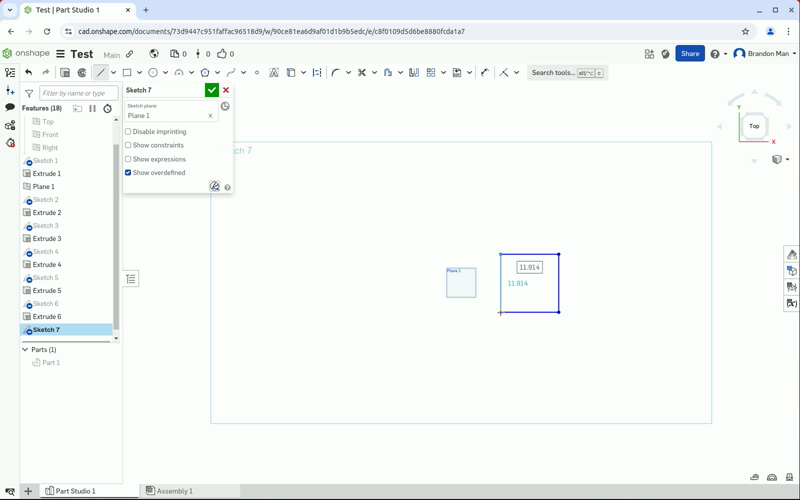
click(500, 312)
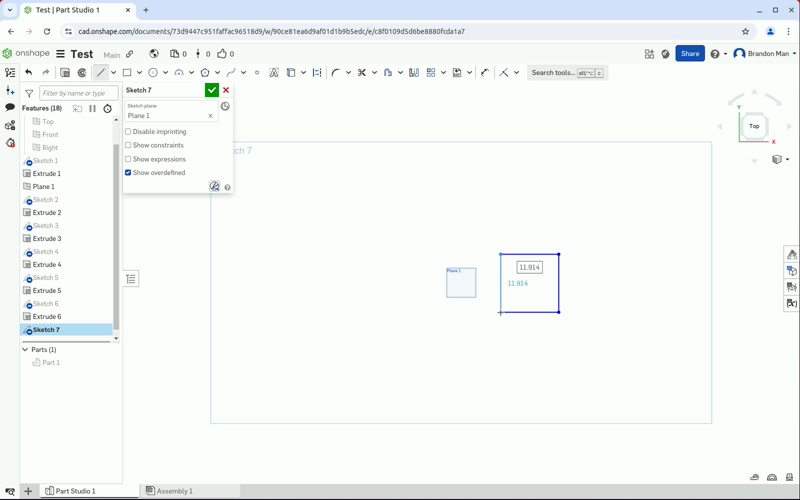
key(esc)
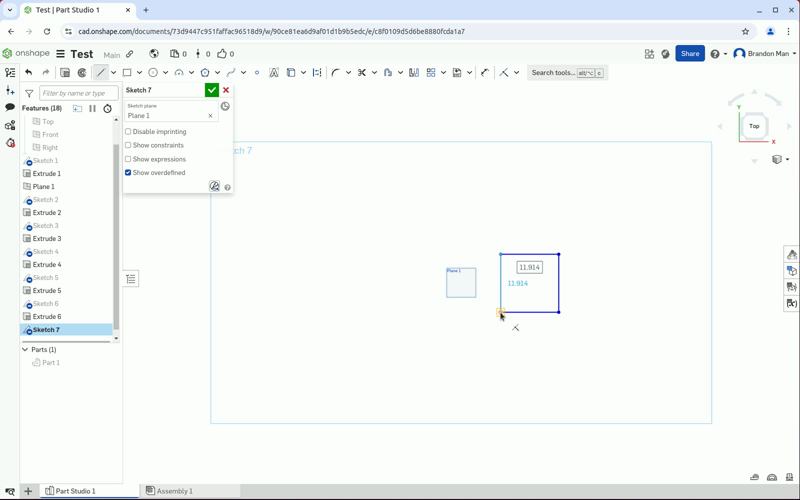
mouse_move(508, 278)
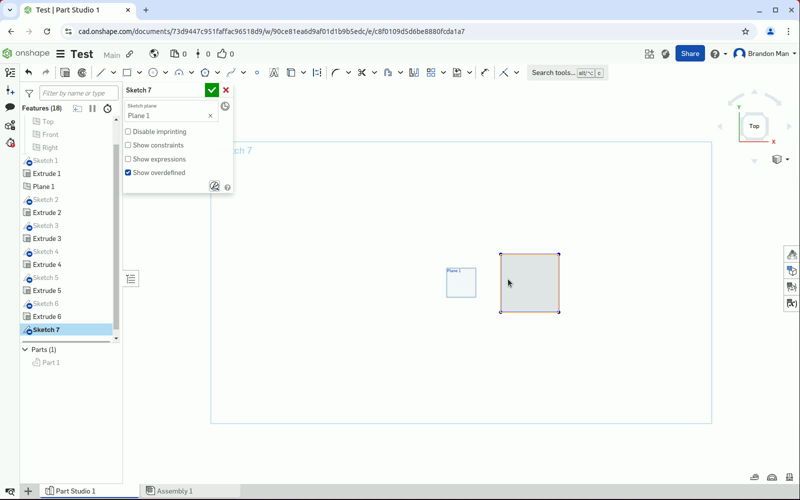
click(508, 278)
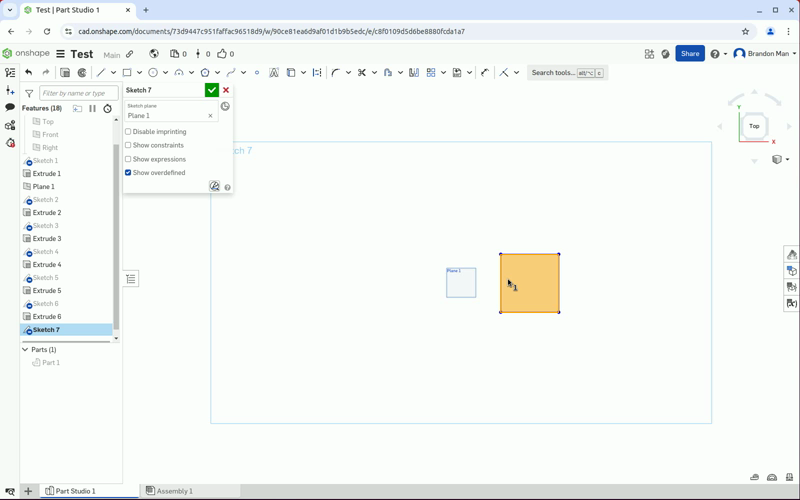
mouse_move(73, 352)
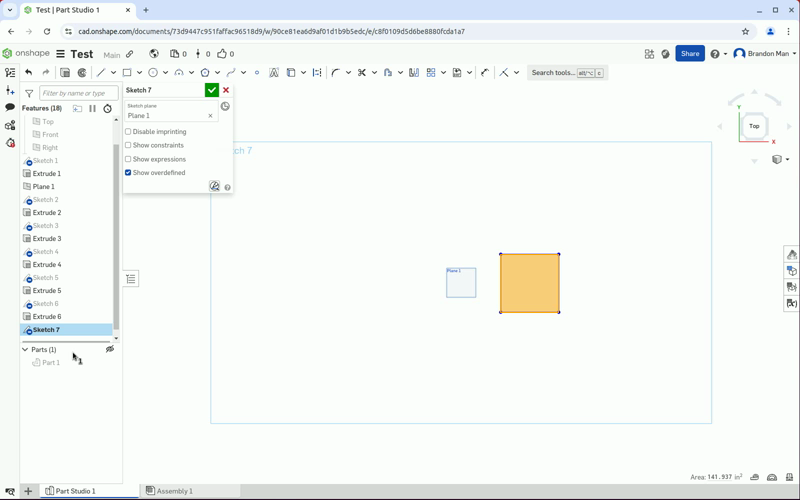
key(shift+y)
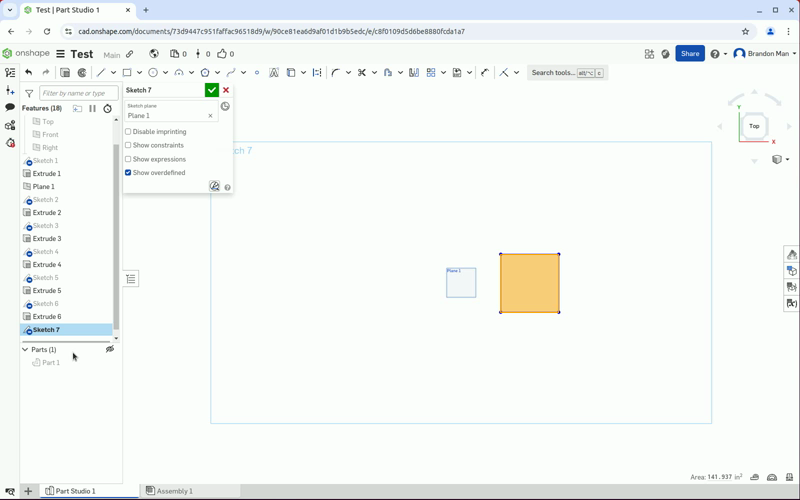
key(shift+e)
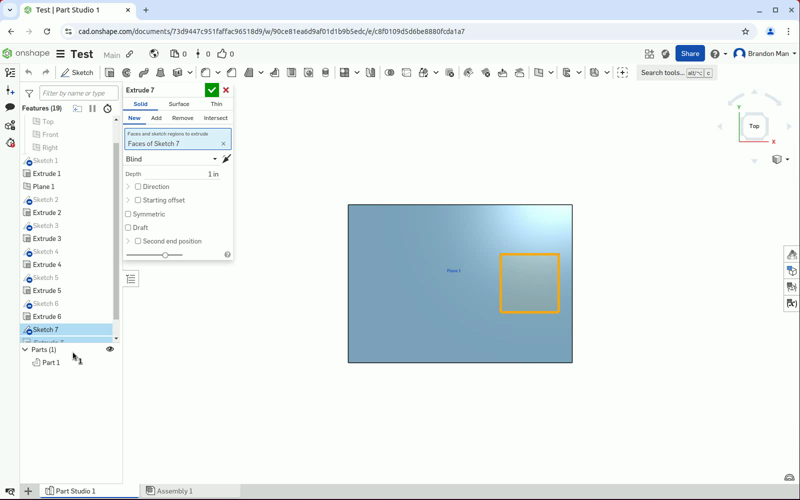
mouse_move(143, 106)
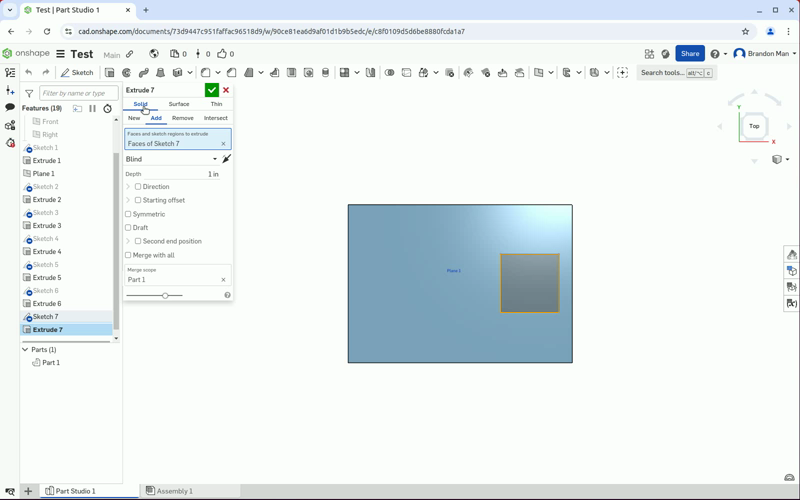
click(143, 106)
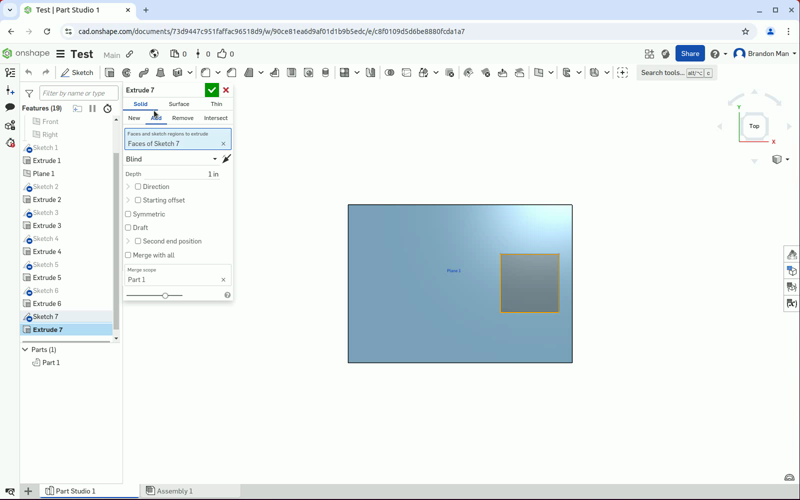
mouse_move(186, 120)
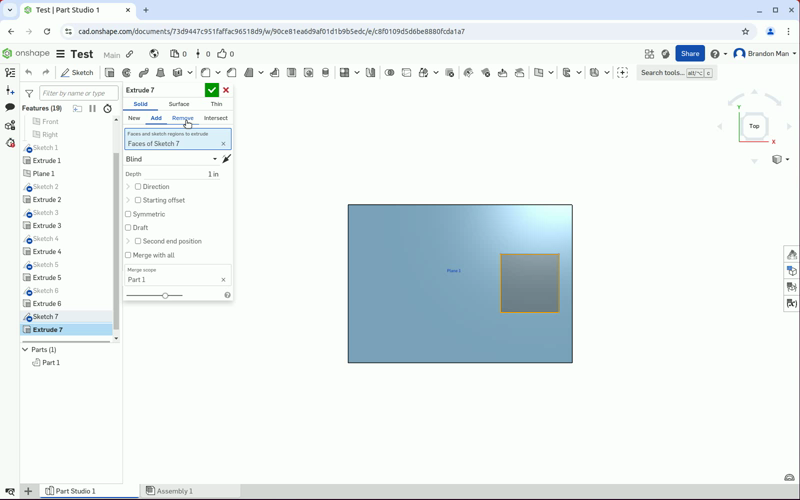
click(186, 120)
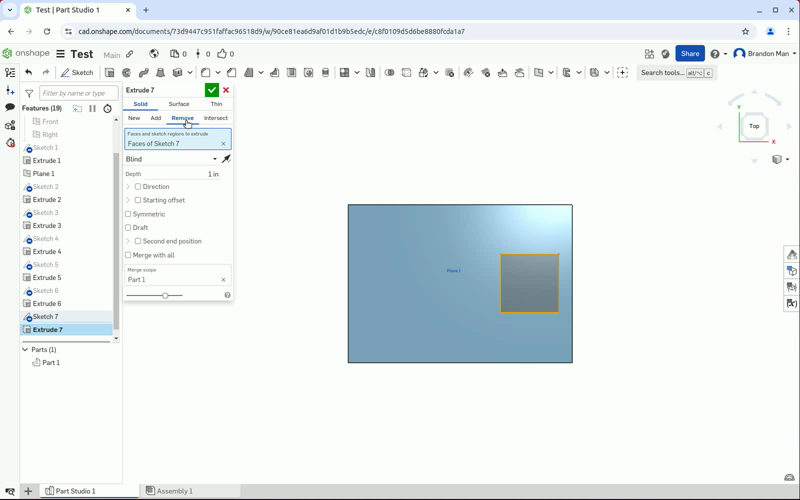
key(tab, 4)
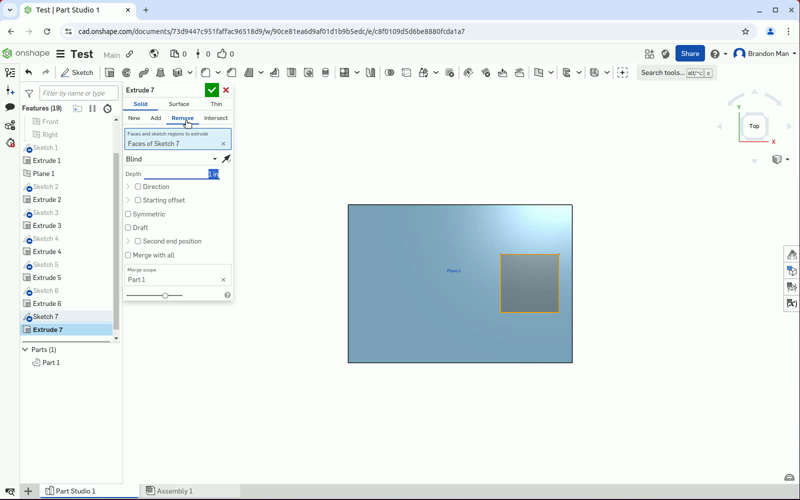
text(29.607)
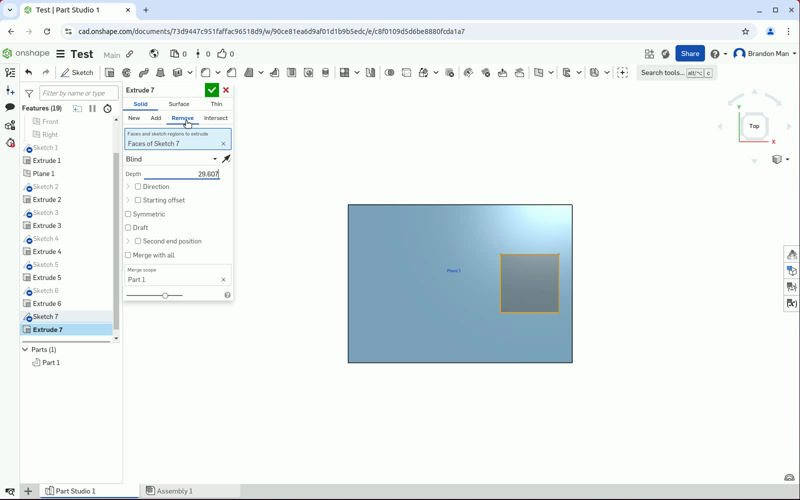
key(tab, 6)
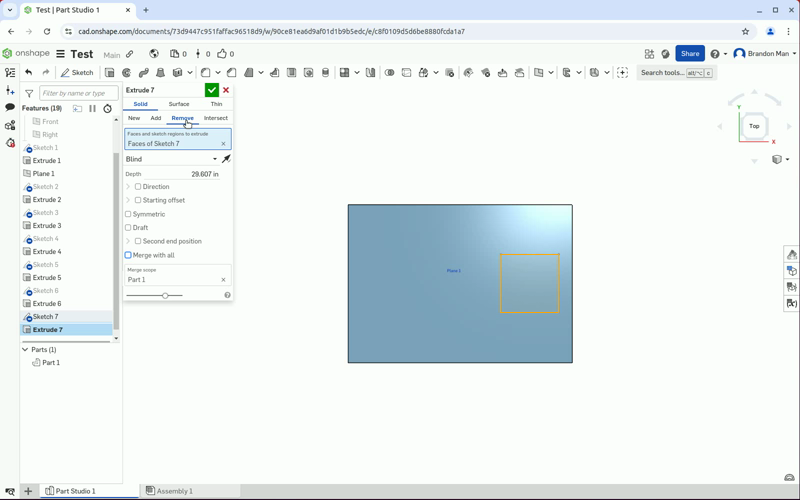
key(space)
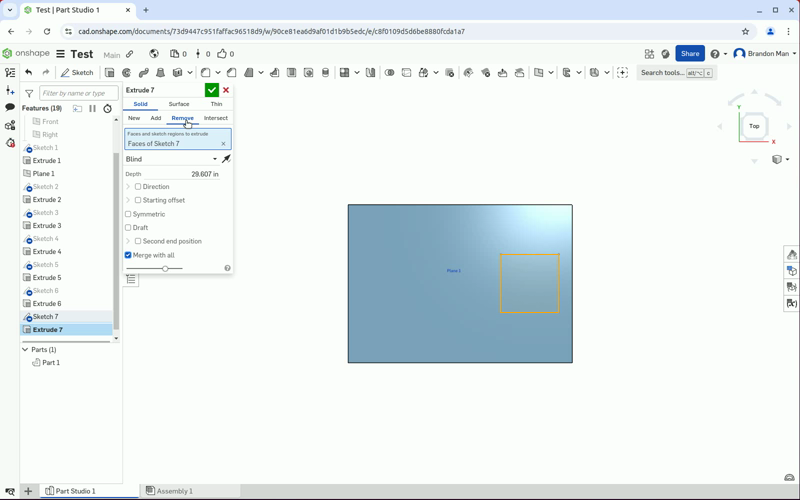
key(enter)
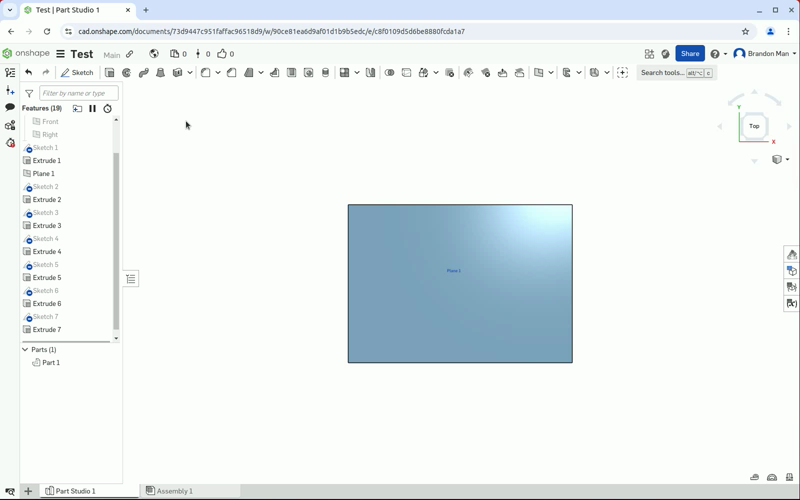
key(shift+h)
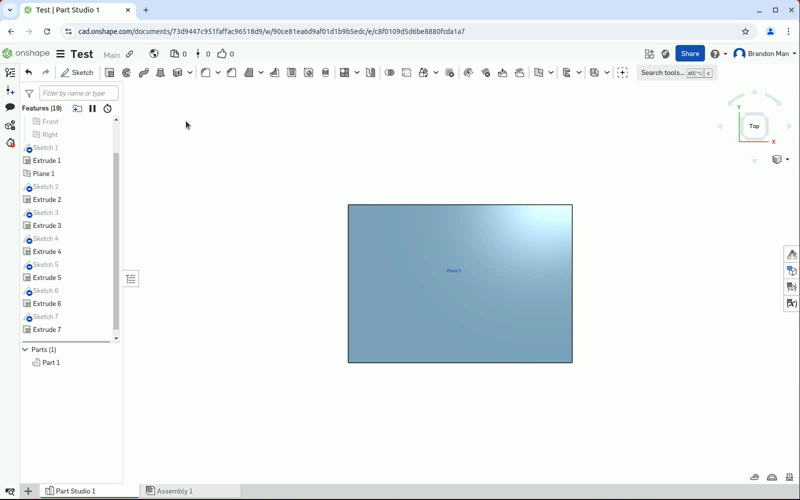
key(shift+h)
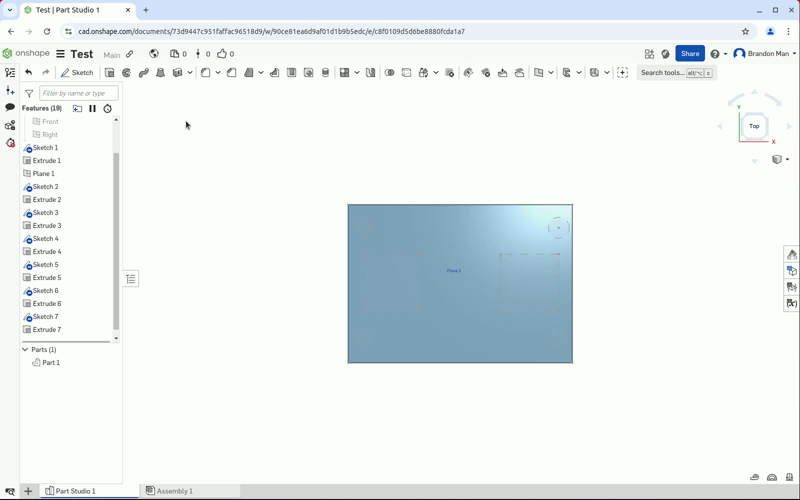
key(shift+7)
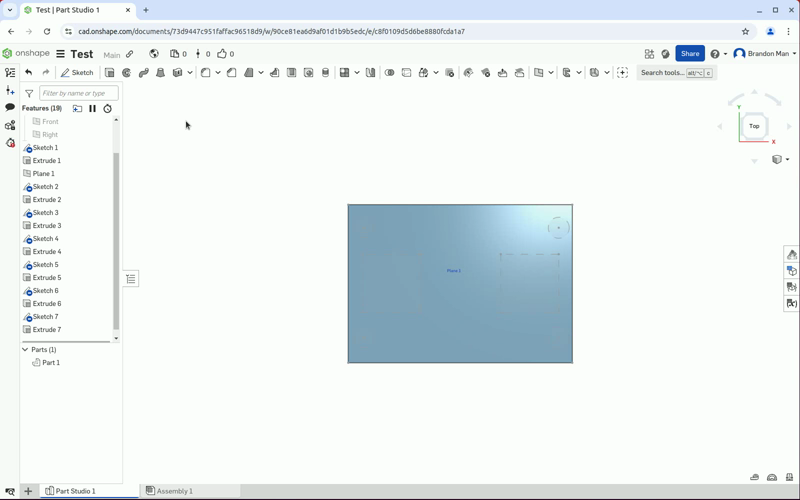
key(up, 3)
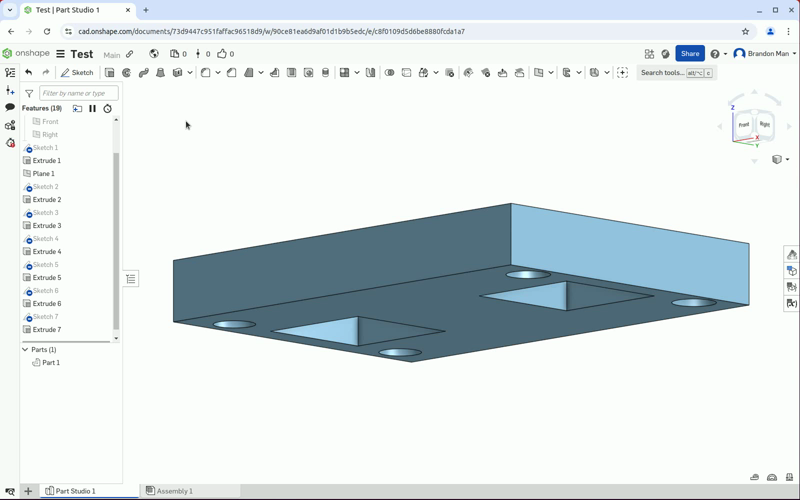
key(left, 3)
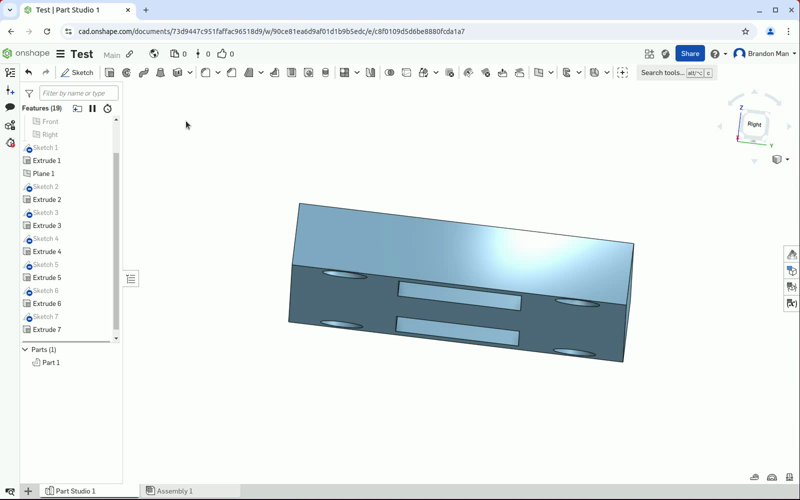
key(right, 3)
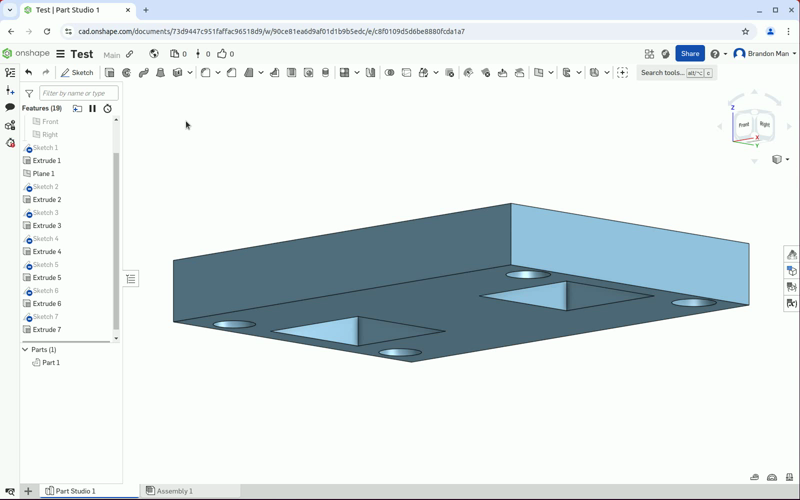
key(down, 3)
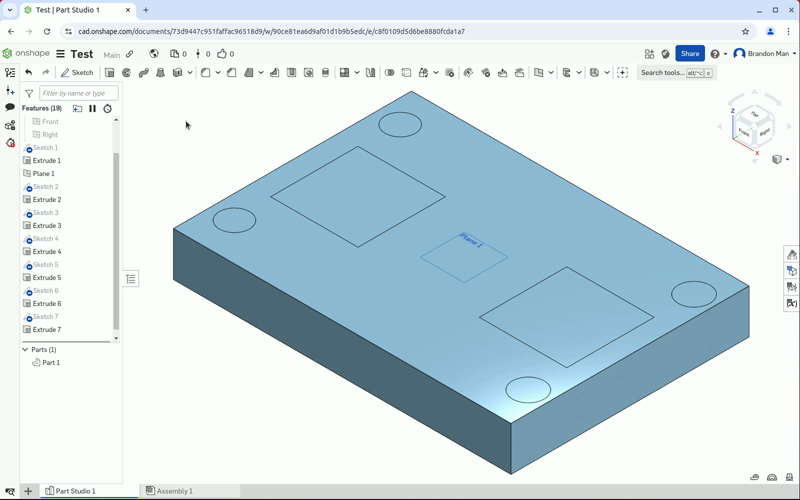
mouse_move(69, 150)
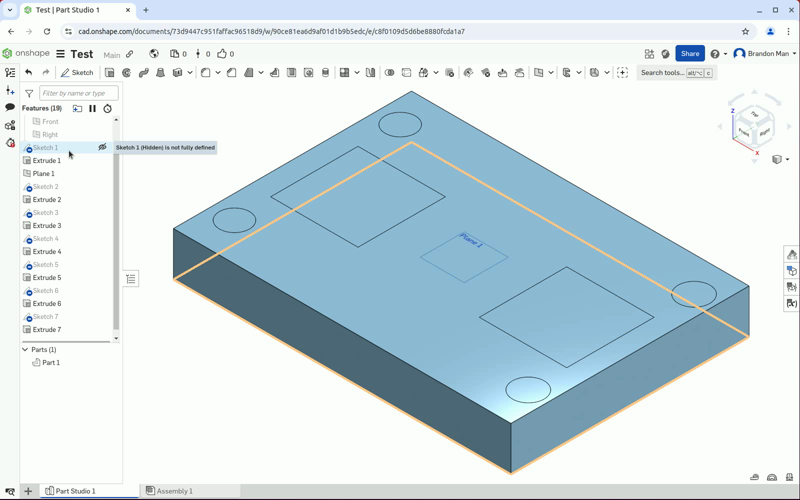
click(69, 150)